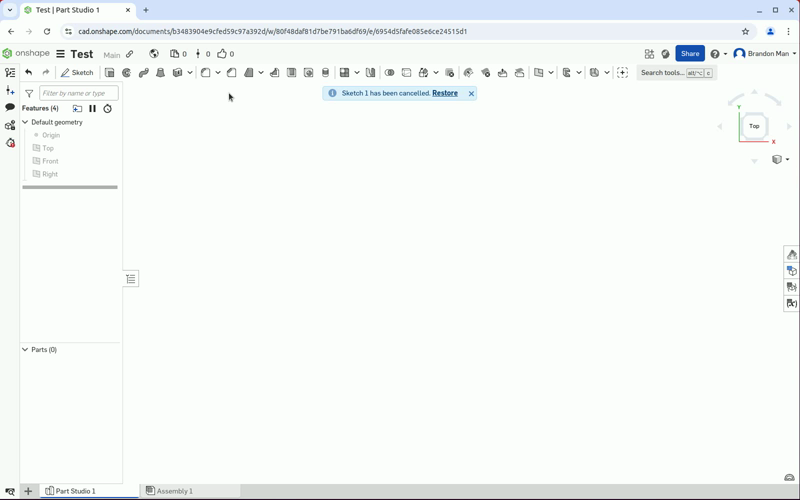
key(shift+h)
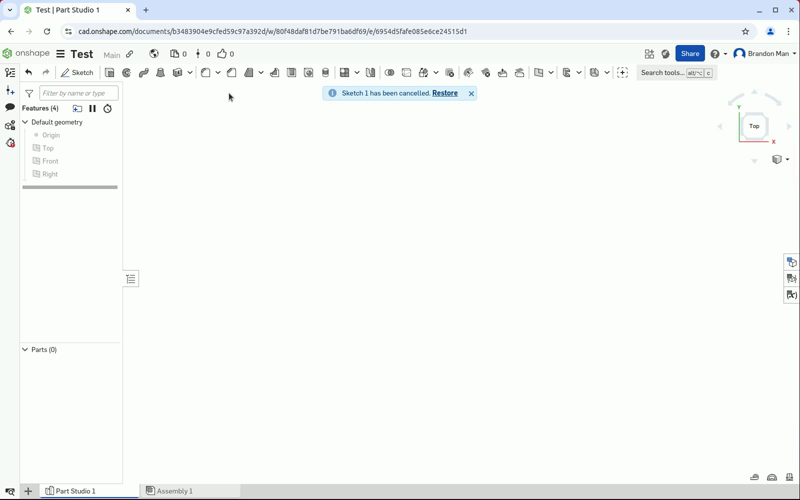
mouse_move(73, 352)
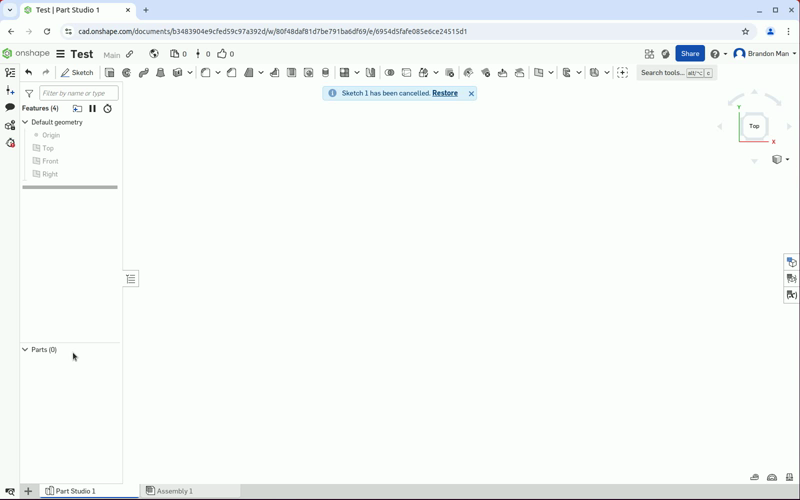
key(y)
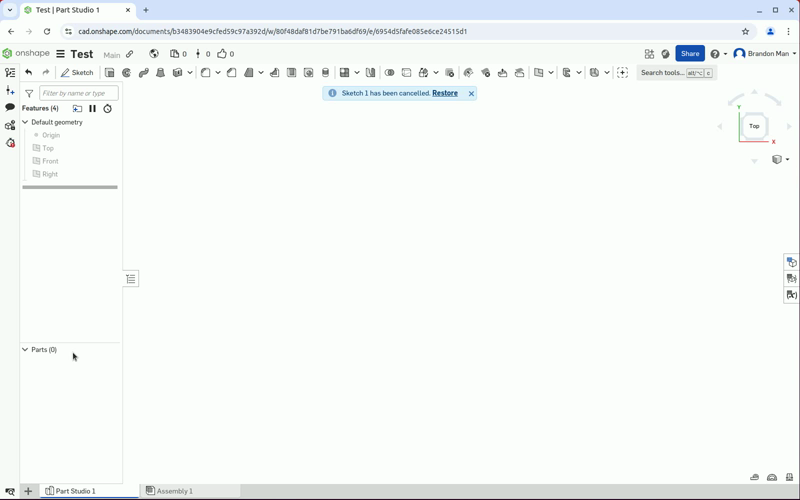
key(shift+p)
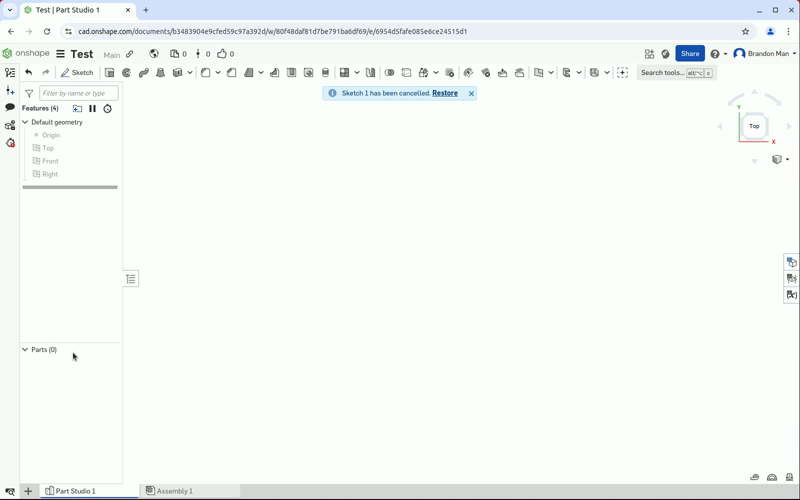
key(space)
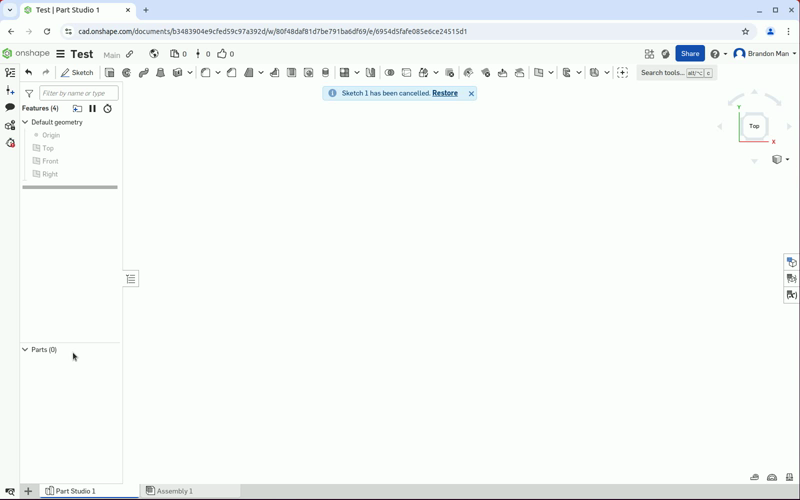
key_down(shift)
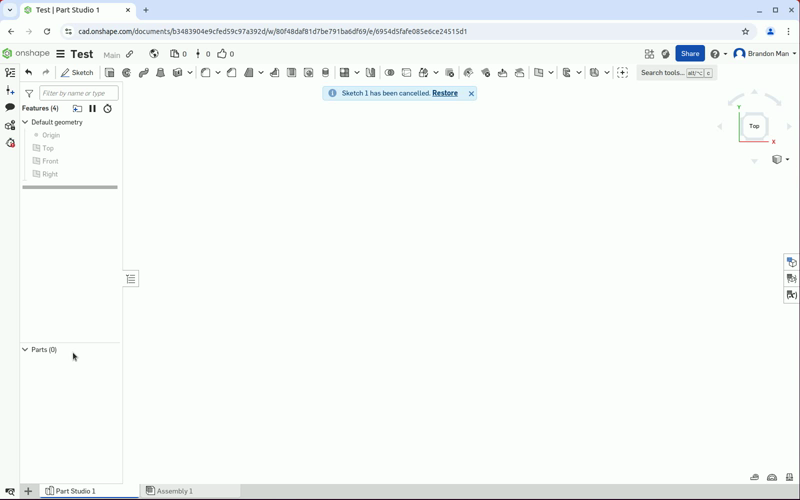
key(up)
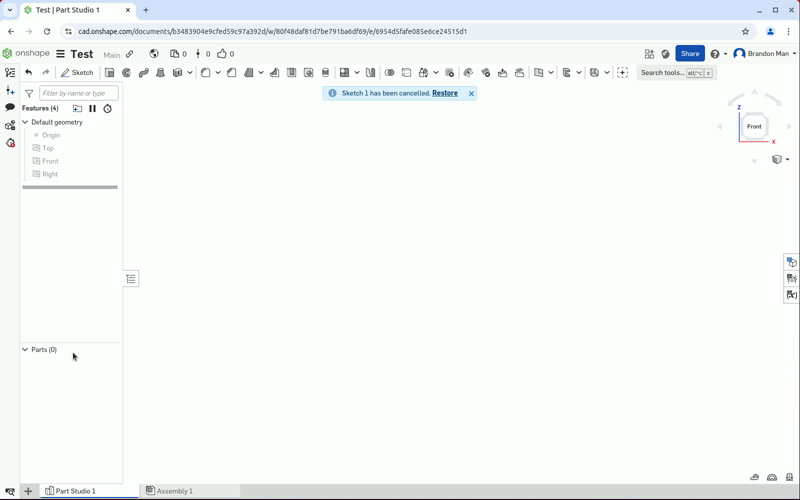
key_up(shift)
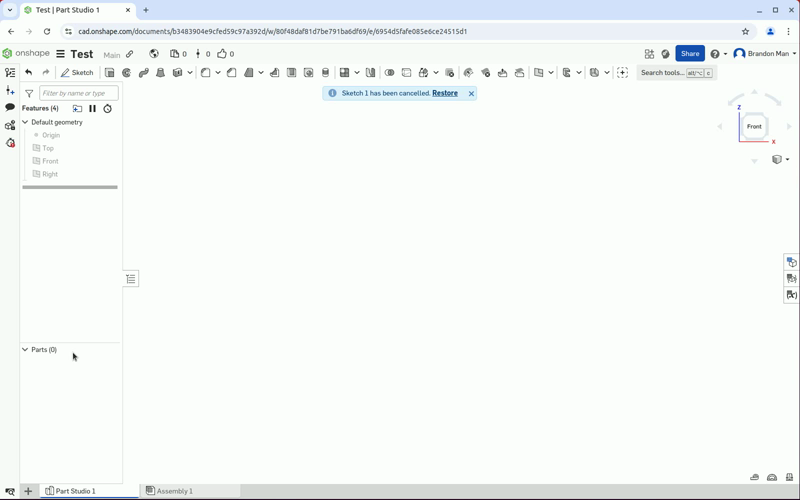
mouse_move(73, 352)
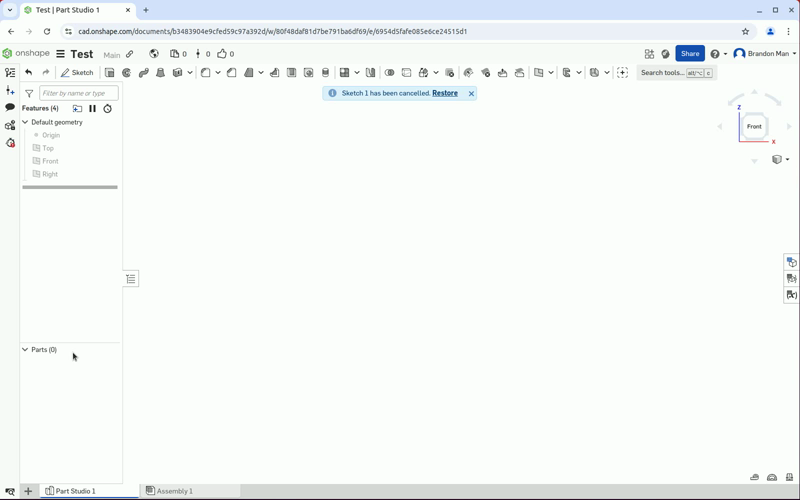
key(shift+y)
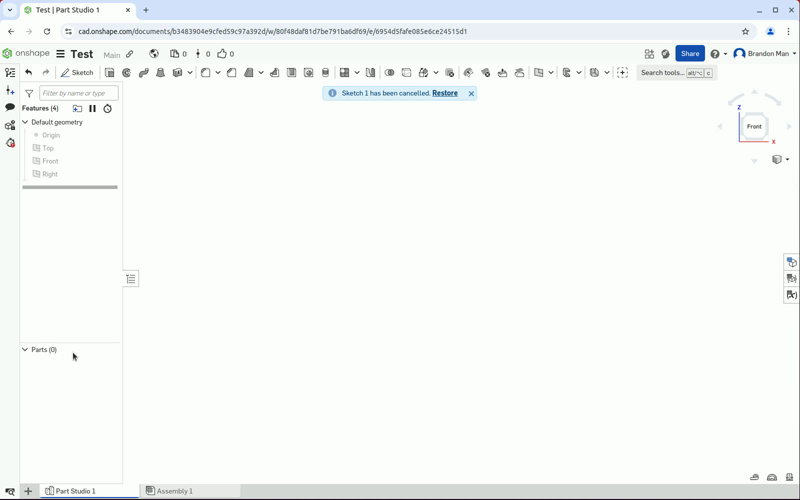
key(shift+s)
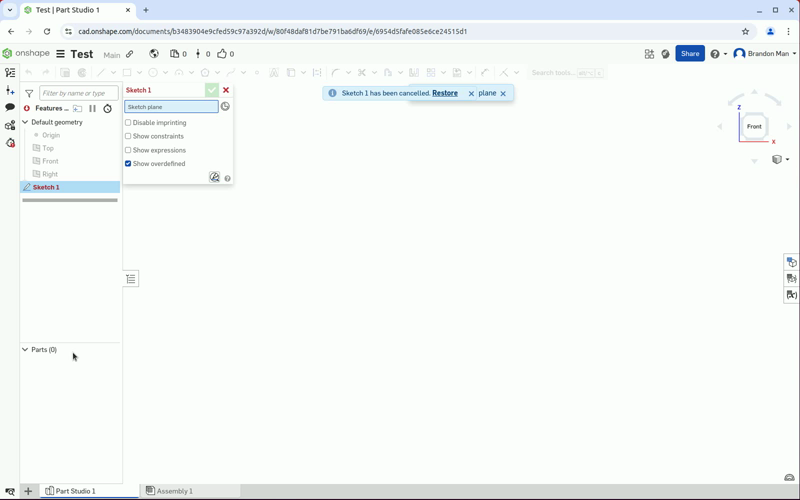
mouse_move(73, 163)
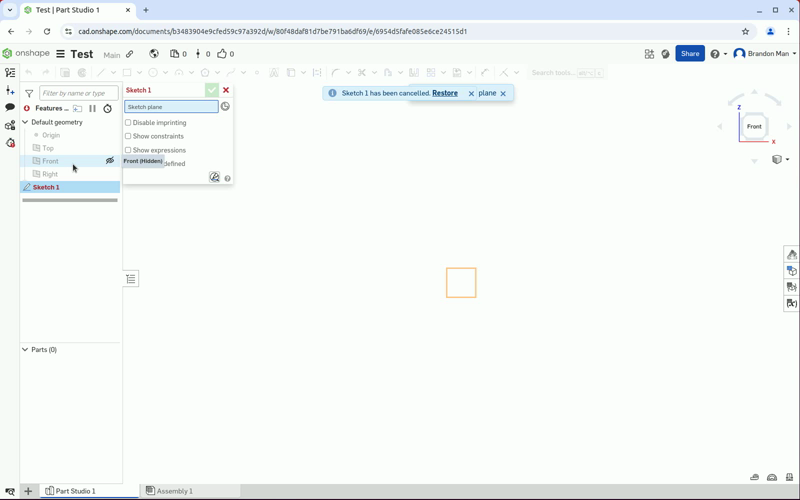
click(73, 163)
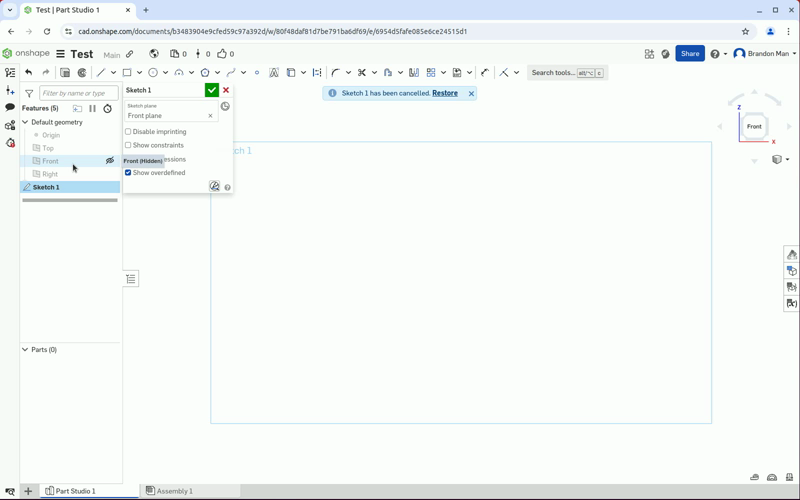
mouse_move(73, 352)
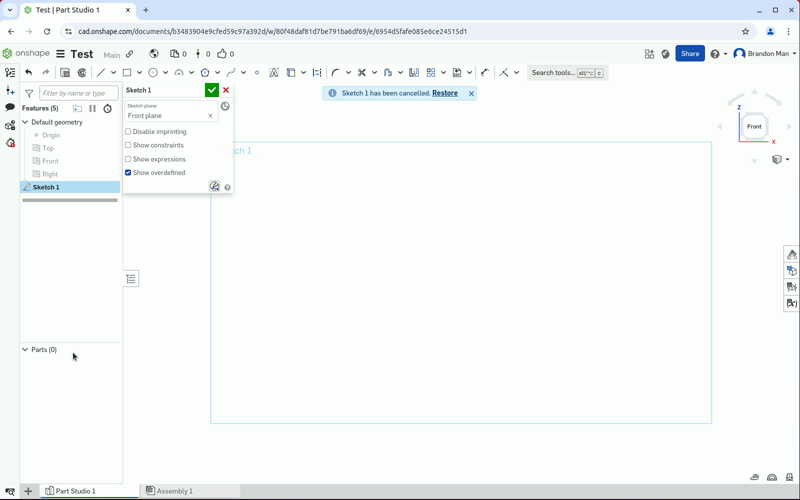
key(y)
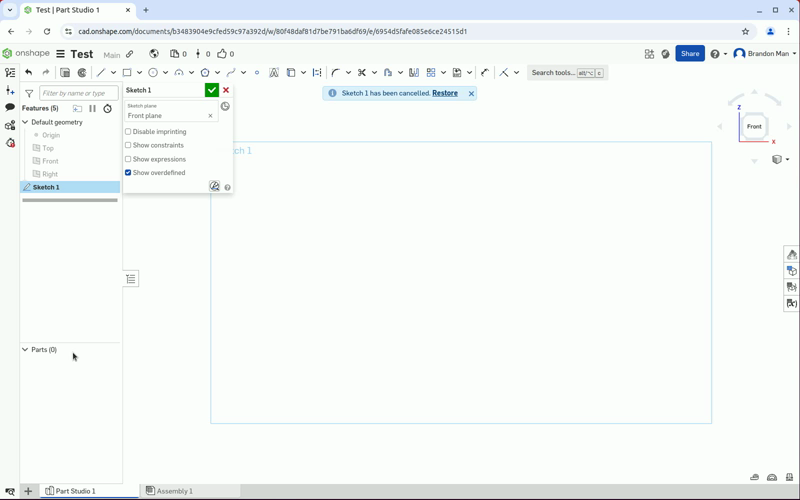
key(l)
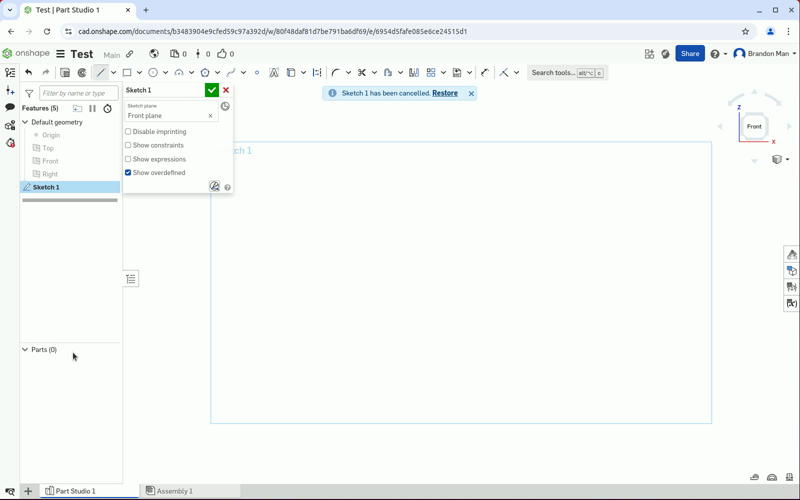
key_down(shift)
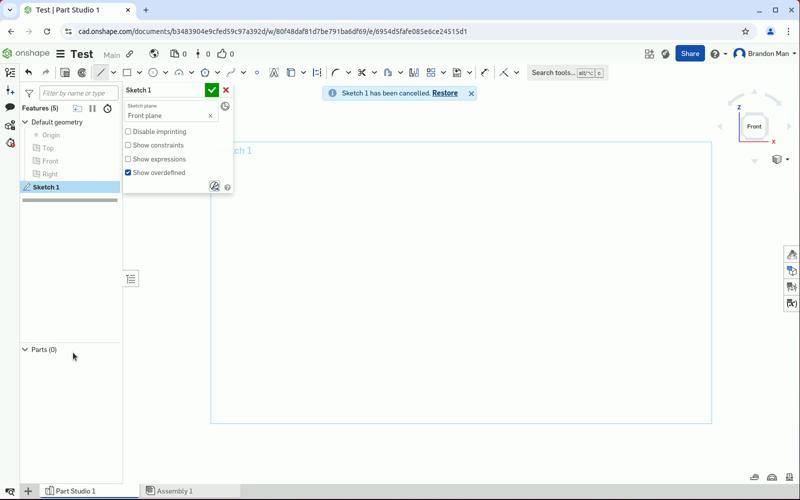
mouse_move(437, 260)
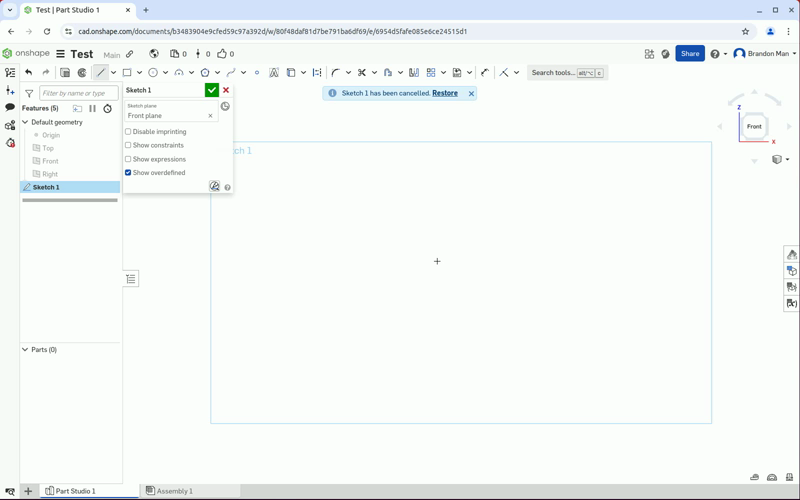
click(437, 260)
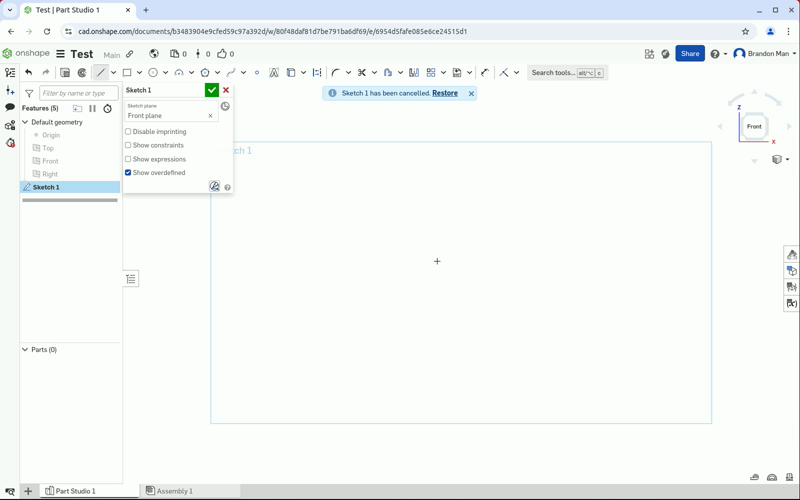
key_up(shift)
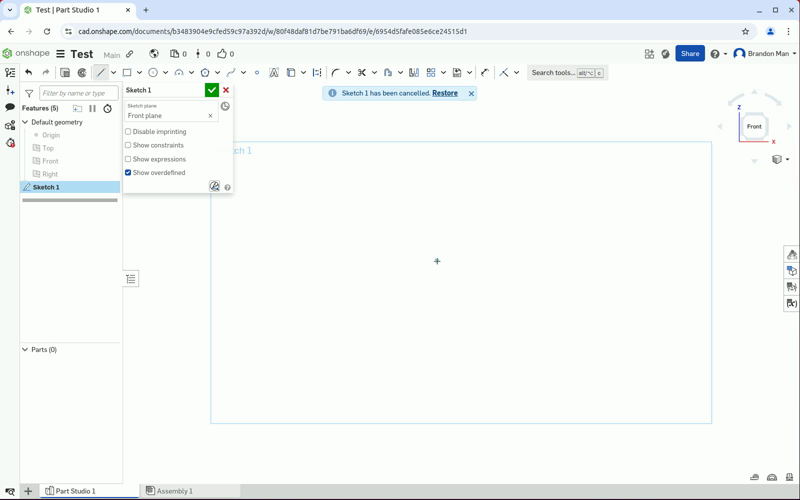
key_down(shift)
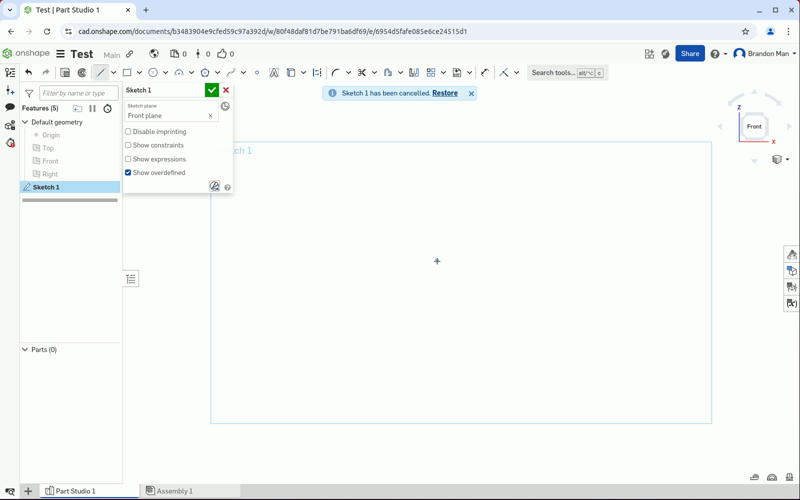
mouse_move(467, 260)
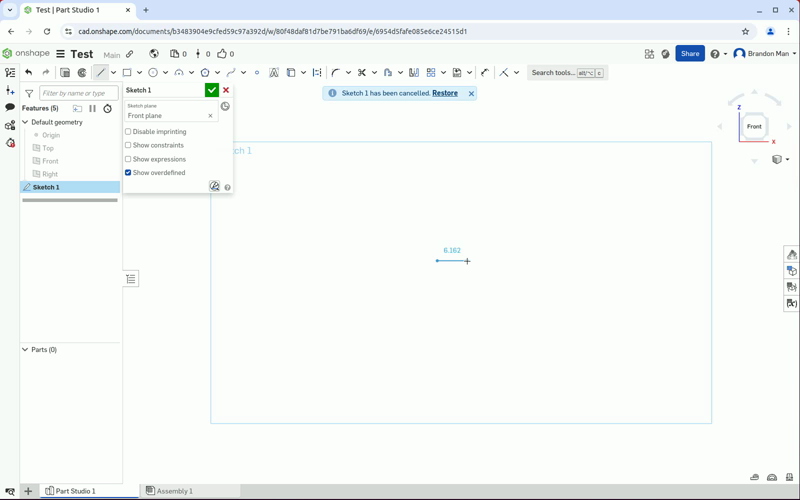
mouse_move(486, 260)
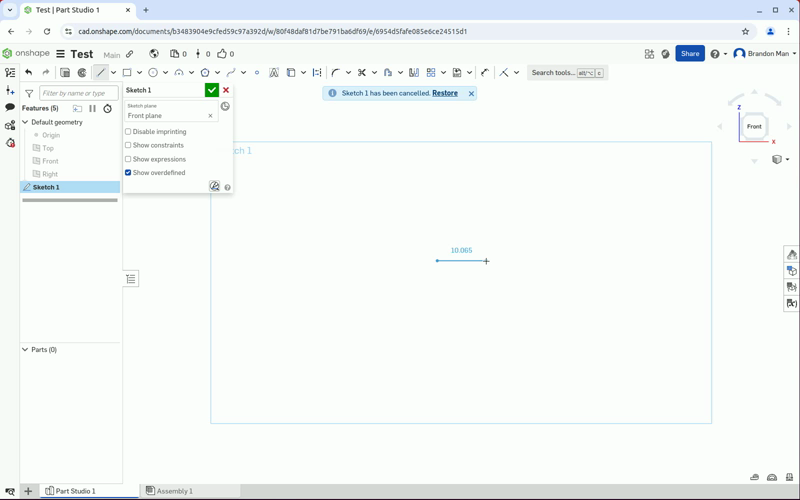
click(486, 260)
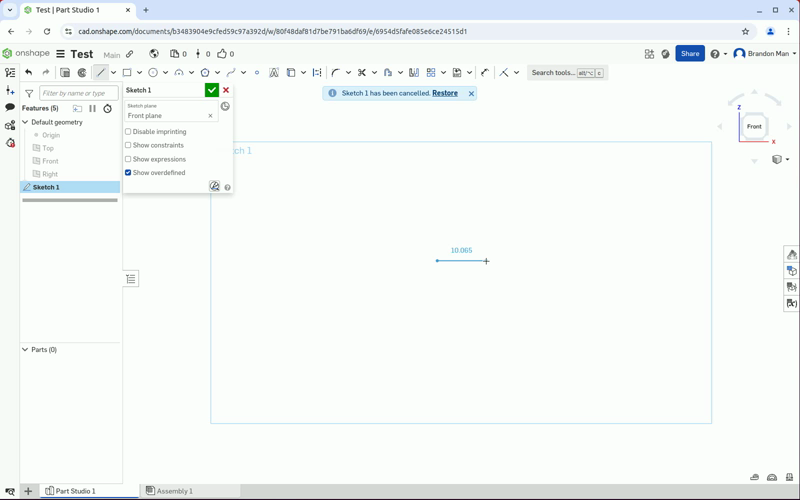
key_up(shift)
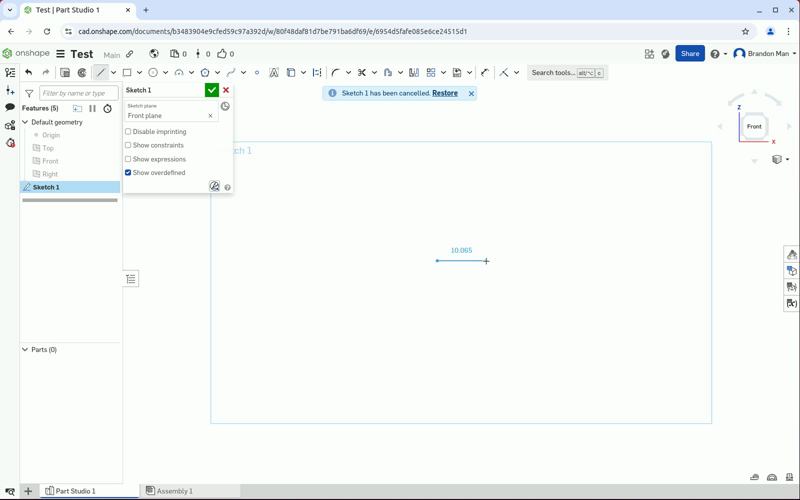
key_down(shift)
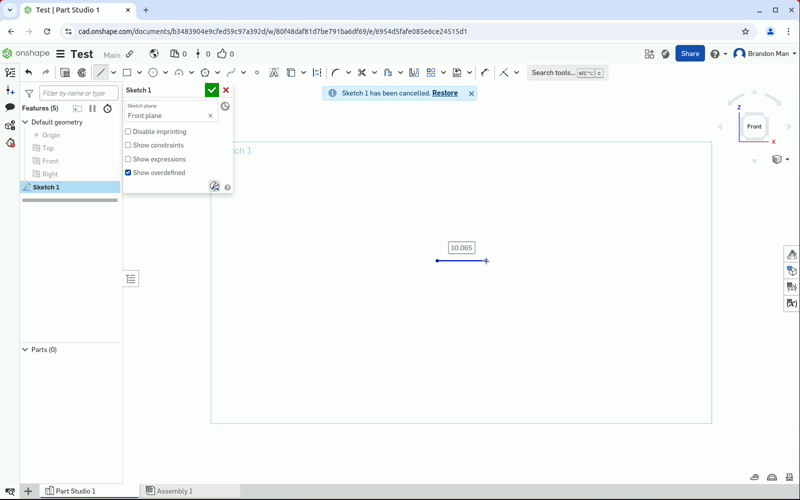
mouse_move(516, 260)
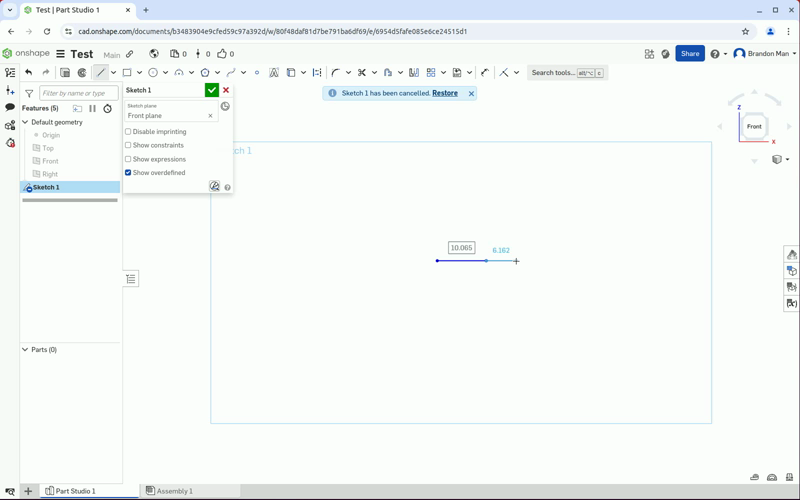
mouse_move(486, 241)
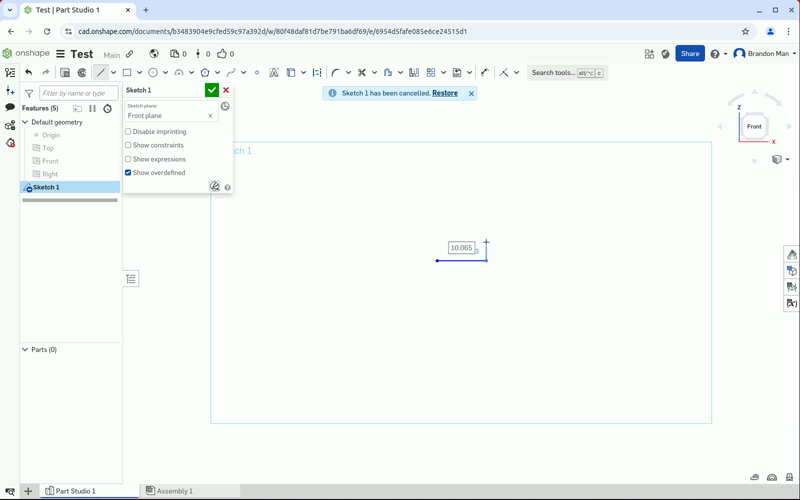
click(486, 241)
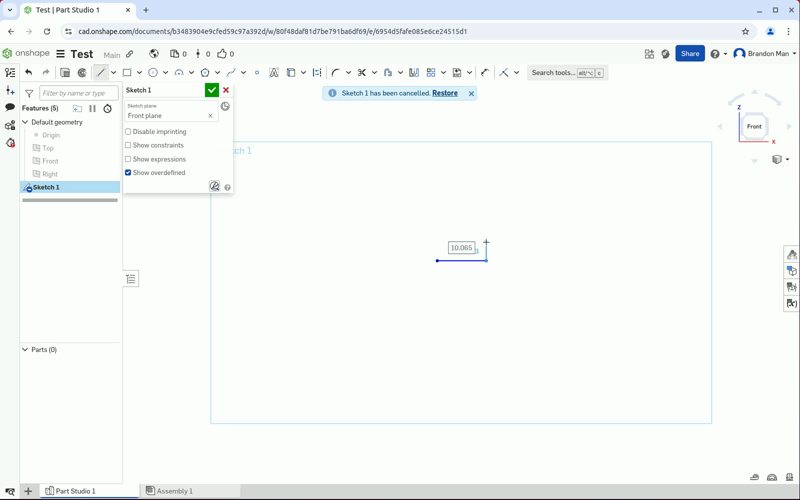
key_up(shift)
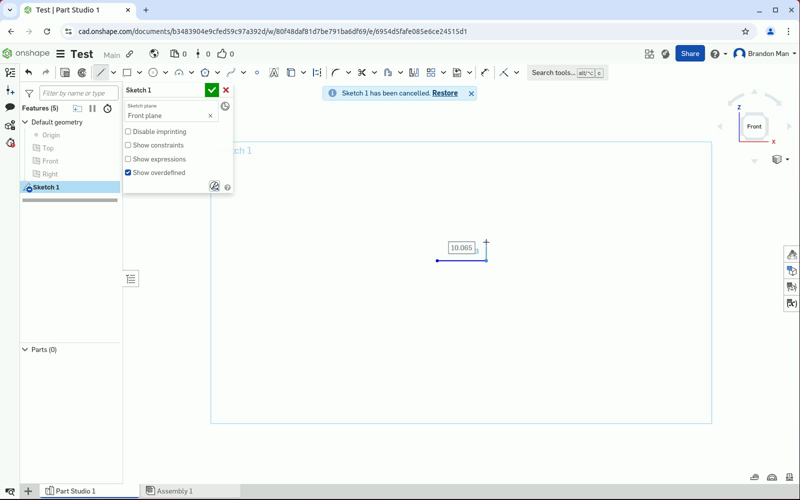
key_down(shift)
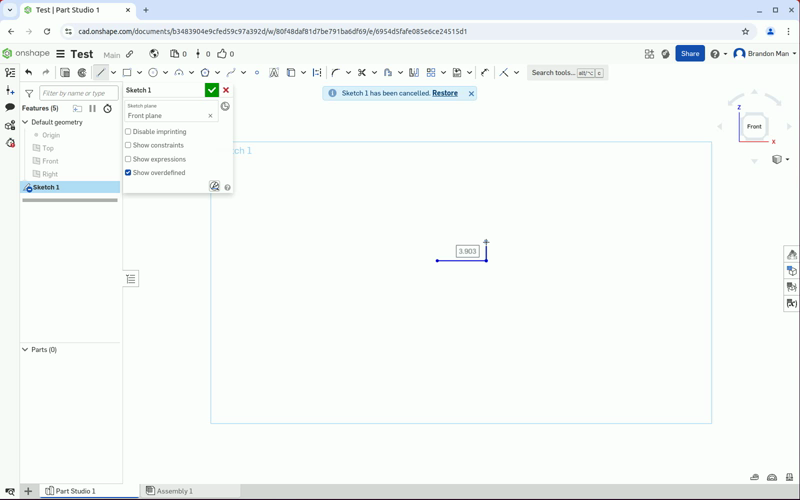
mouse_move(516, 241)
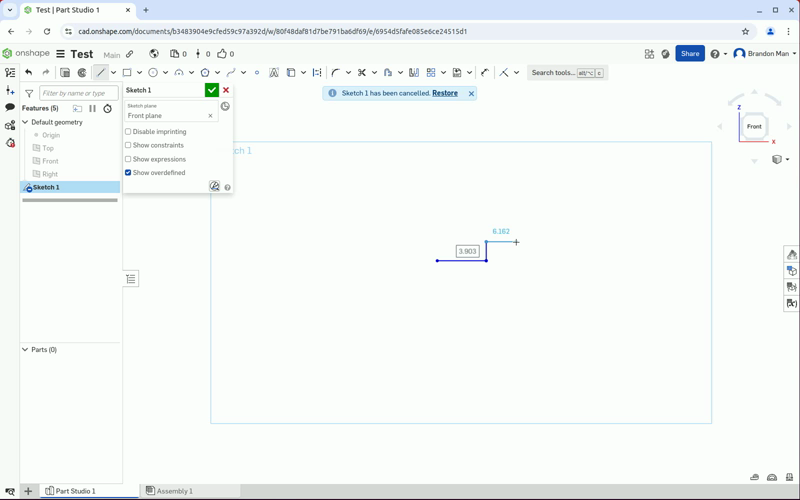
mouse_move(480, 231)
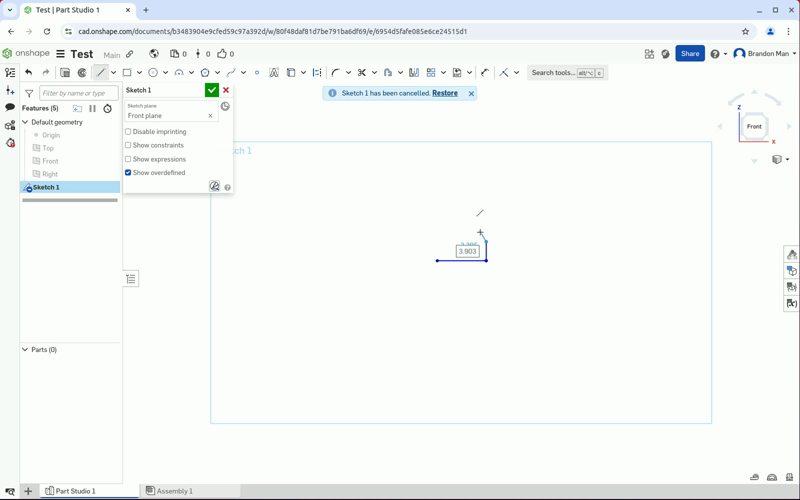
click(480, 231)
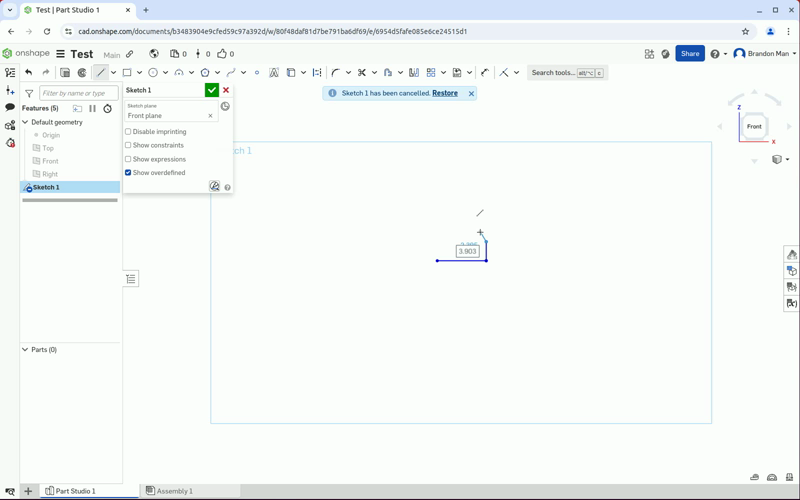
key_up(shift)
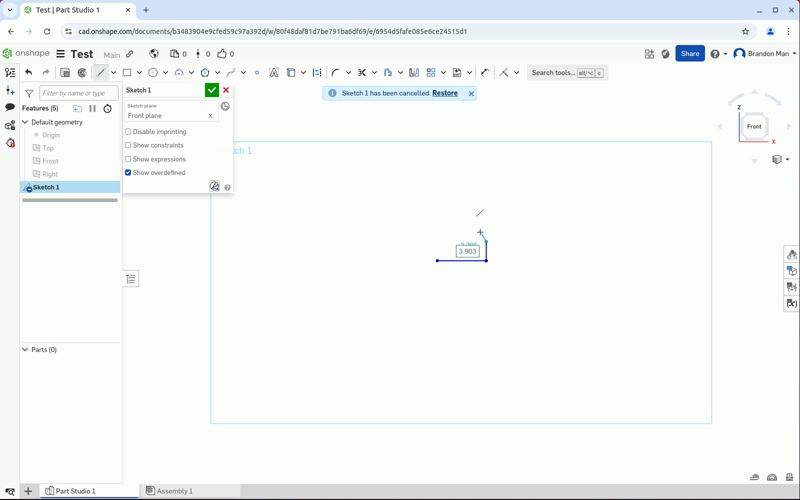
key_down(shift)
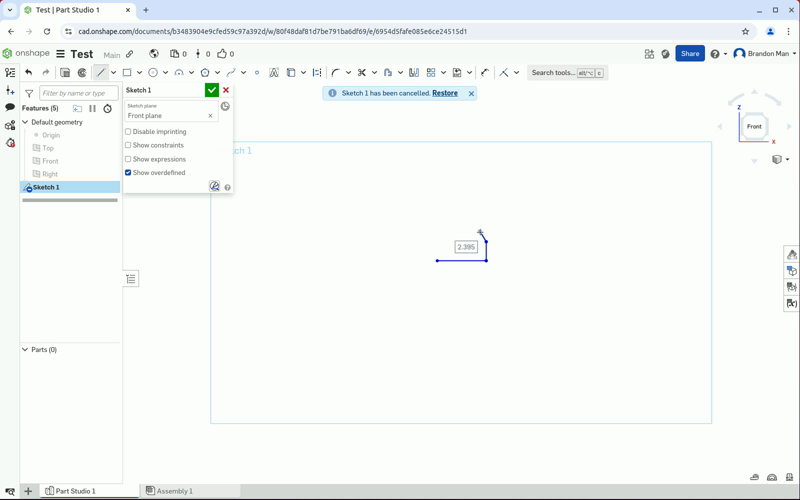
mouse_move(510, 231)
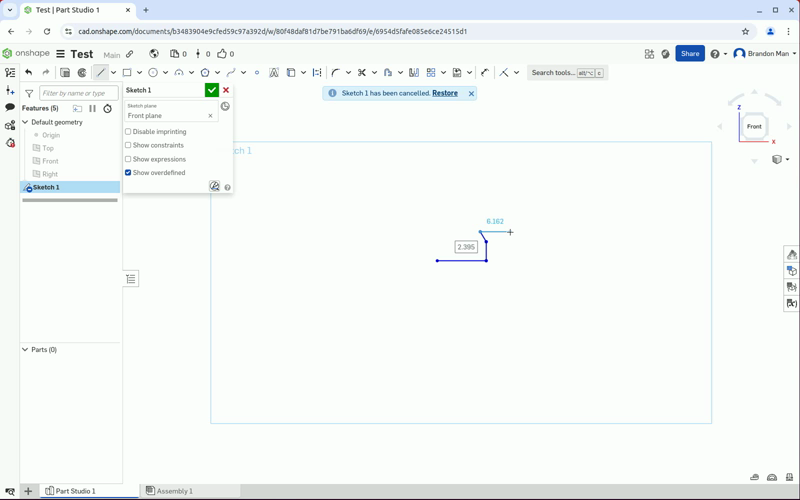
mouse_move(444, 231)
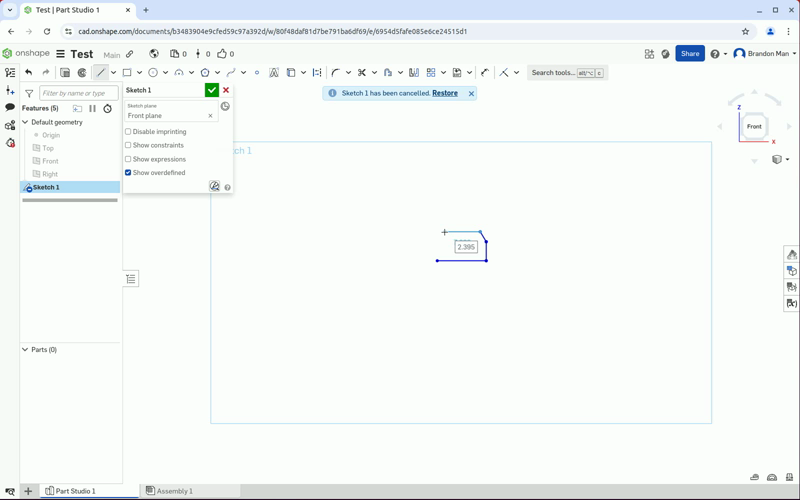
click(444, 231)
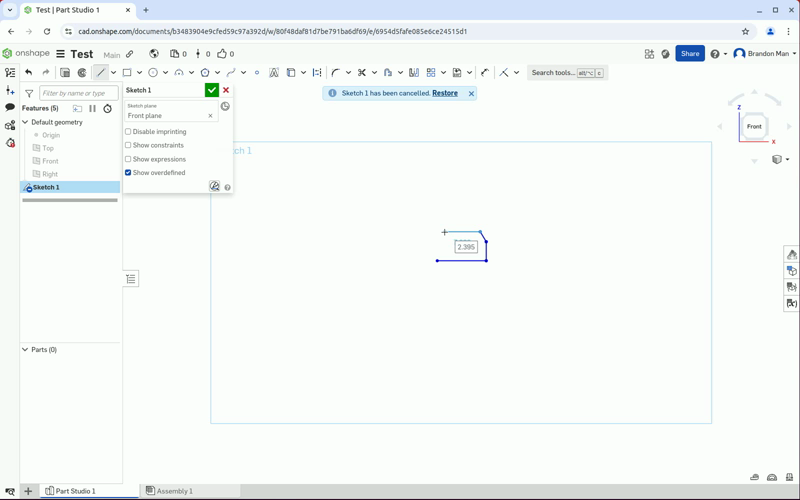
key_up(shift)
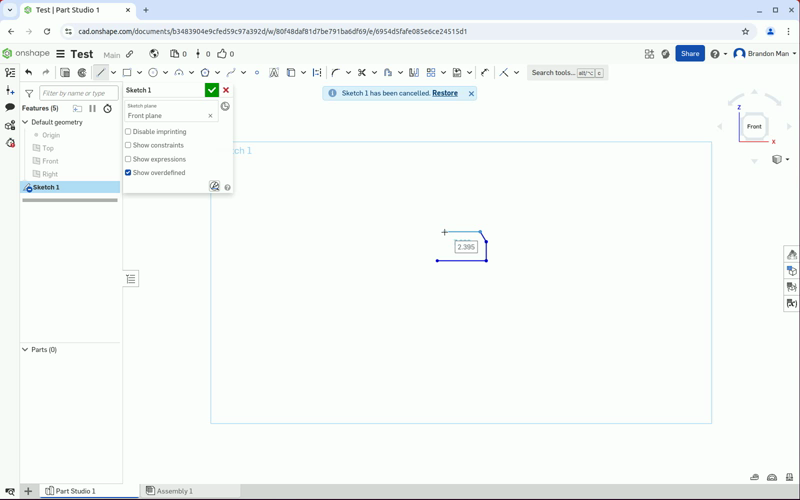
key_down(shift)
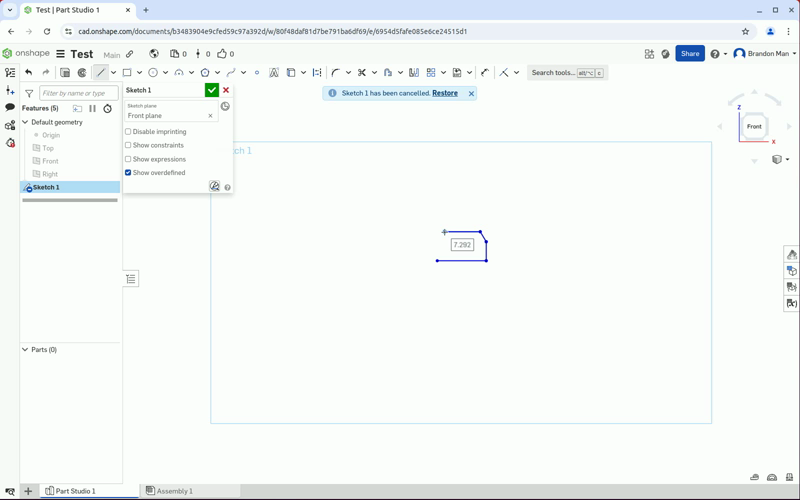
mouse_move(474, 231)
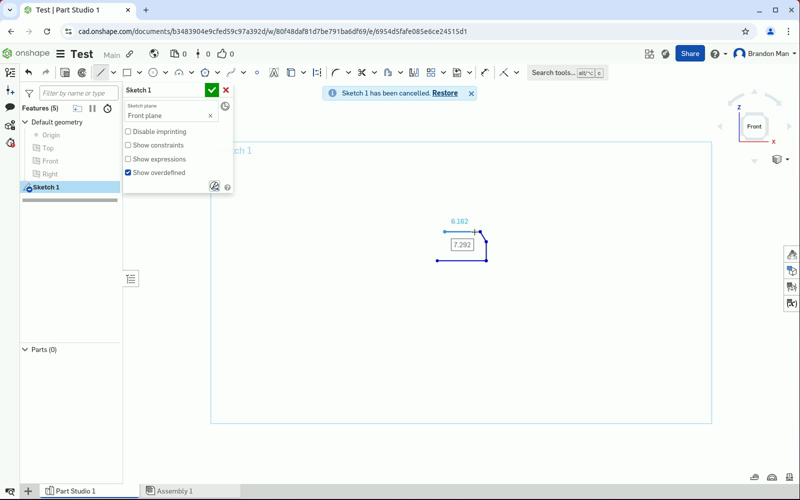
mouse_move(437, 240)
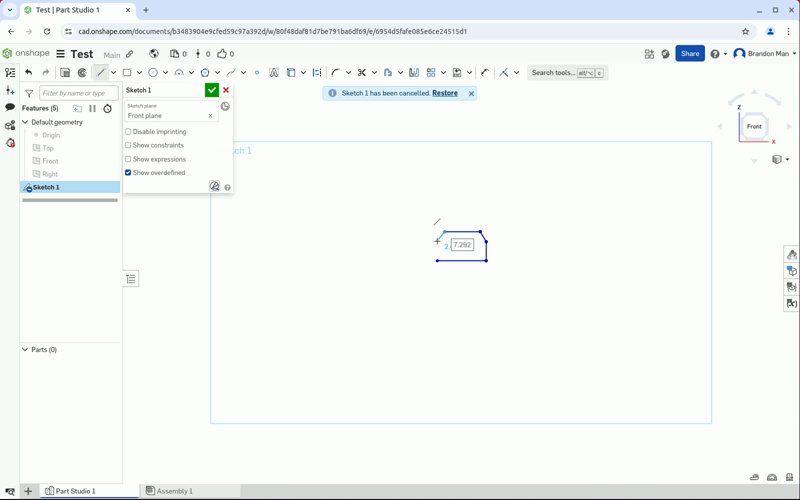
click(437, 240)
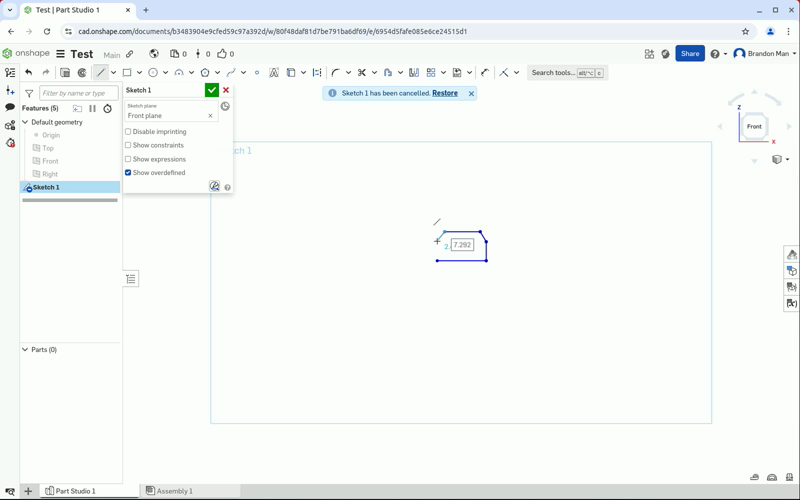
key_up(shift)
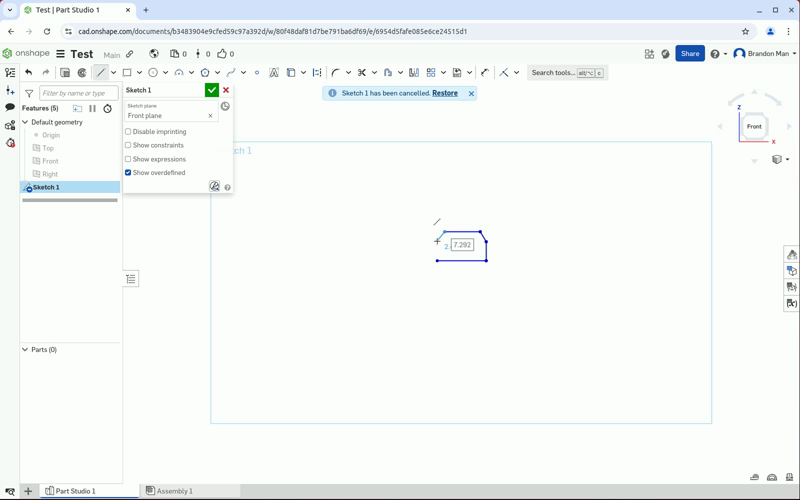
mouse_move(467, 240)
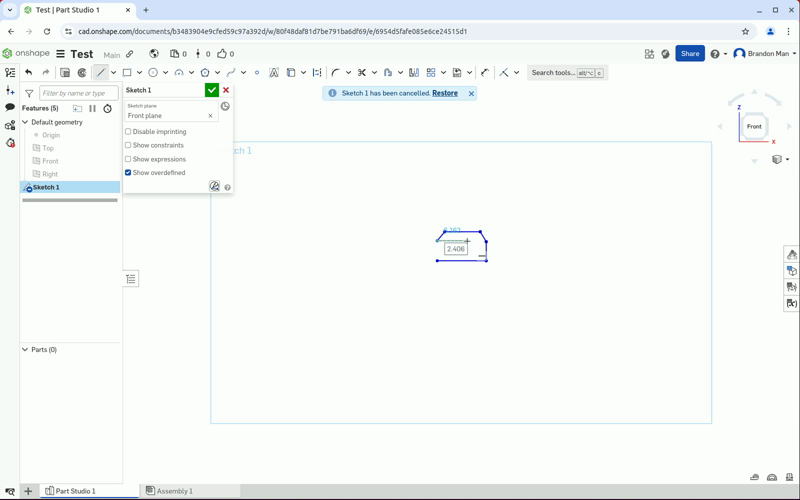
key_down(shift)
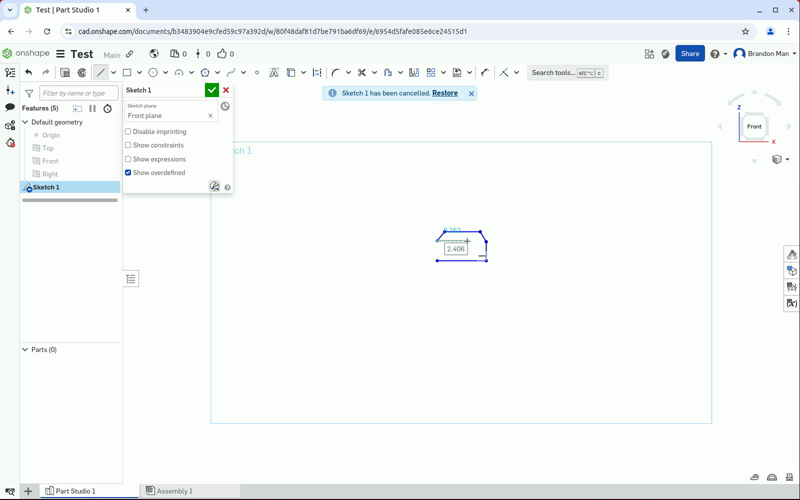
mouse_move(437, 260)
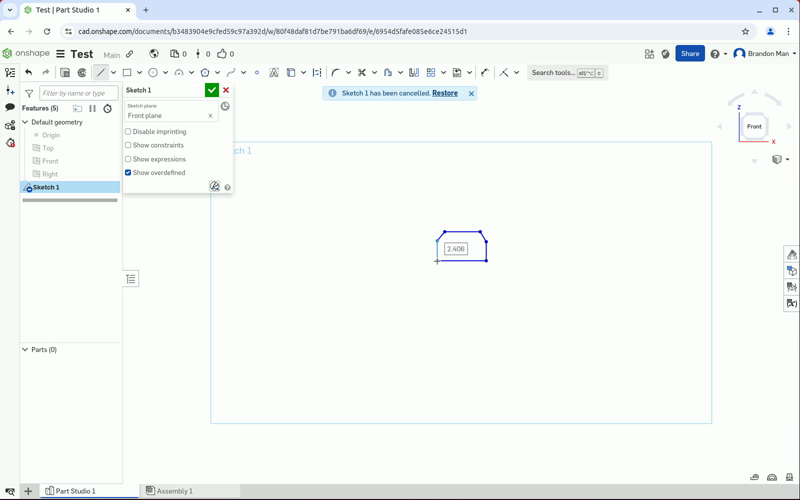
key_up(shift)
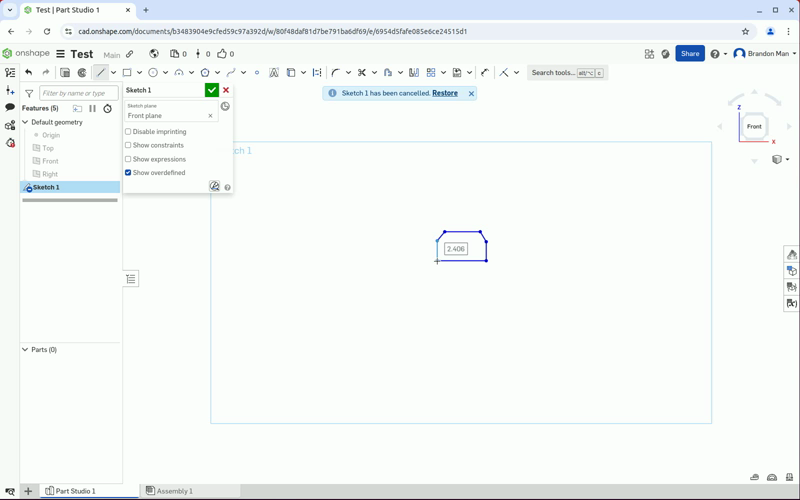
click(437, 260)
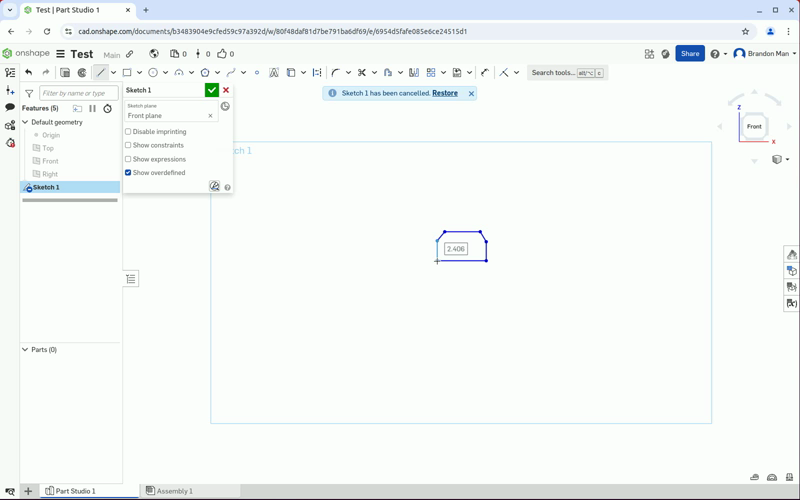
key(esc)
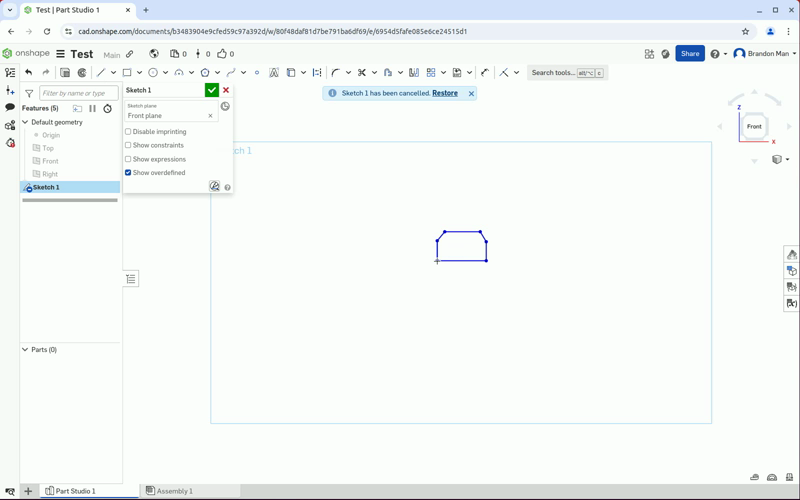
mouse_move(447, 239)
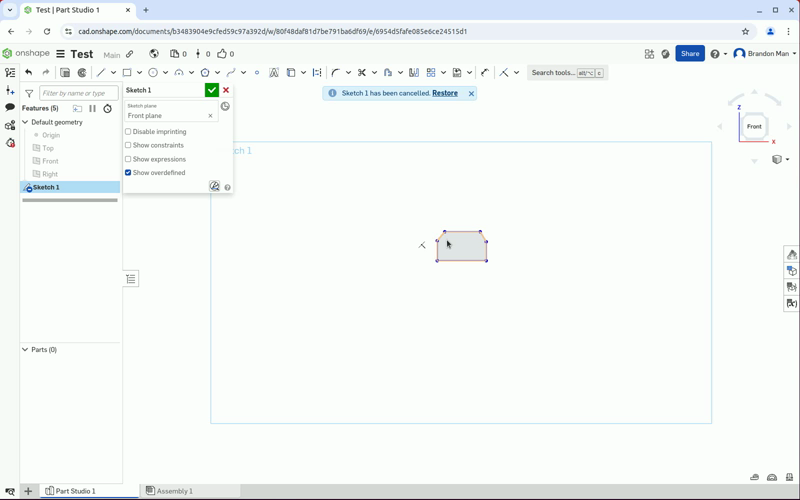
scroll(6)
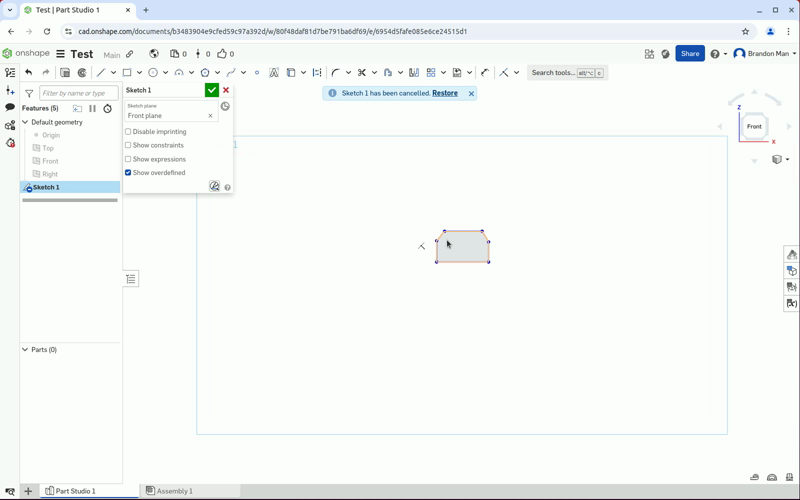
scroll(6)
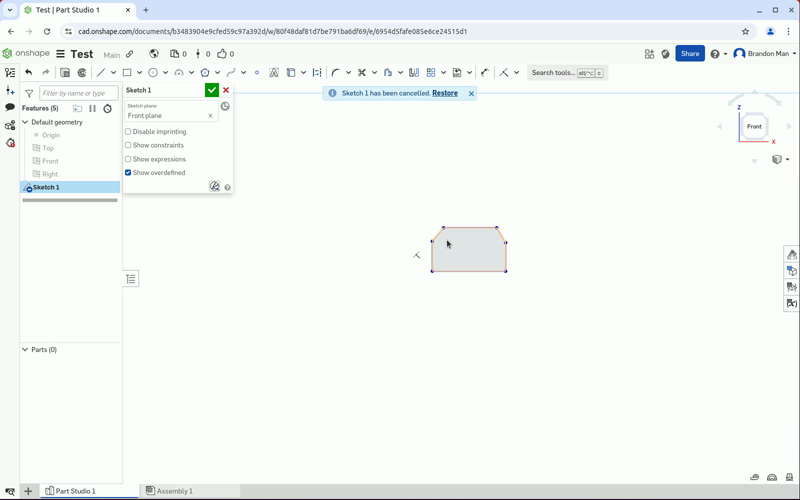
scroll(6)
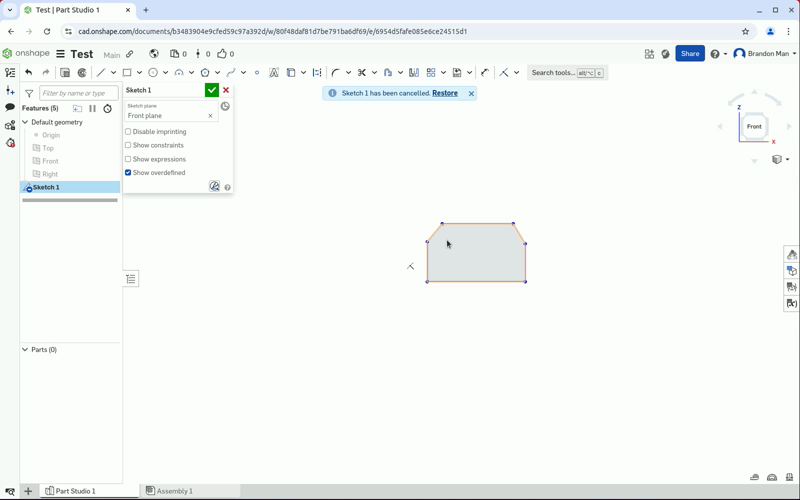
scroll(6)
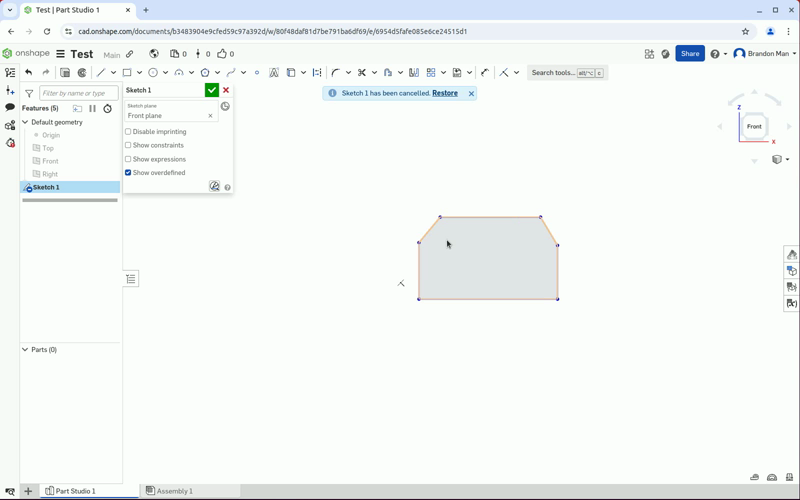
scroll(6)
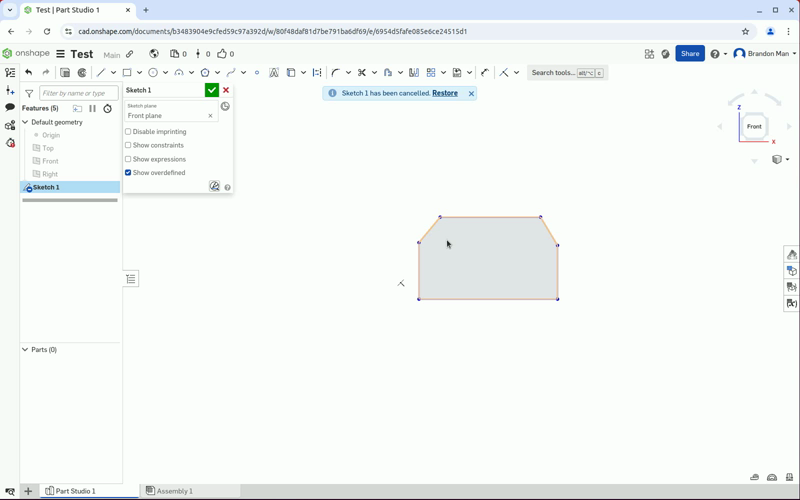
scroll(6)
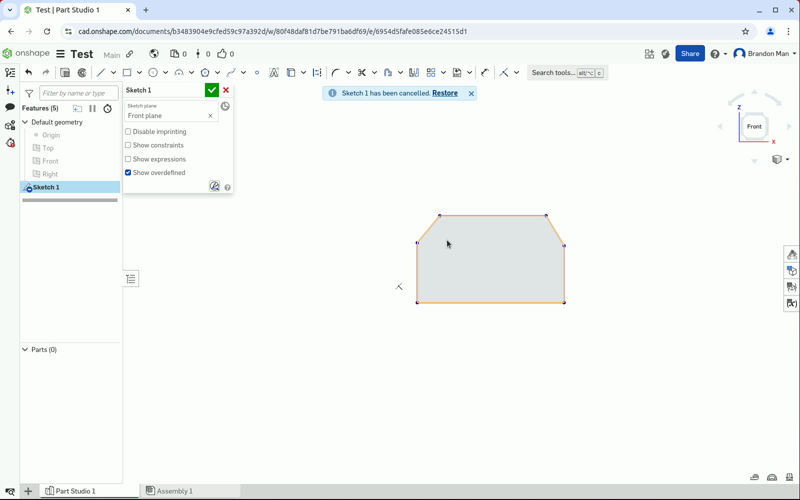
scroll(6)
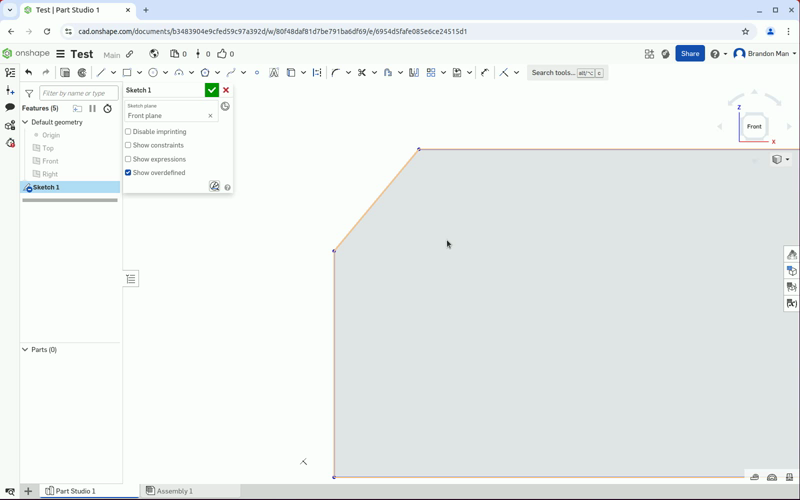
click(447, 239)
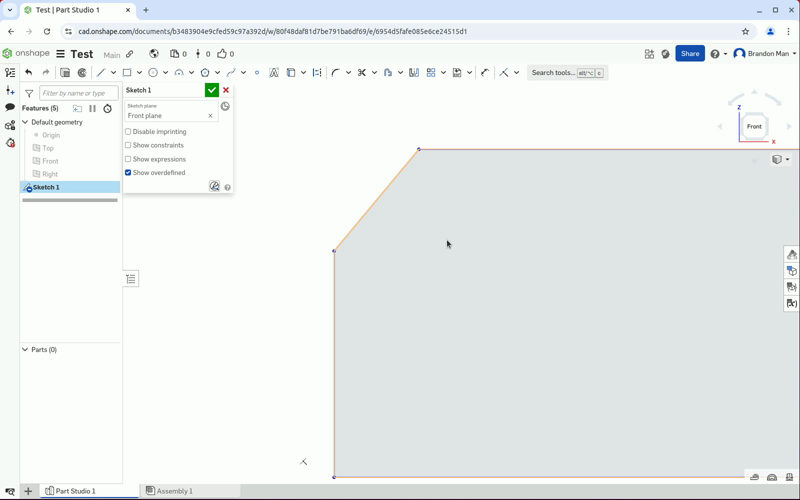
scroll(-6)
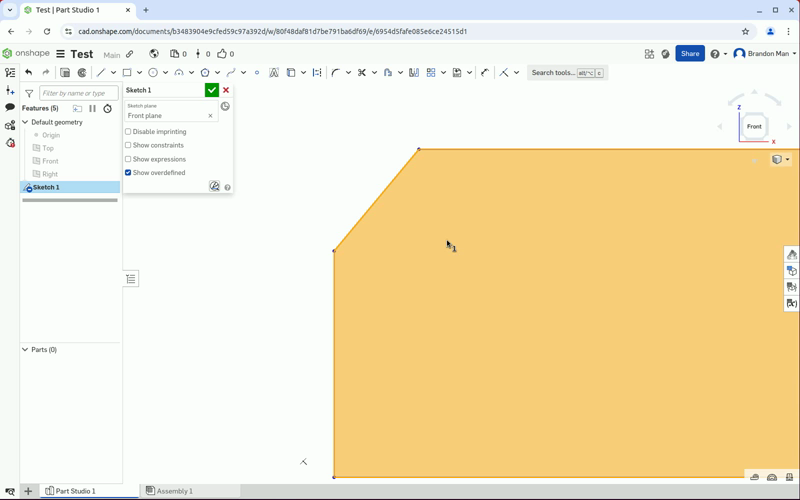
scroll(-6)
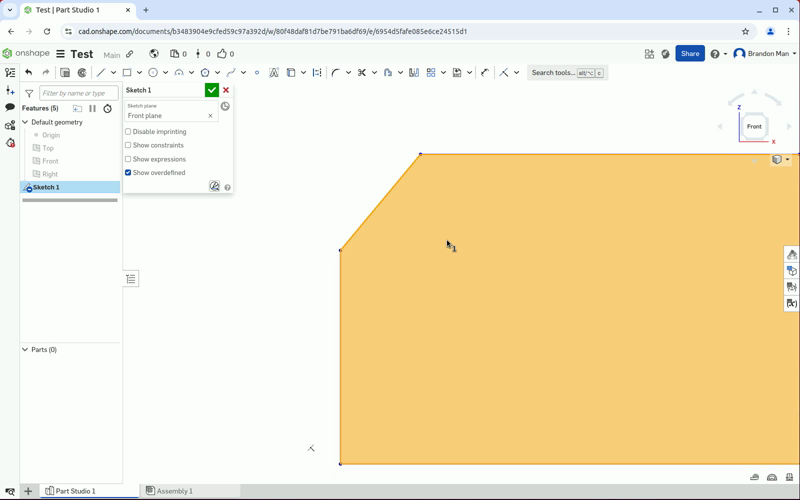
scroll(-6)
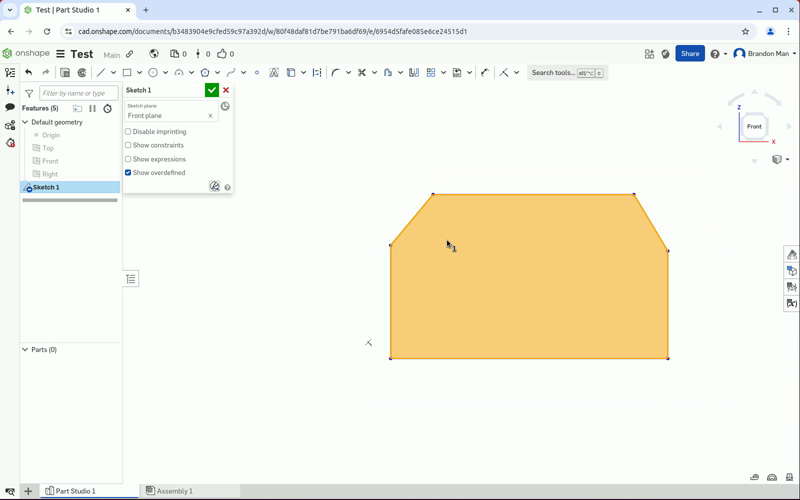
scroll(-6)
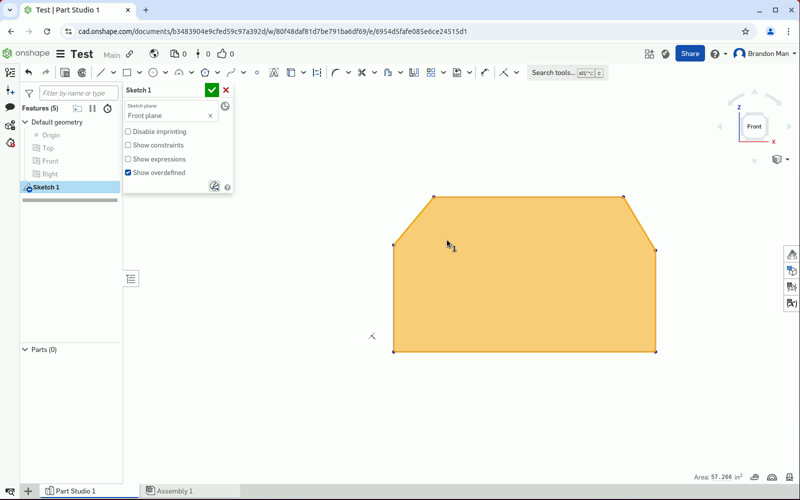
scroll(-6)
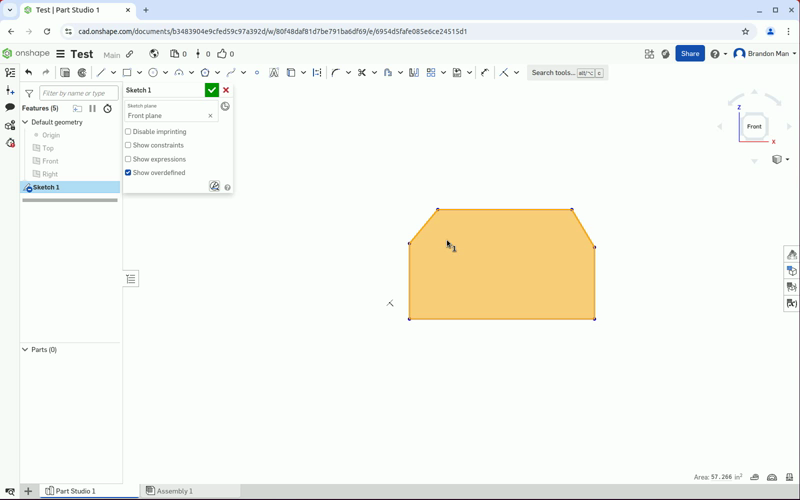
scroll(-6)
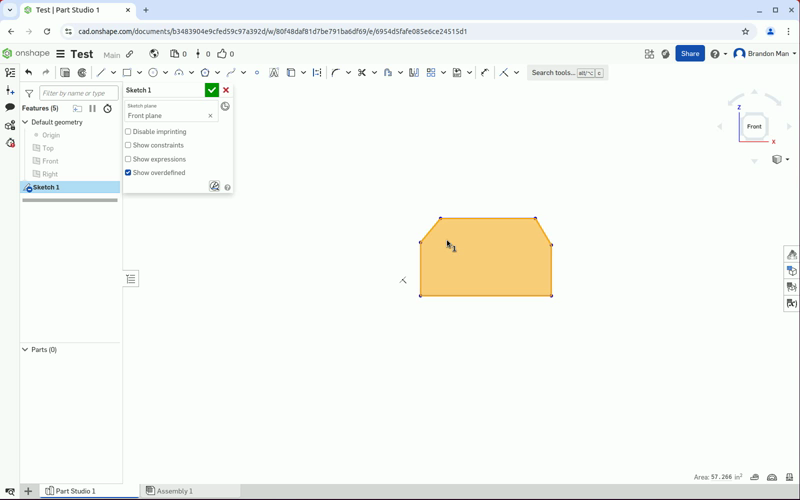
scroll(-6)
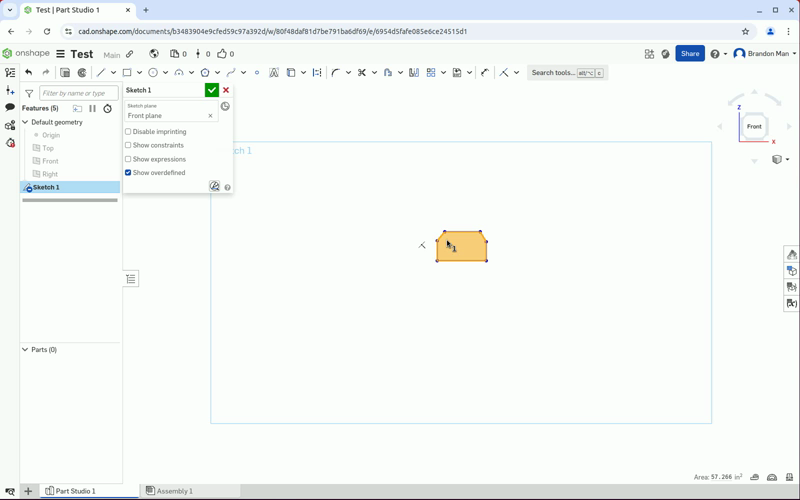
mouse_move(73, 352)
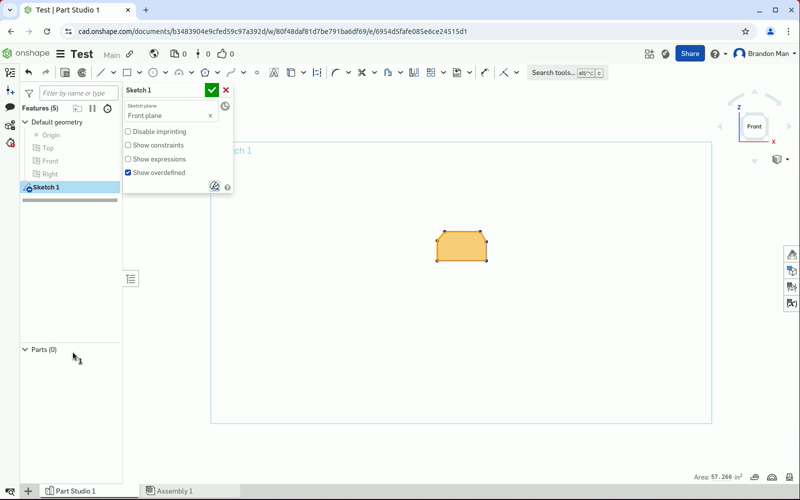
key(shift+y)
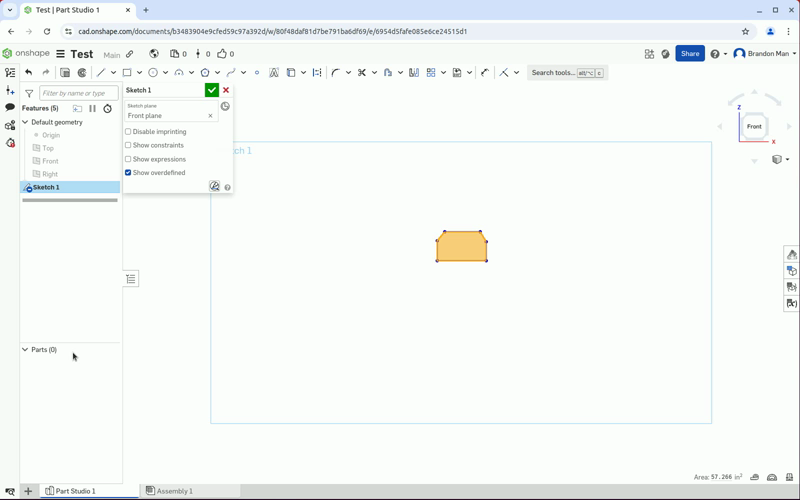
key(shift+e)
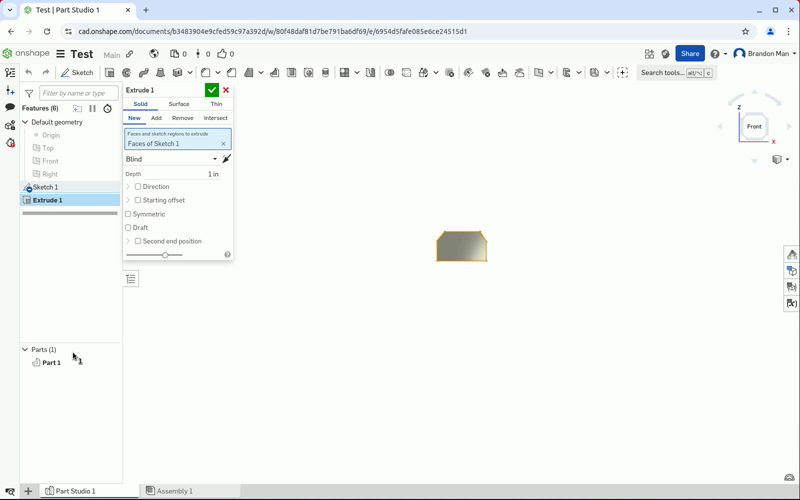
mouse_move(143, 106)
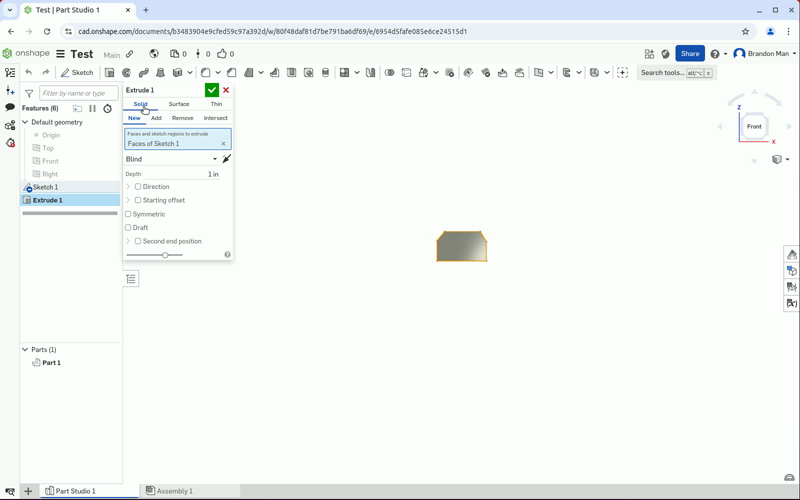
click(143, 106)
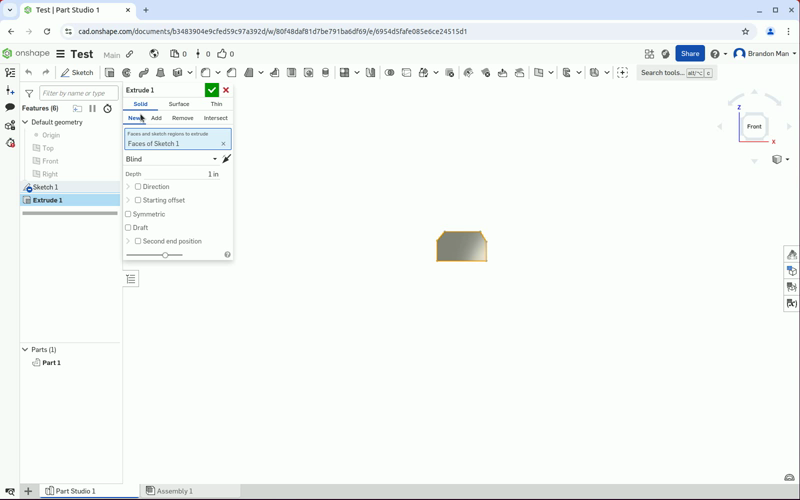
mouse_move(137, 120)
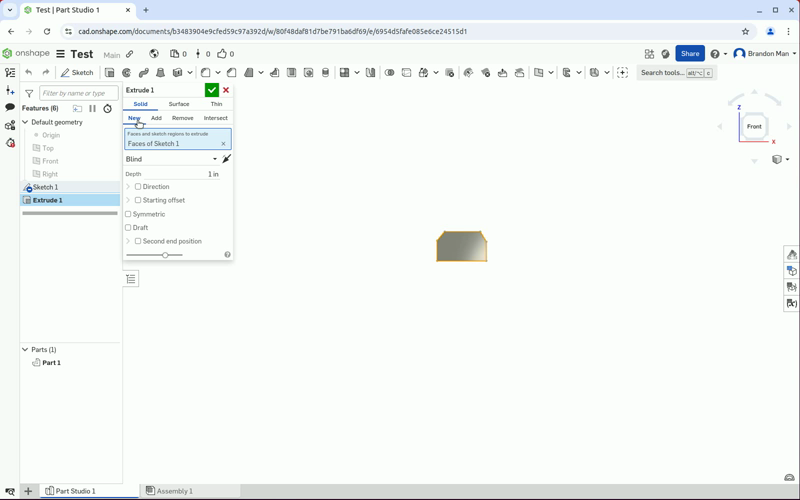
click(137, 120)
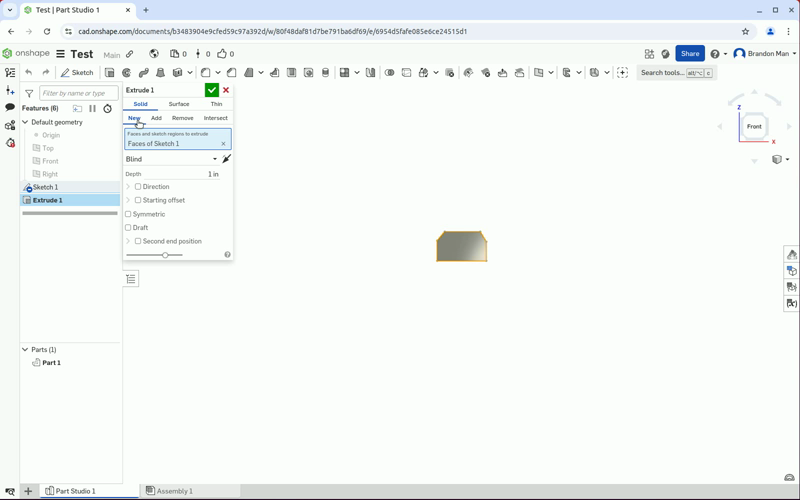
key(tab, 4)
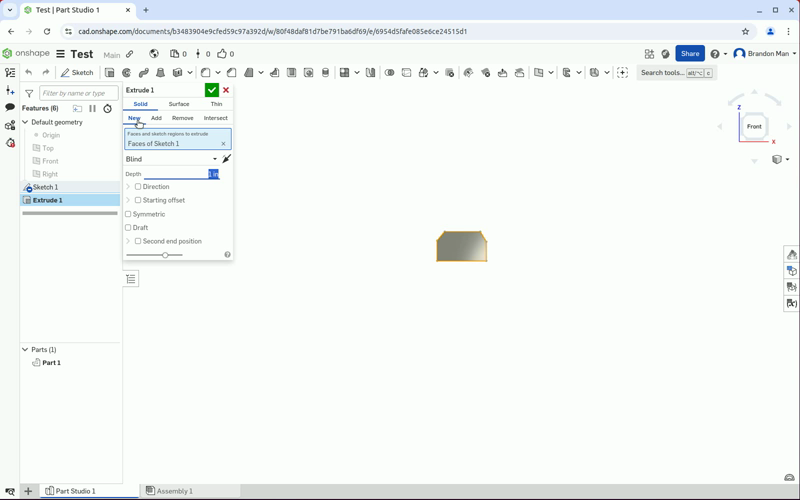
text(13.48)
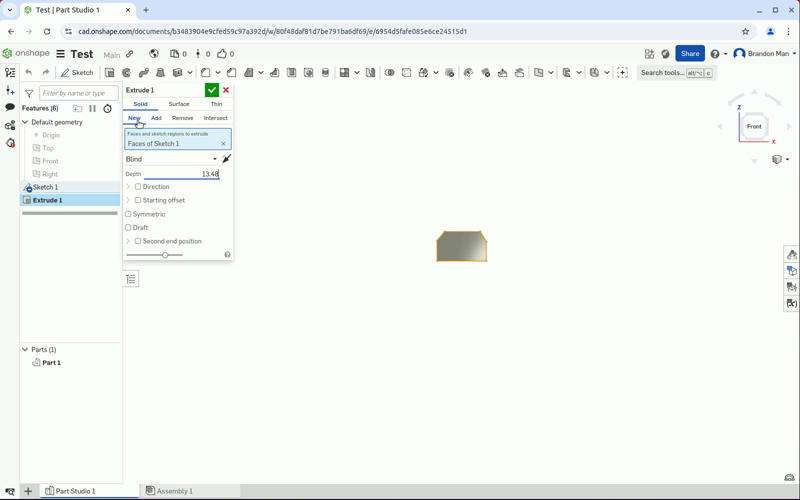
key(enter)
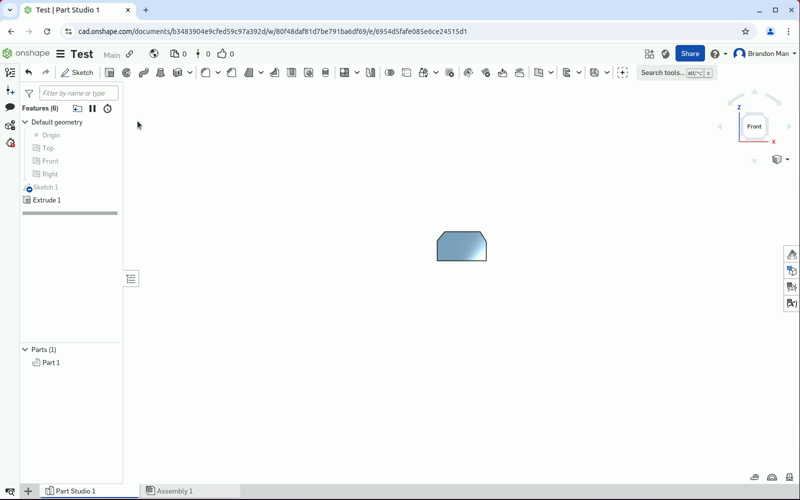
key(shift+h)
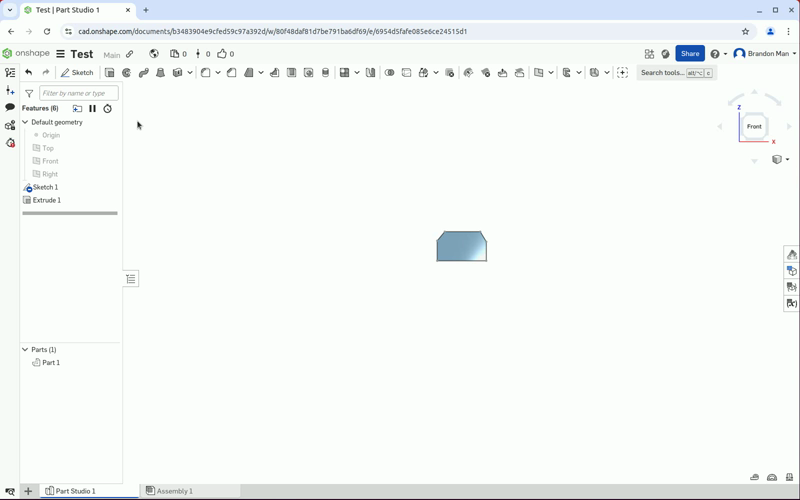
key(shift+h)
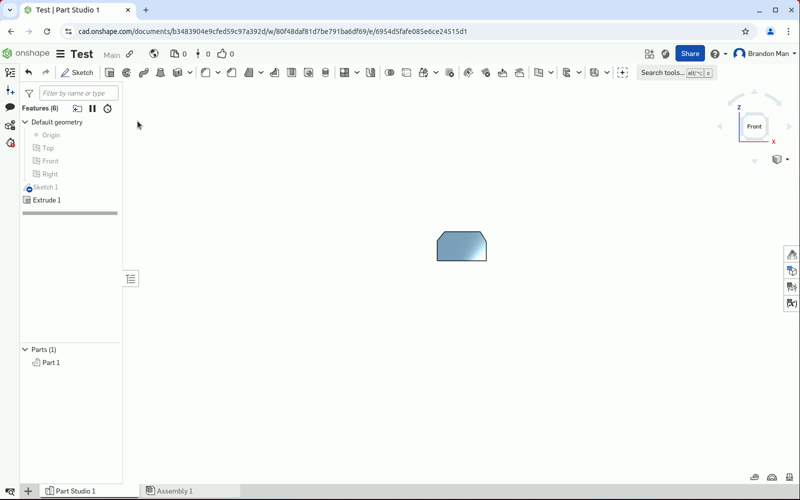
mouse_move(73, 189)
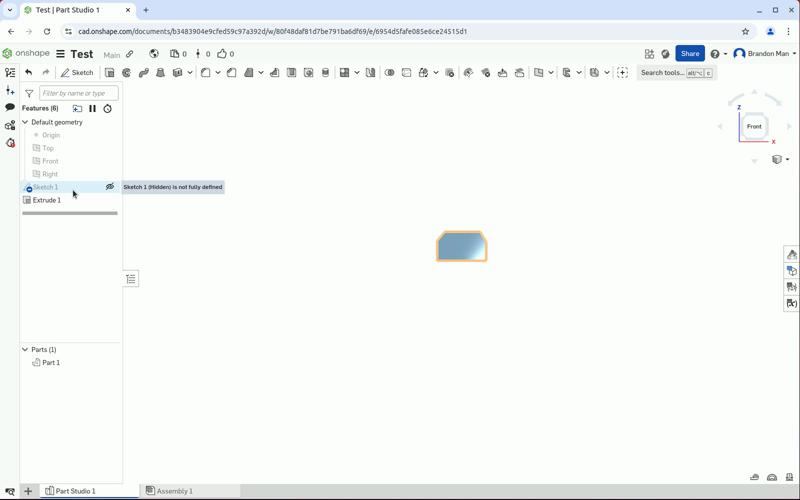
click(73, 189)
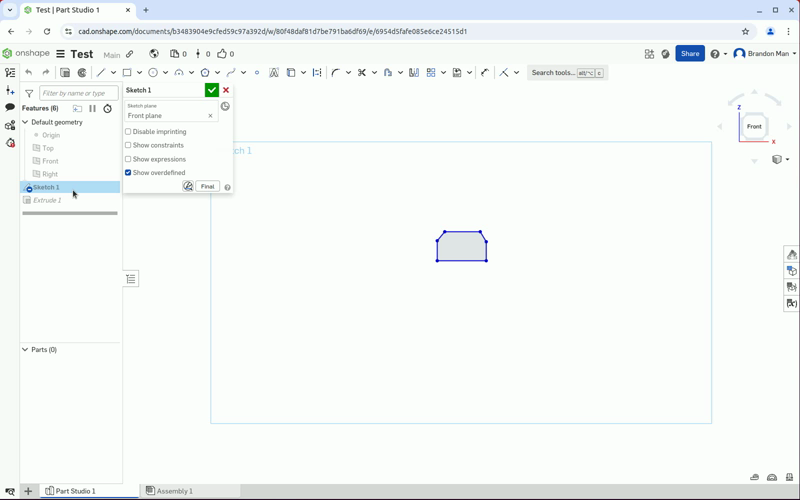
mouse_move(229, 92)
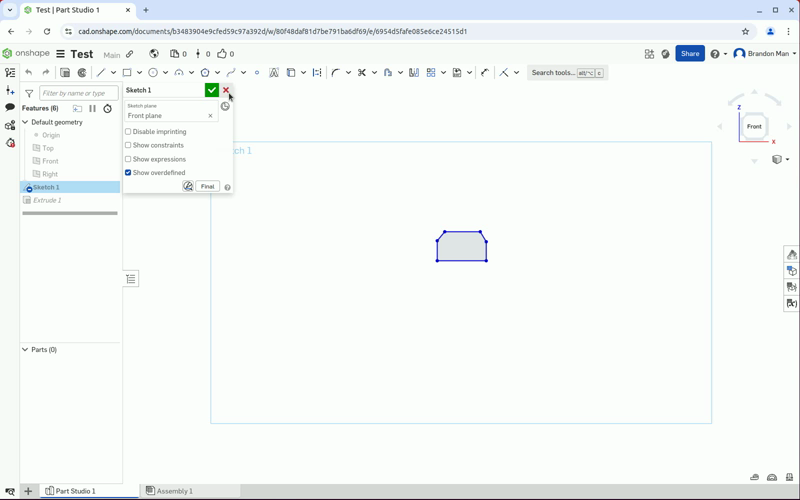
click(229, 92)
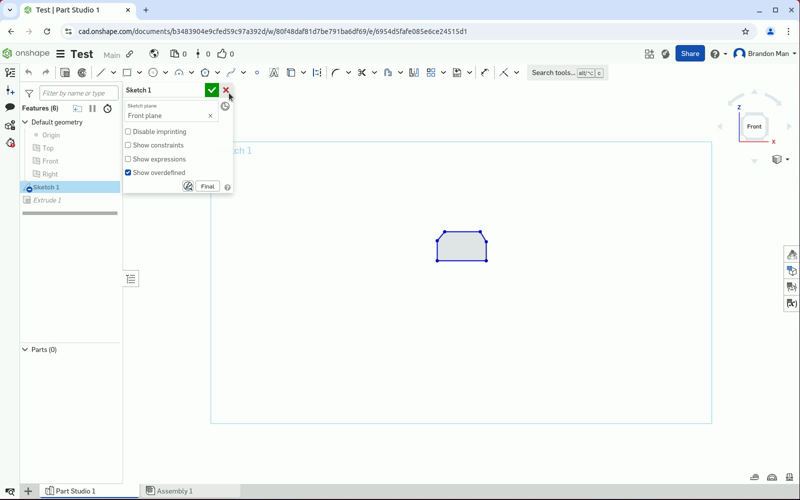
key(shift+s)
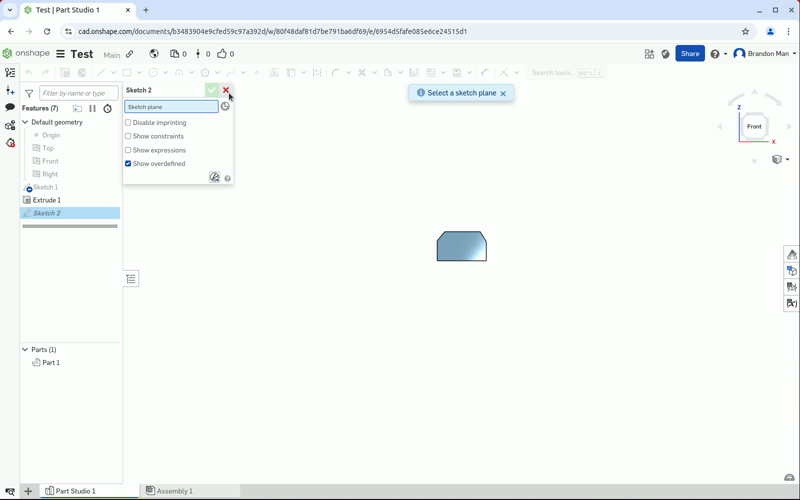
mouse_move(73, 163)
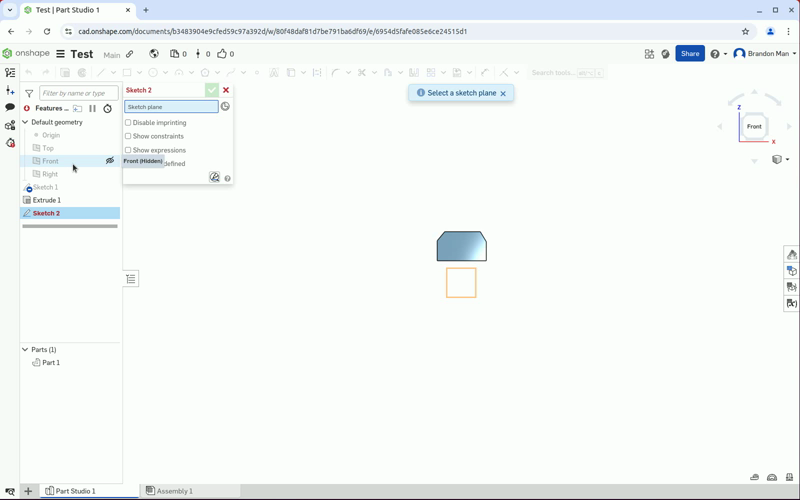
click(73, 163)
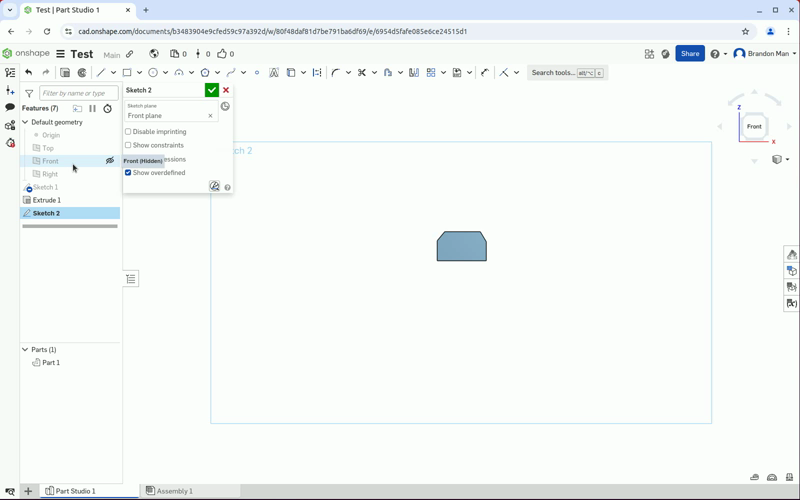
mouse_move(73, 352)
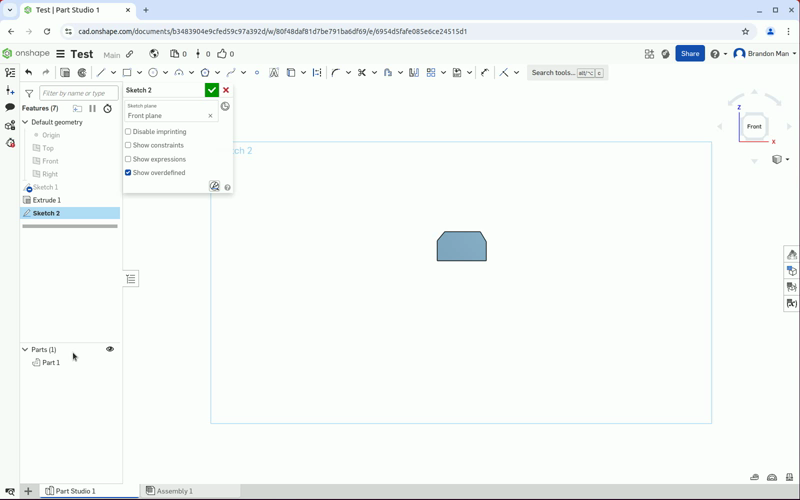
key(y)
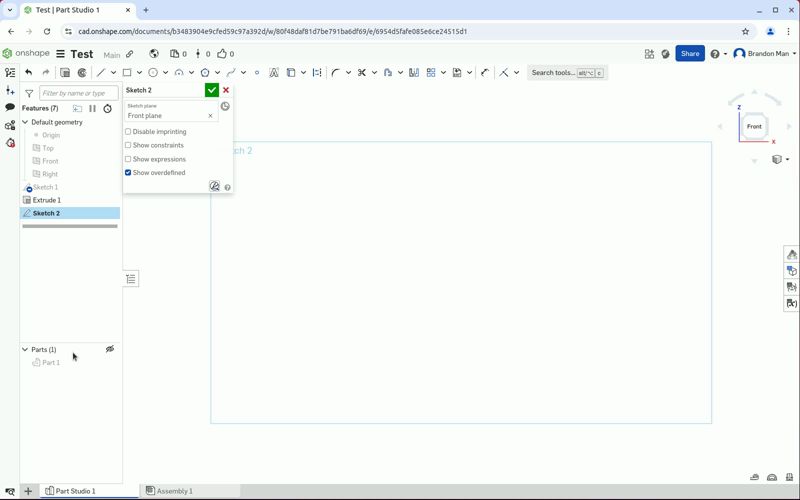
key(l)
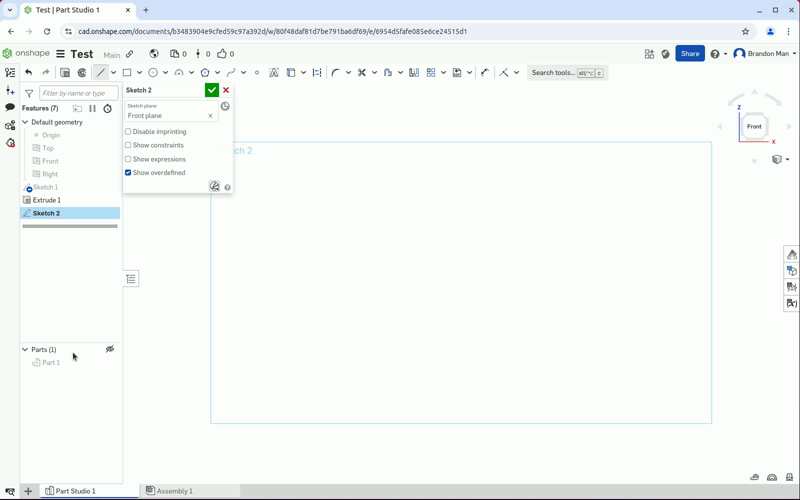
key_down(shift)
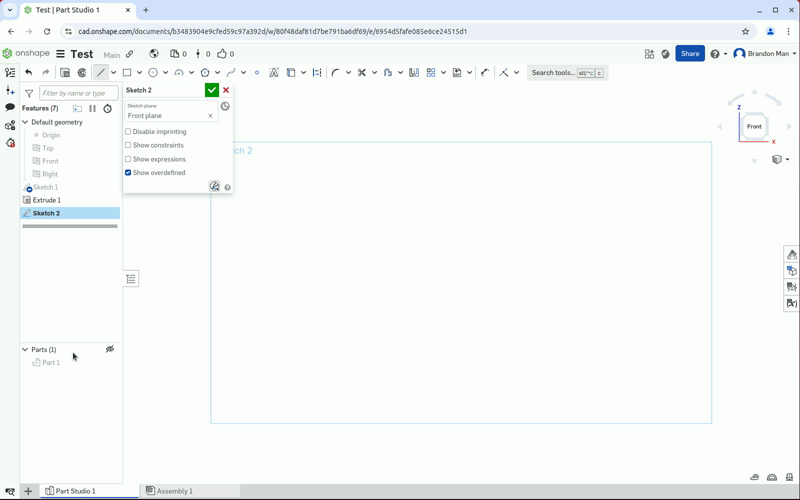
mouse_move(401, 261)
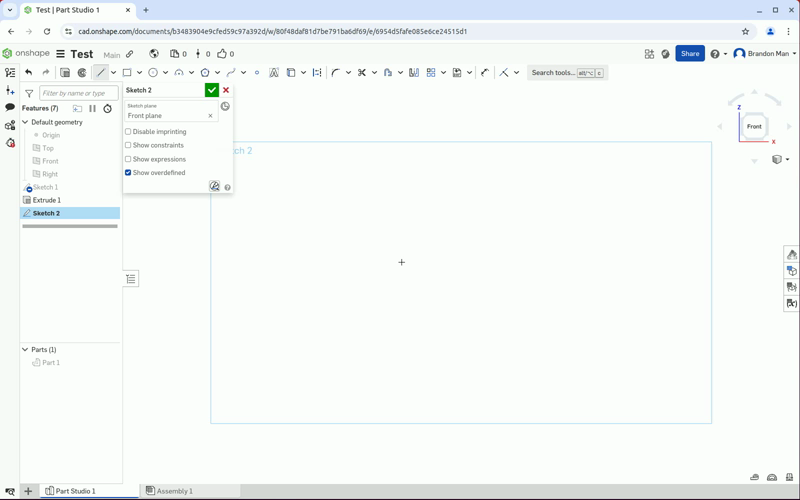
click(401, 261)
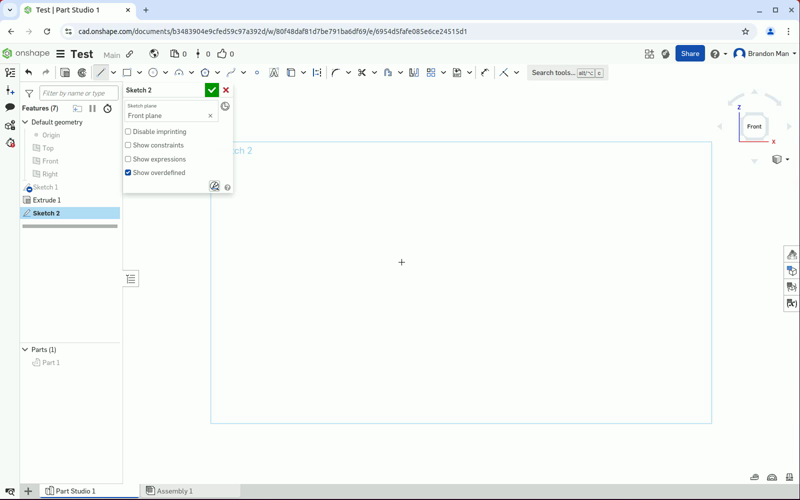
key_up(shift)
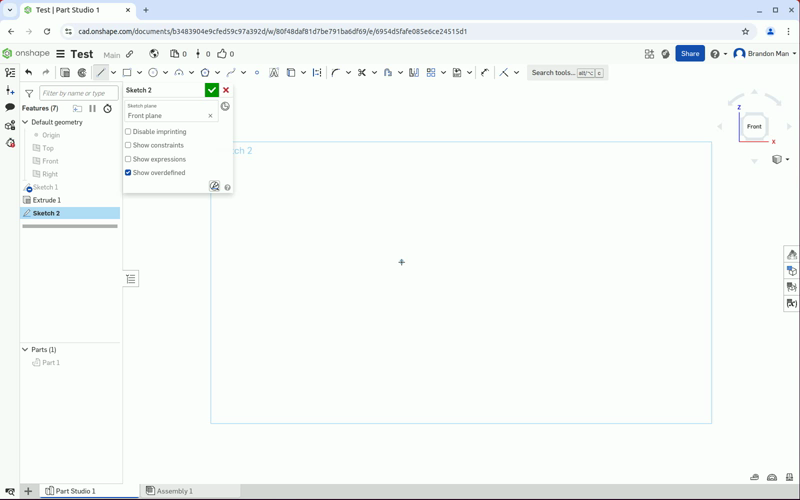
key_down(shift)
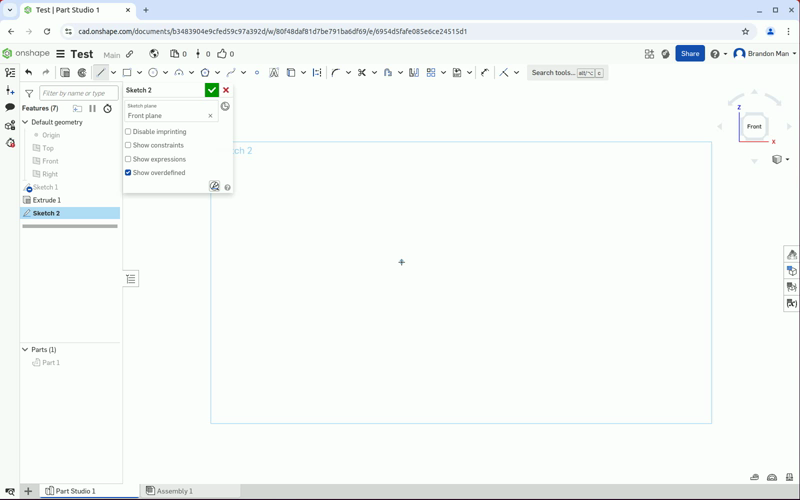
mouse_move(431, 261)
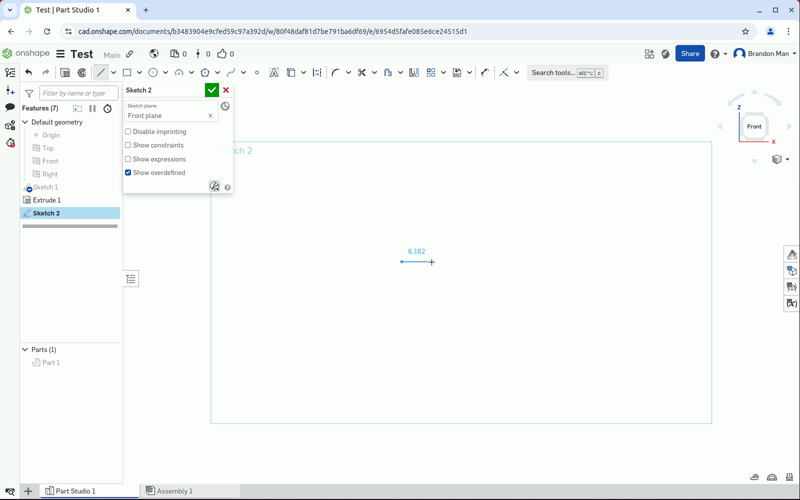
mouse_move(436, 261)
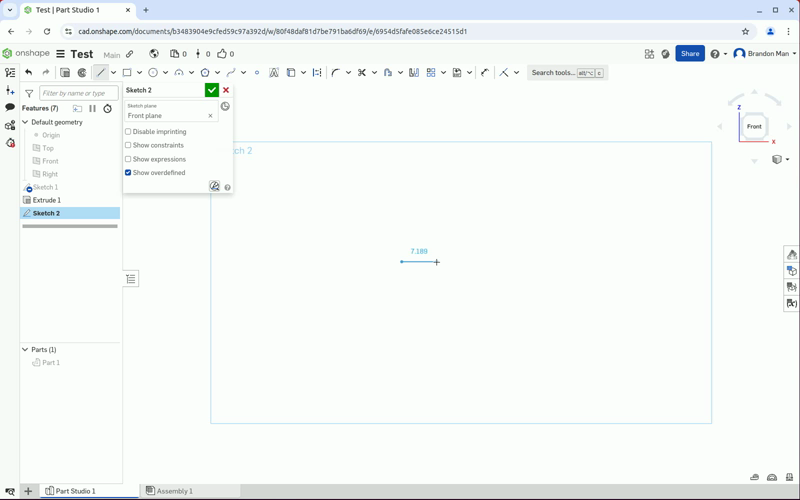
click(436, 261)
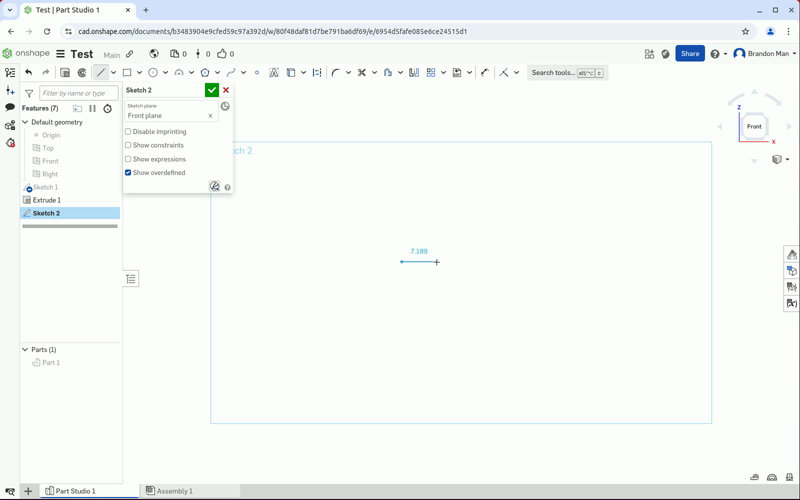
key_up(shift)
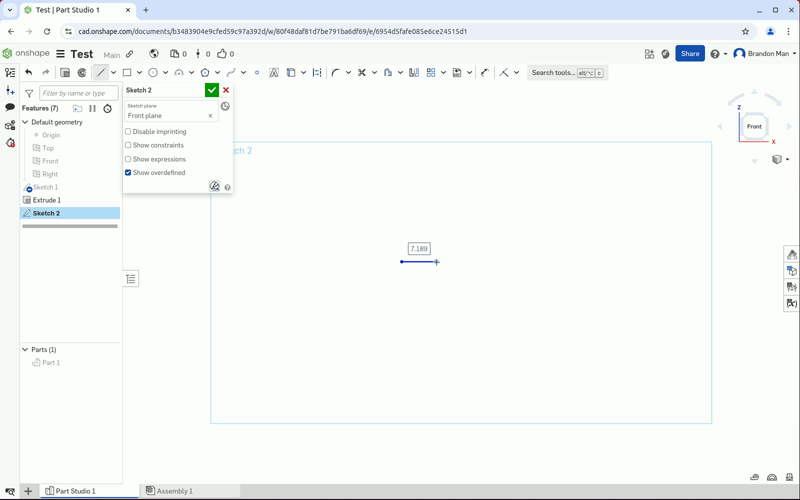
key_down(shift)
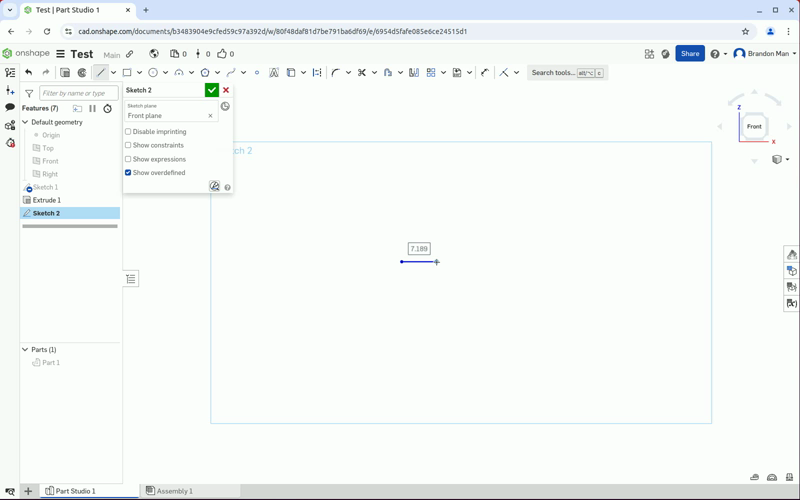
mouse_move(466, 261)
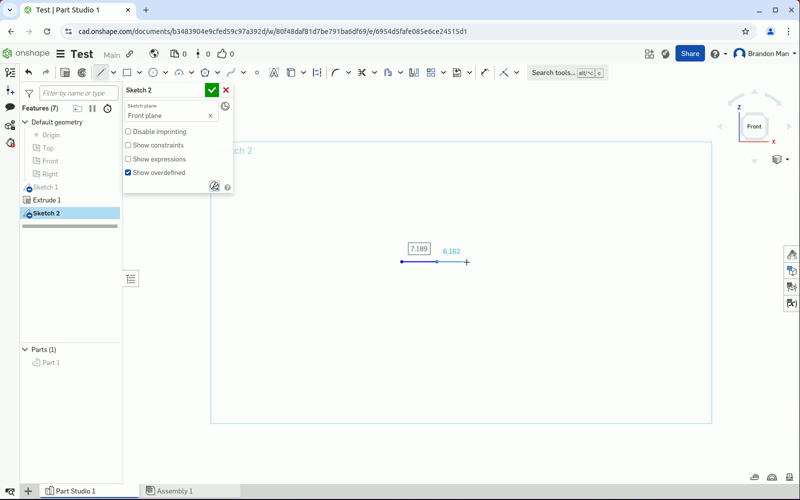
mouse_move(436, 243)
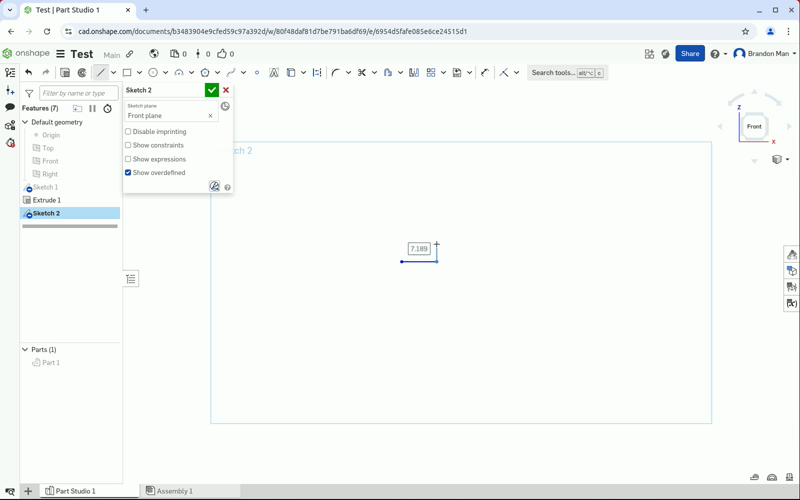
click(436, 243)
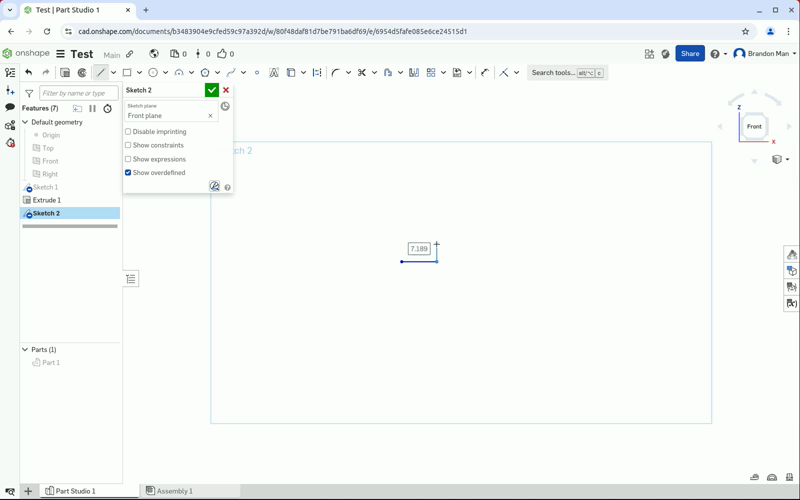
key_up(shift)
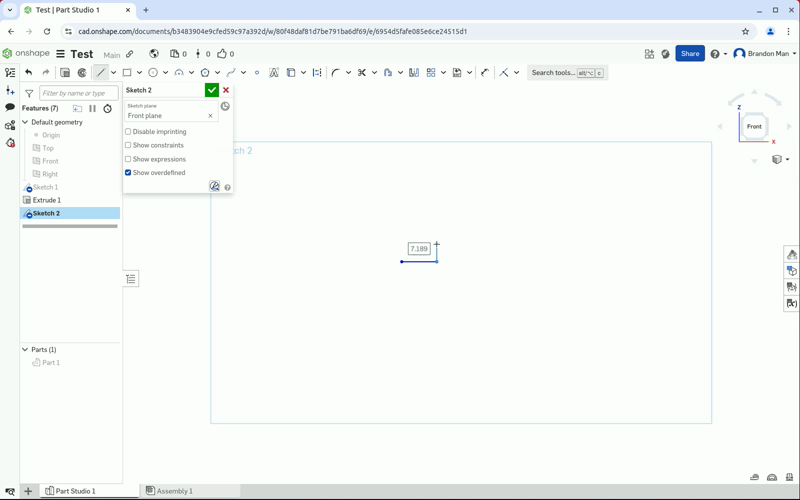
key_down(shift)
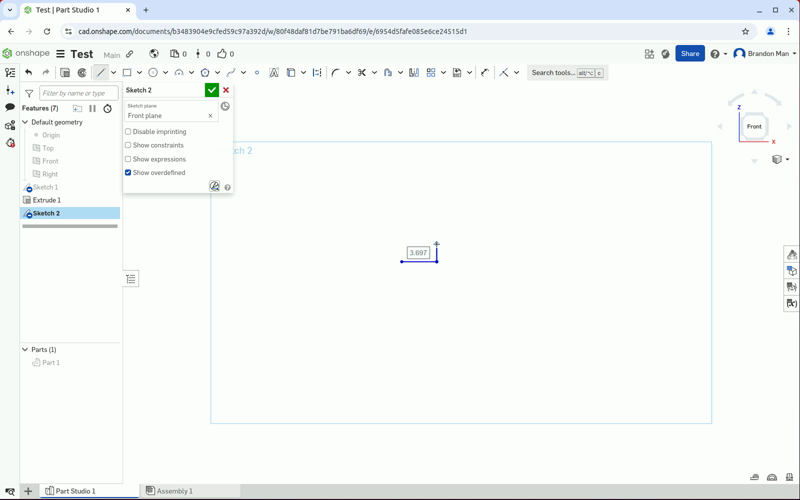
mouse_move(466, 243)
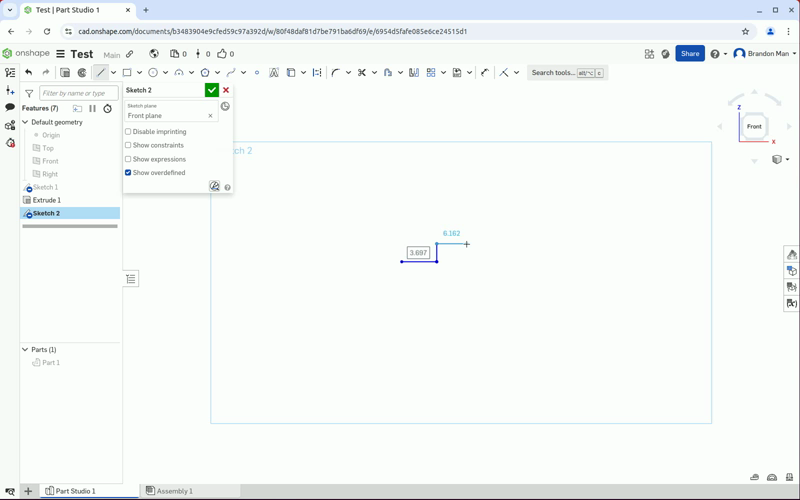
mouse_move(401, 243)
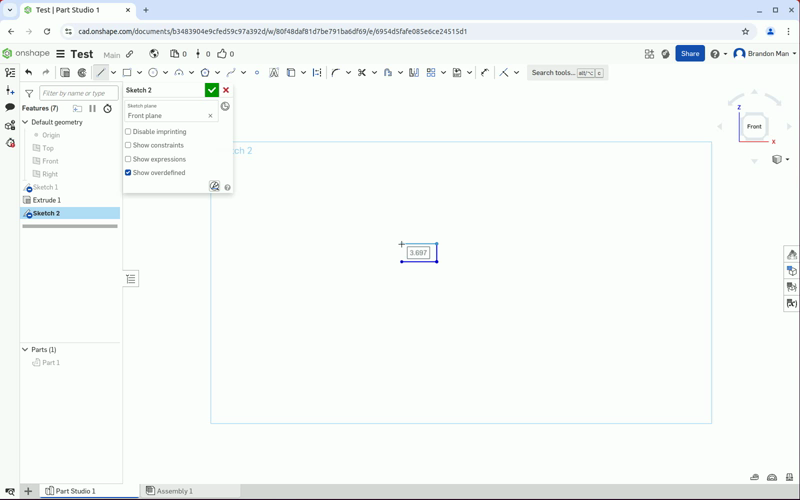
click(401, 243)
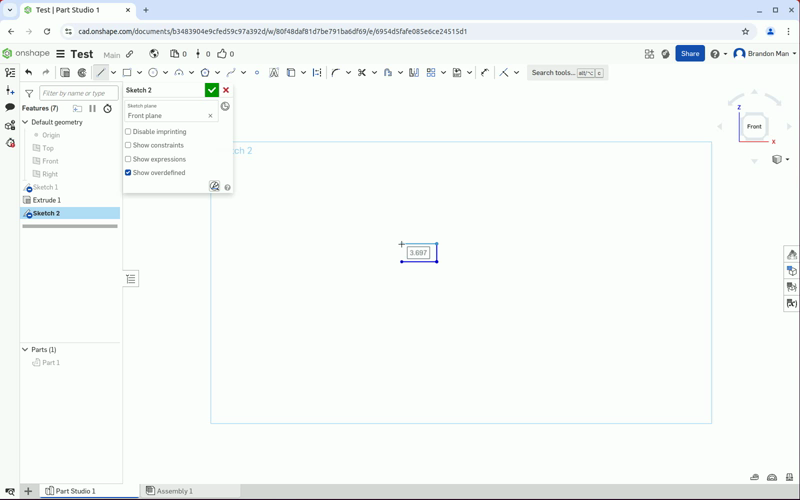
key_up(shift)
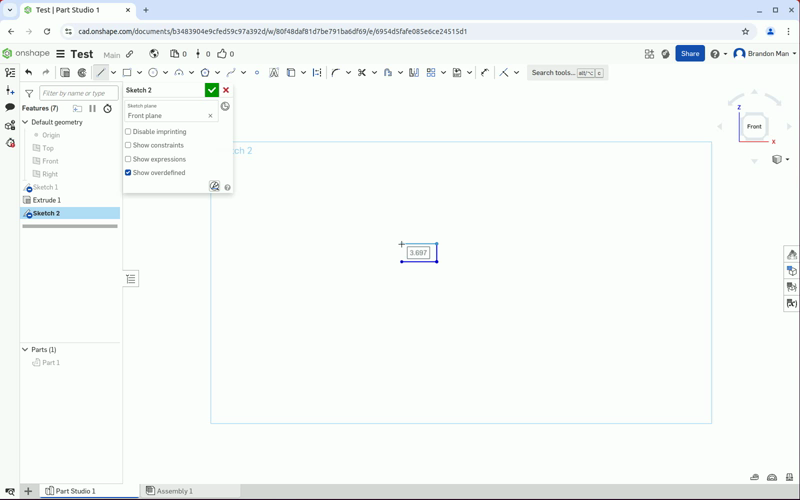
mouse_move(431, 243)
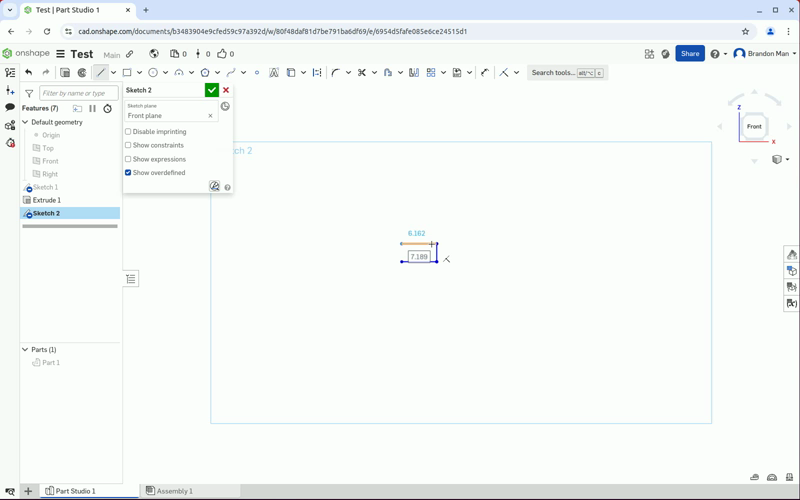
key_down(shift)
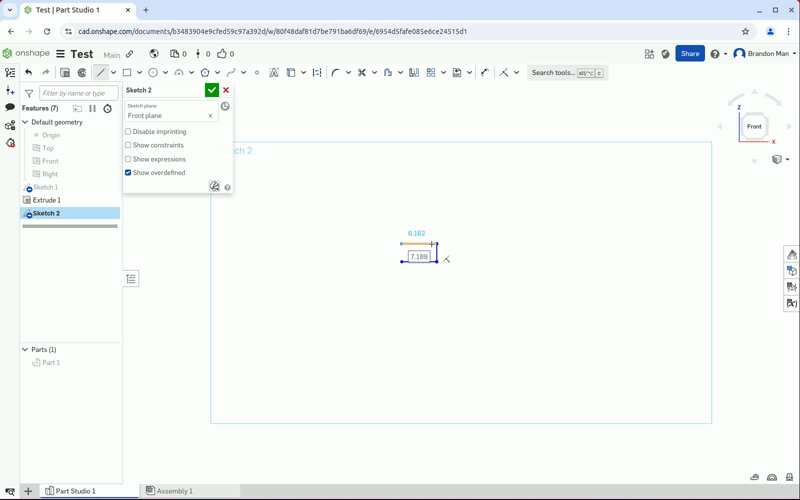
mouse_move(401, 261)
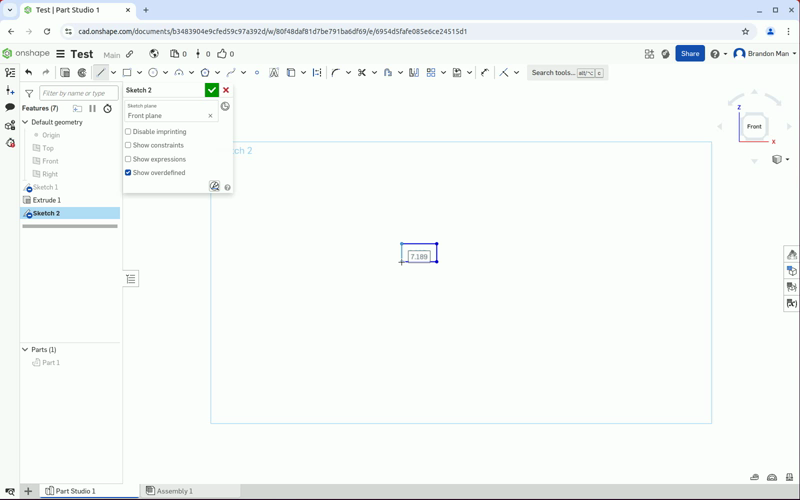
key_up(shift)
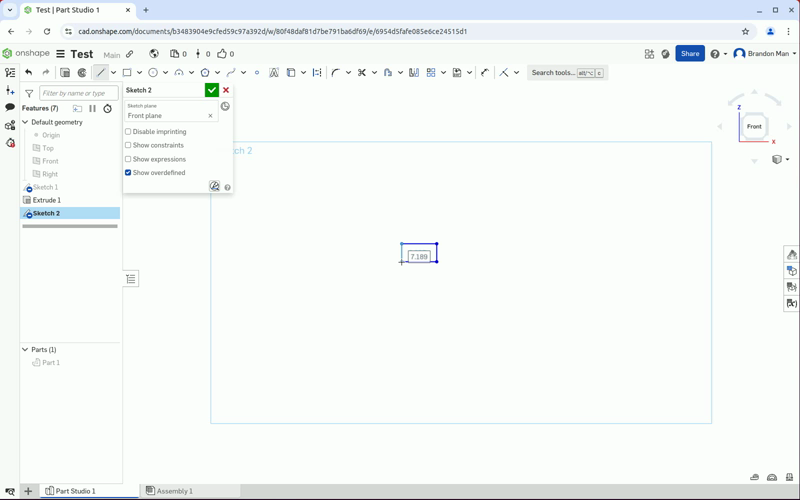
click(401, 261)
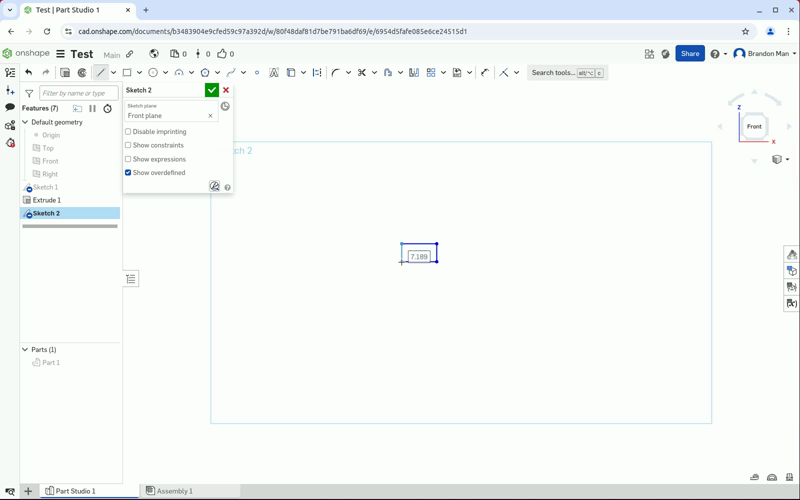
key(esc)
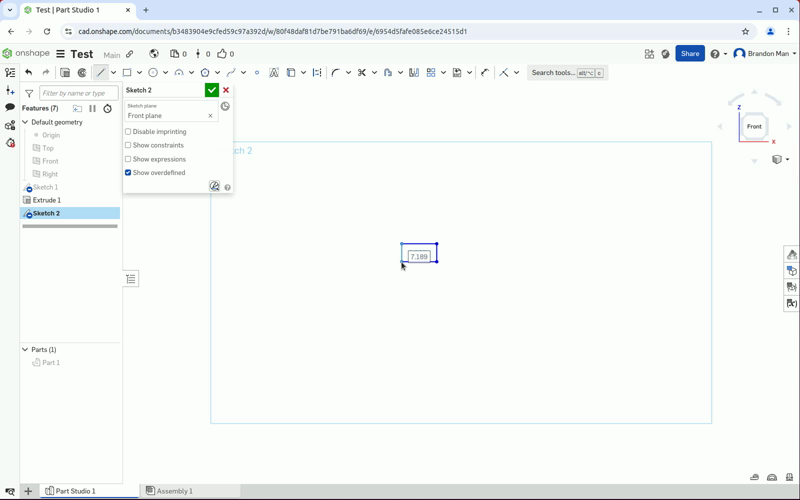
mouse_move(415, 245)
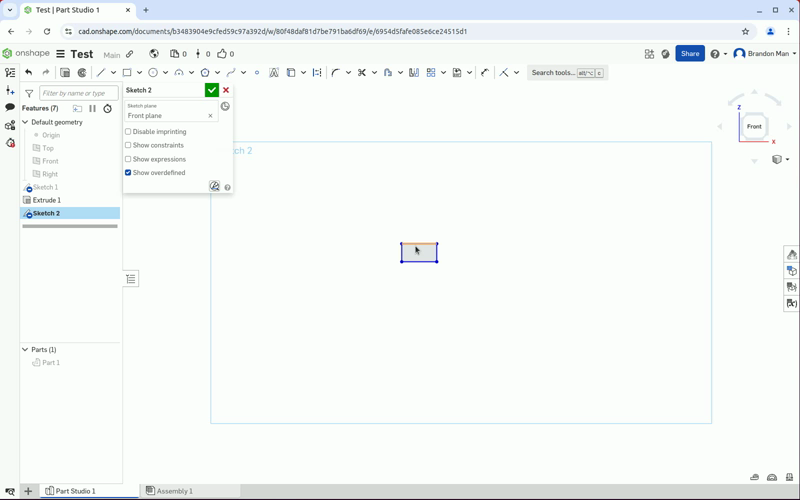
scroll(6)
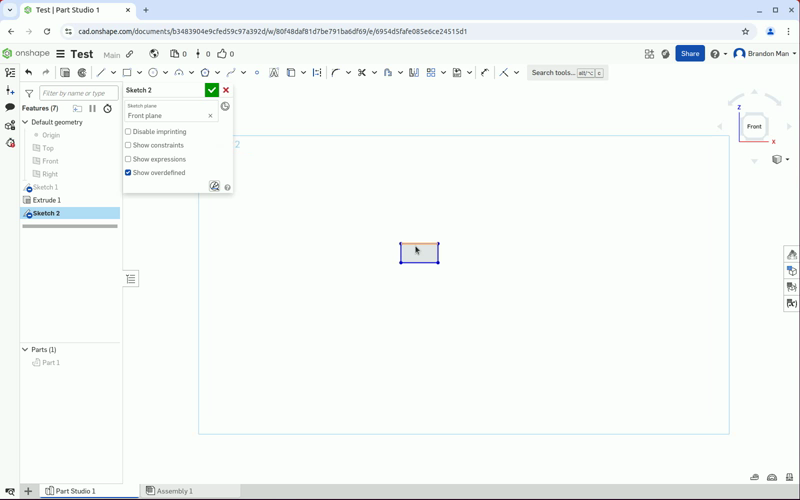
scroll(6)
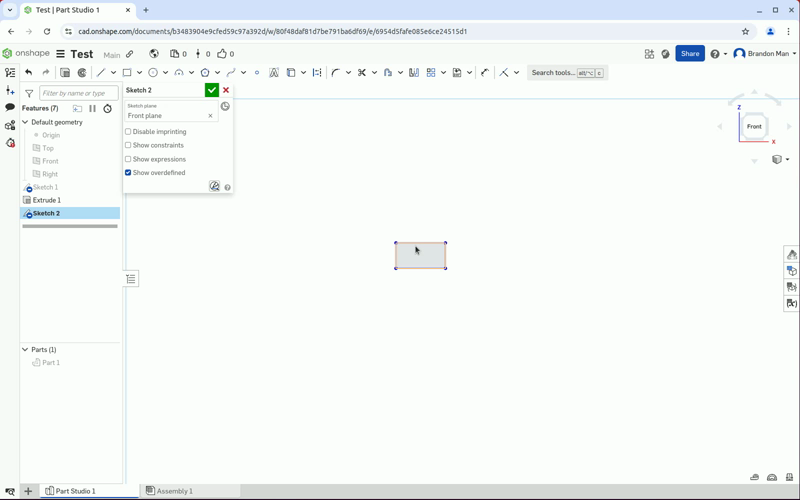
scroll(6)
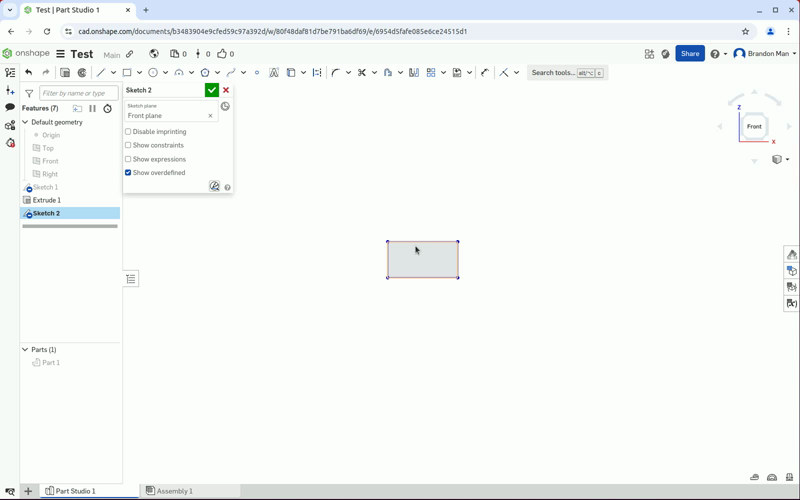
scroll(6)
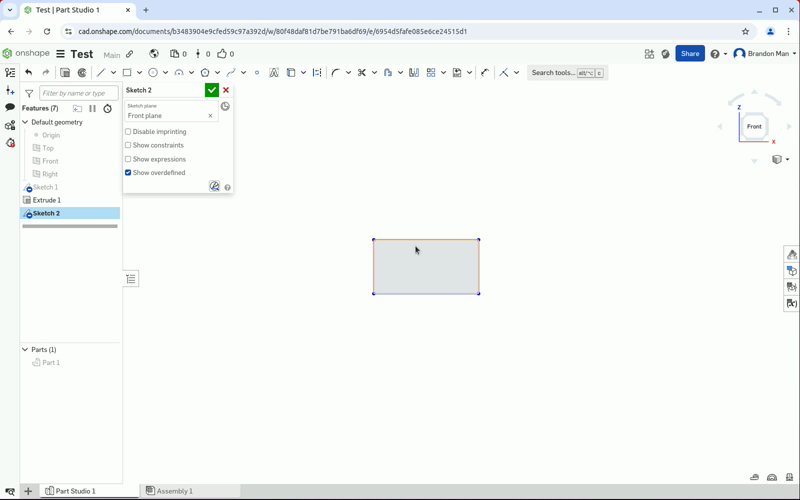
scroll(6)
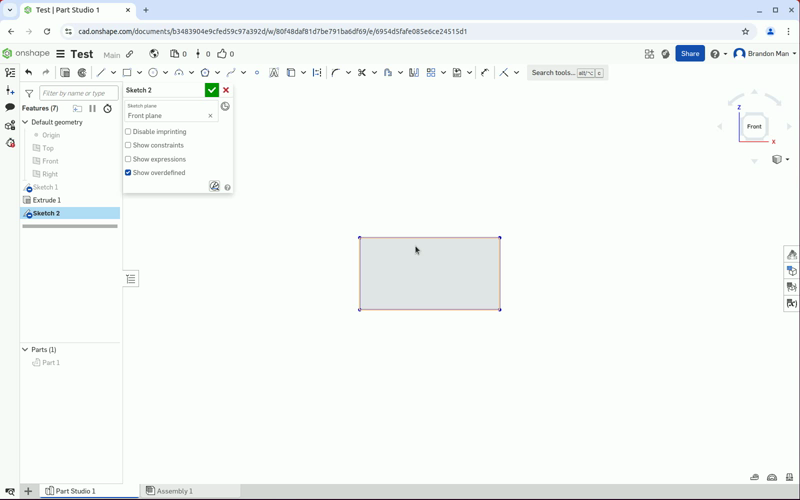
scroll(6)
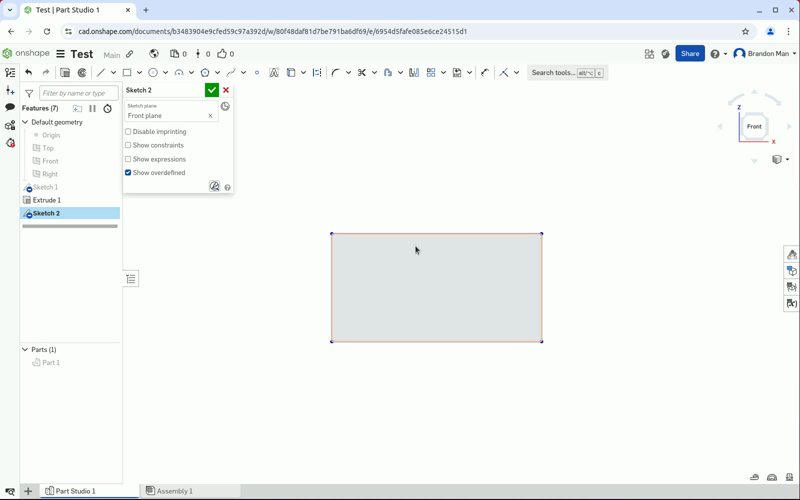
scroll(6)
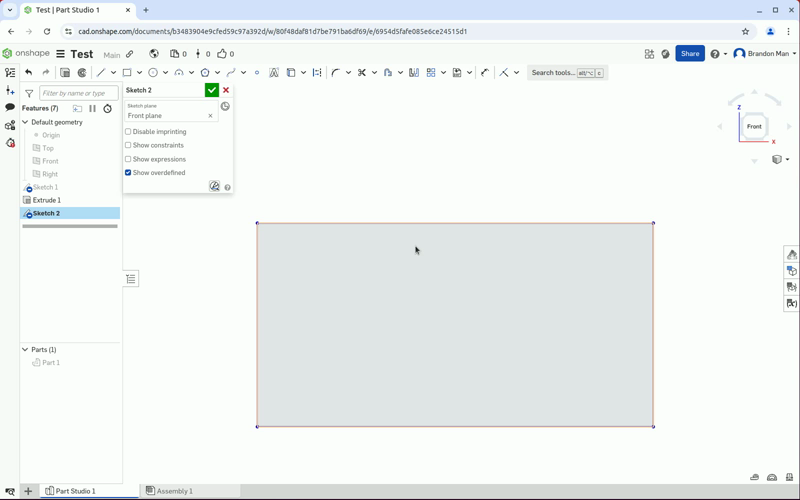
click(415, 245)
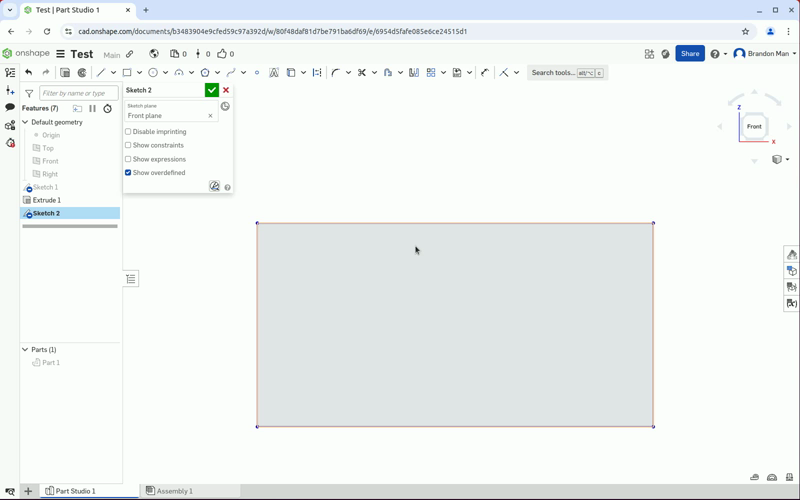
scroll(-6)
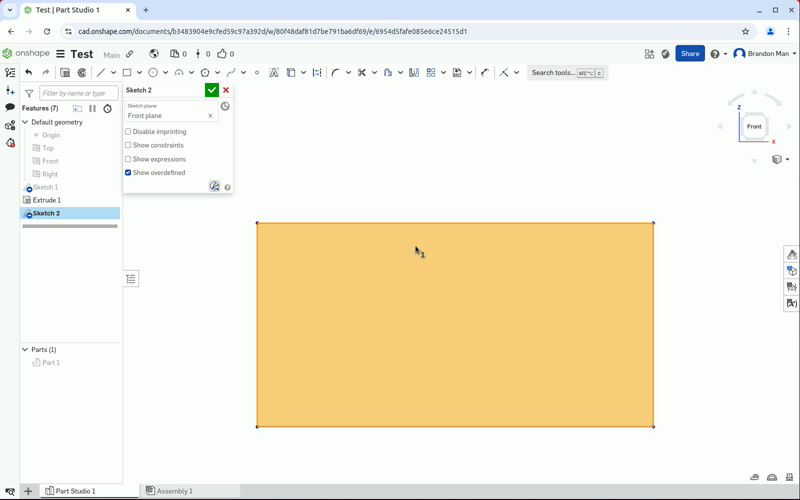
scroll(-6)
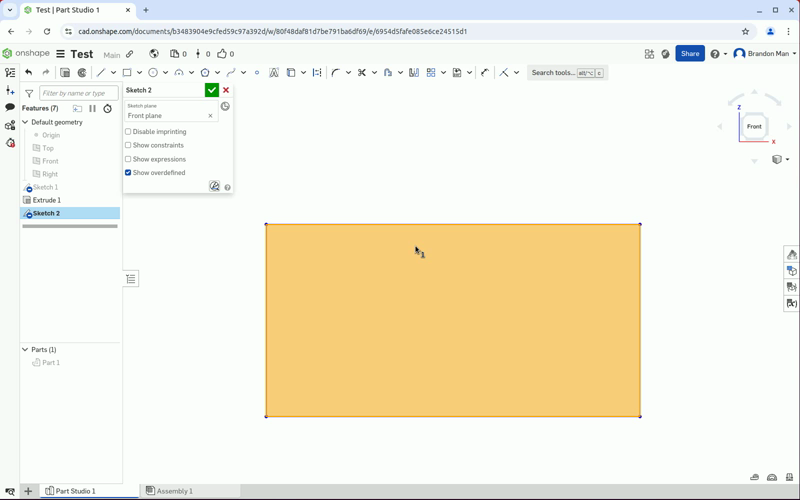
scroll(-6)
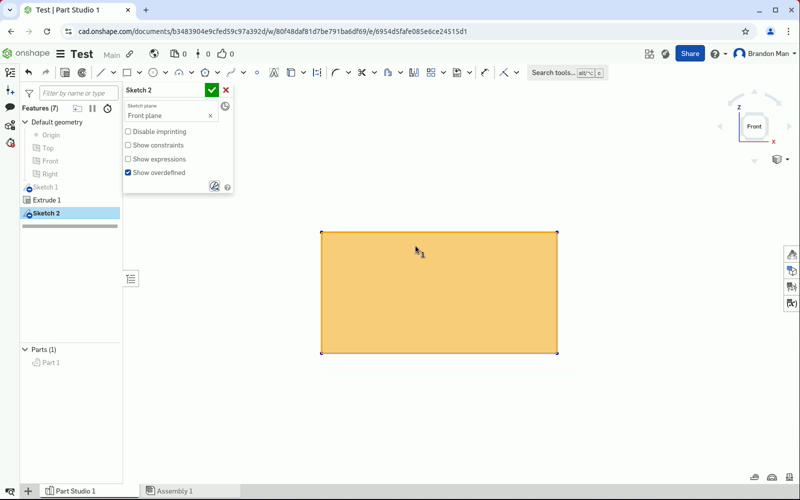
scroll(-6)
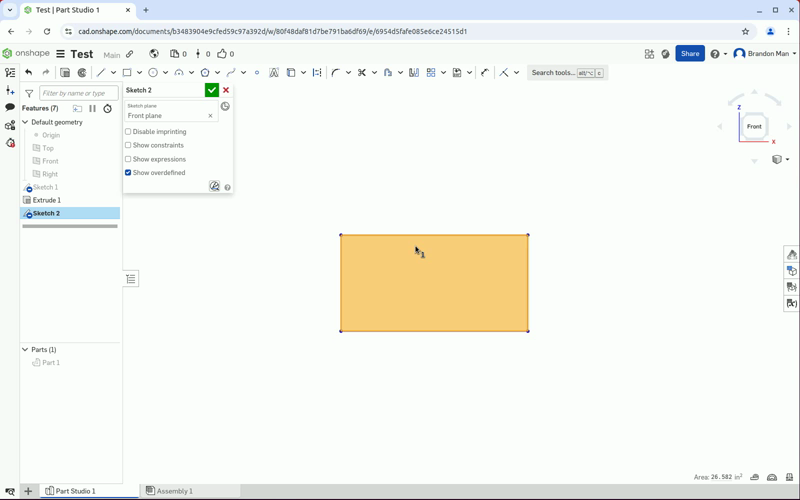
scroll(-6)
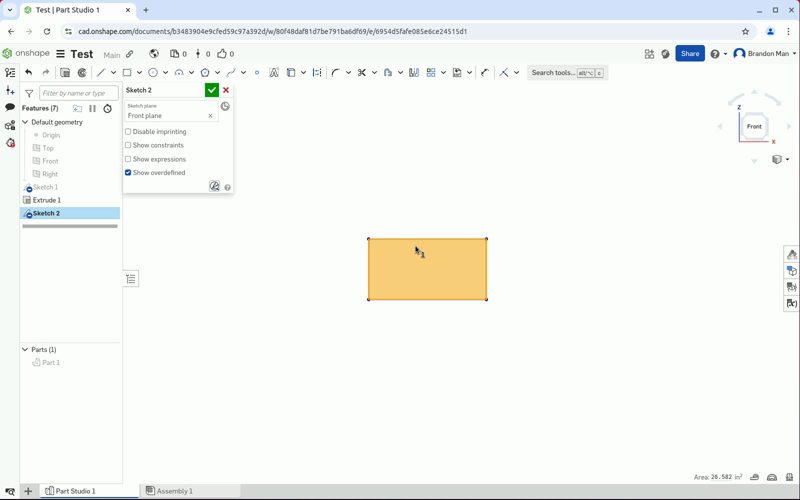
scroll(-6)
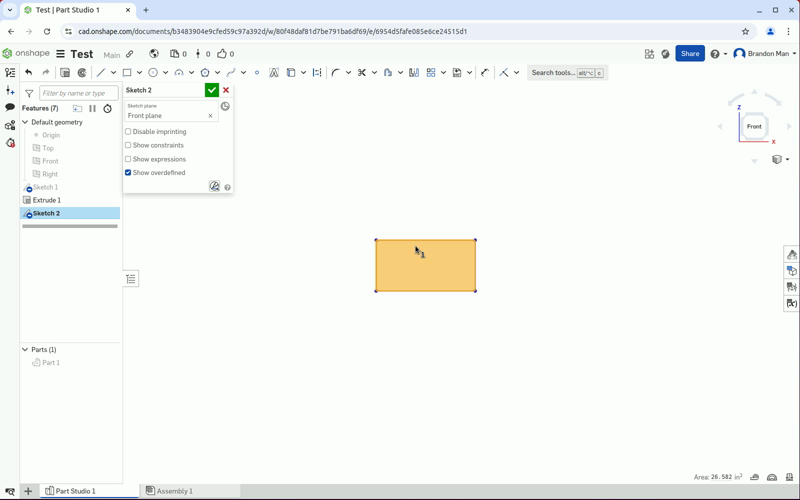
scroll(-6)
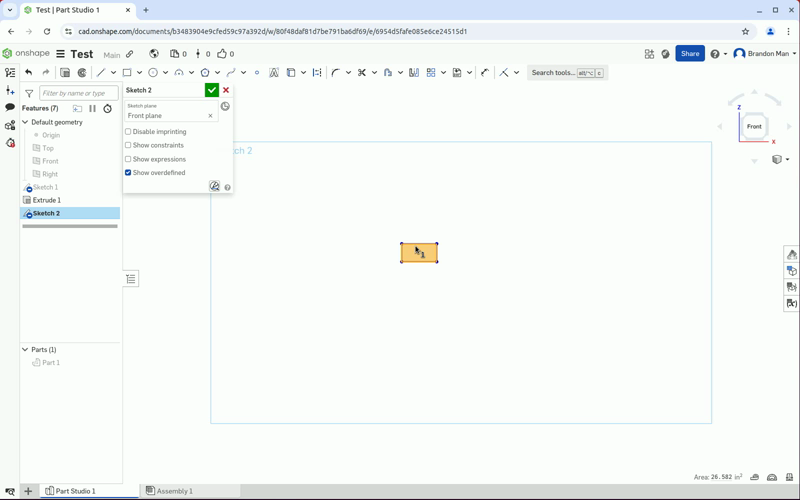
mouse_move(73, 352)
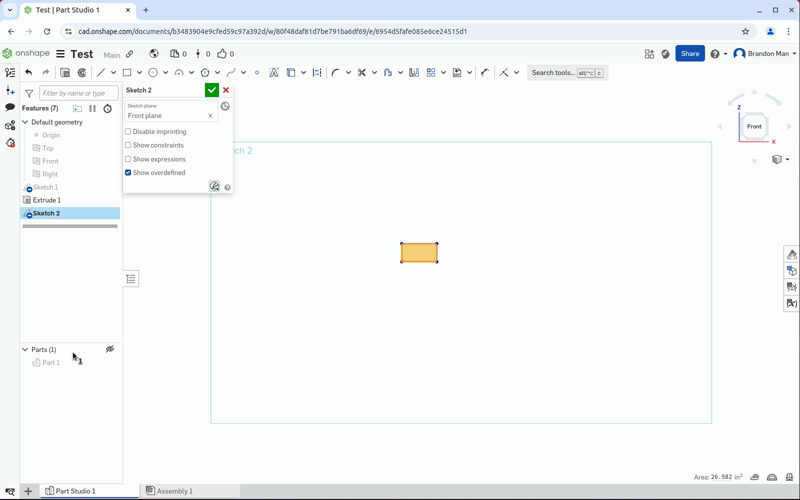
key(shift+y)
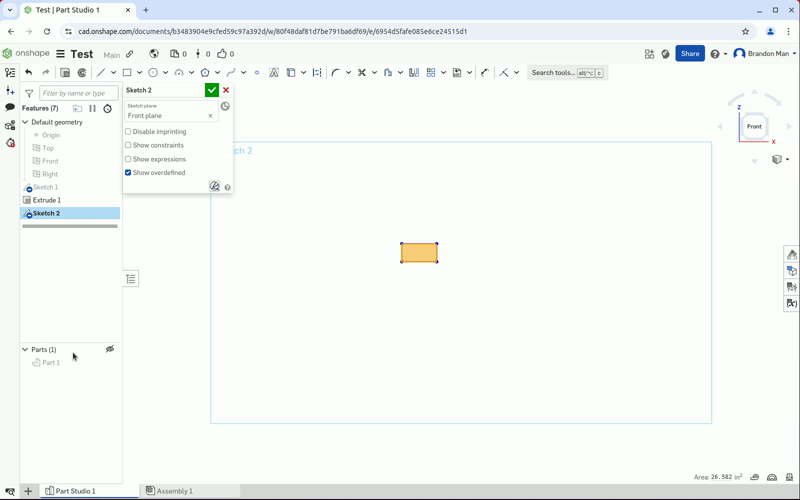
key(shift+e)
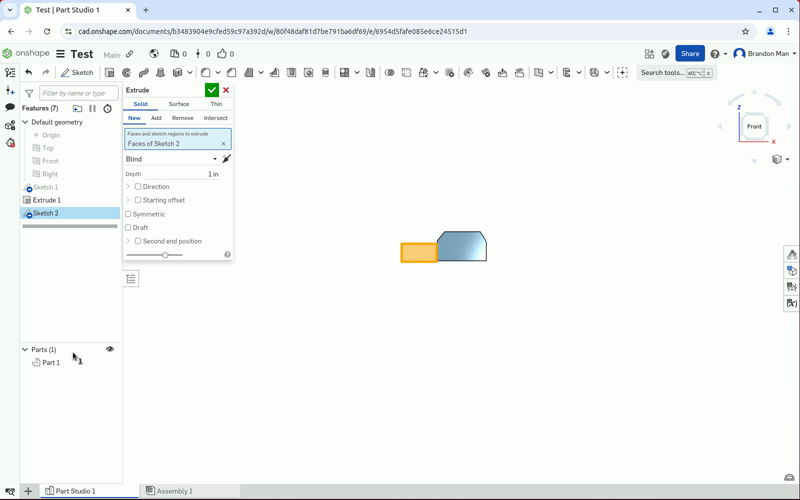
mouse_move(143, 106)
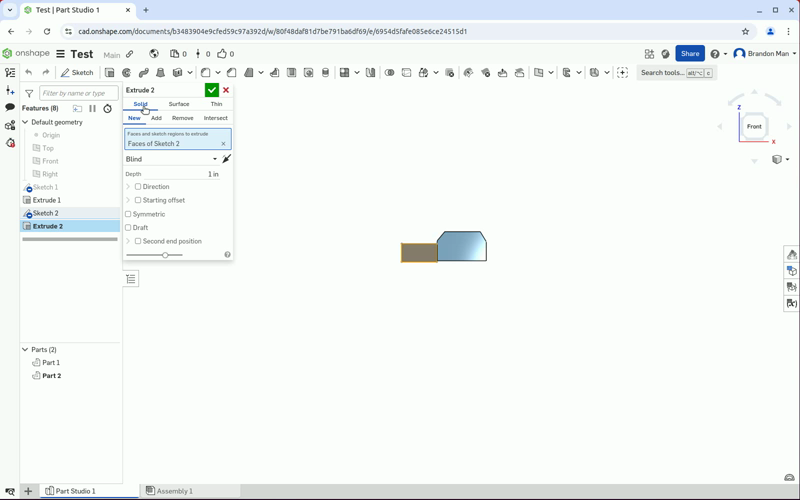
click(143, 106)
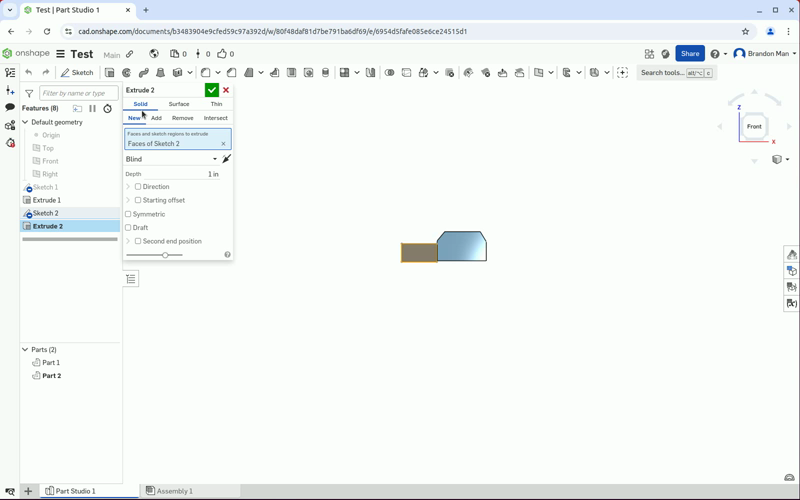
mouse_move(137, 120)
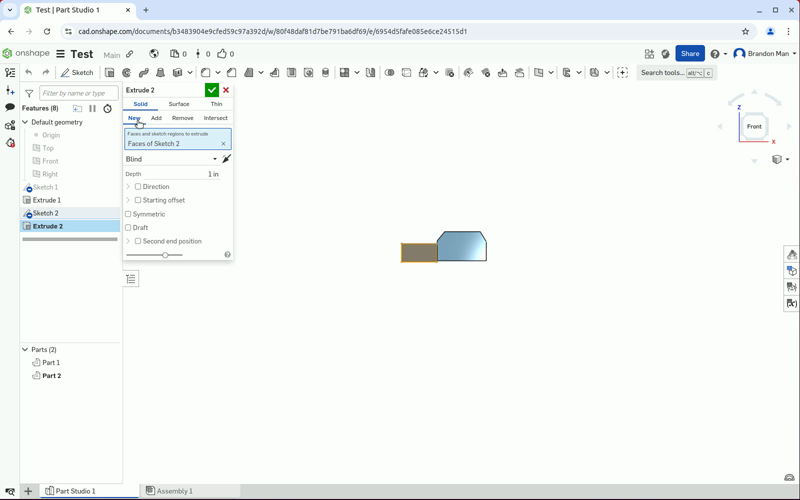
click(137, 120)
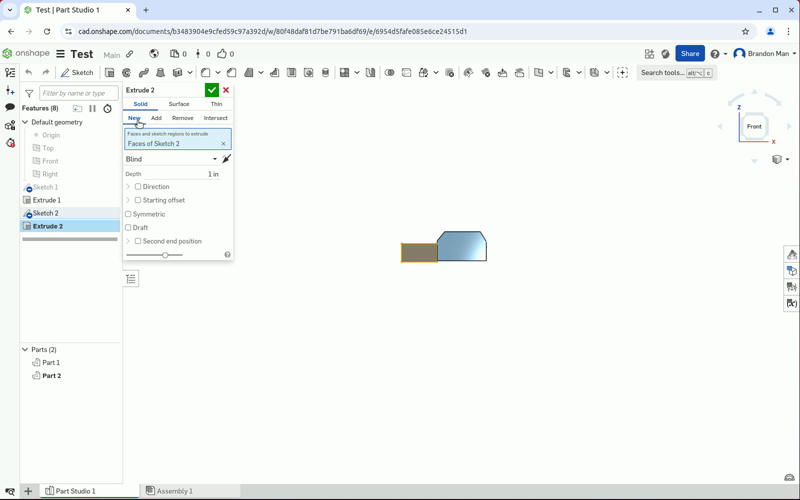
key(tab, 4)
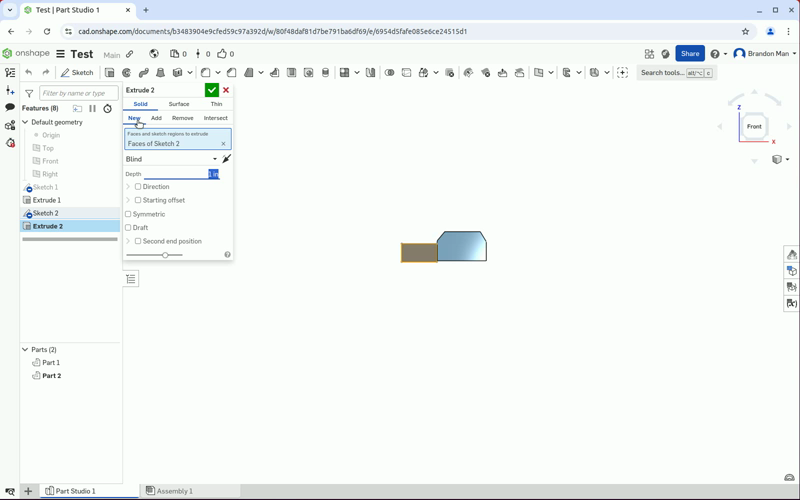
text(12.758)
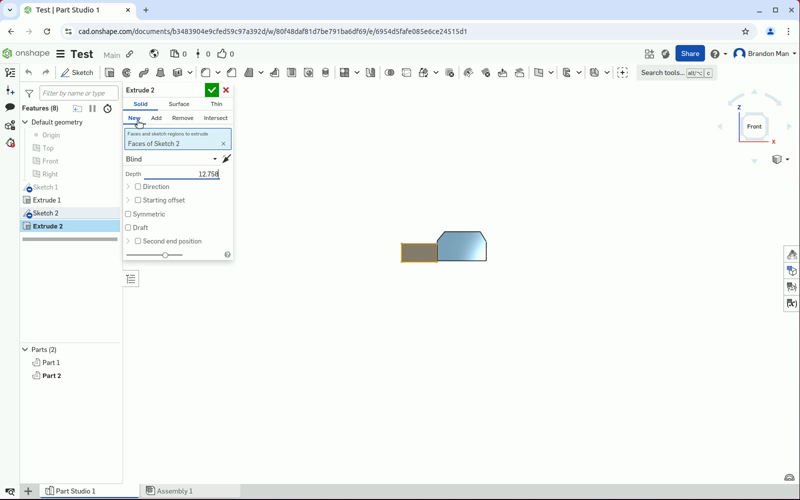
key(enter)
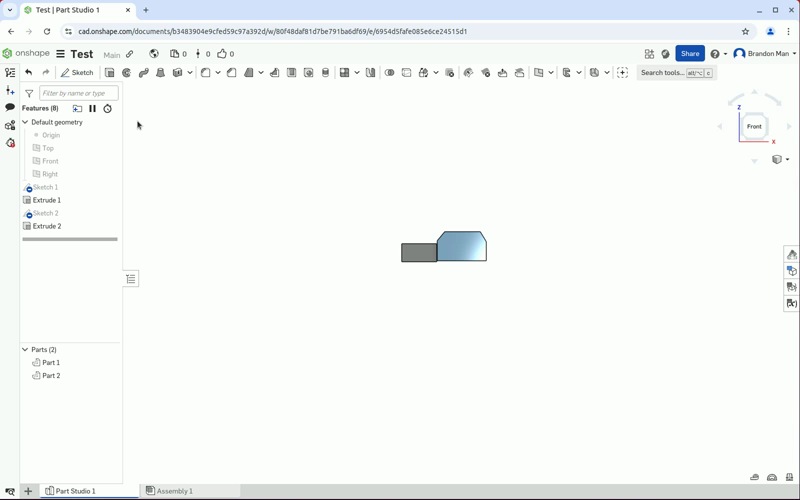
key(shift+h)
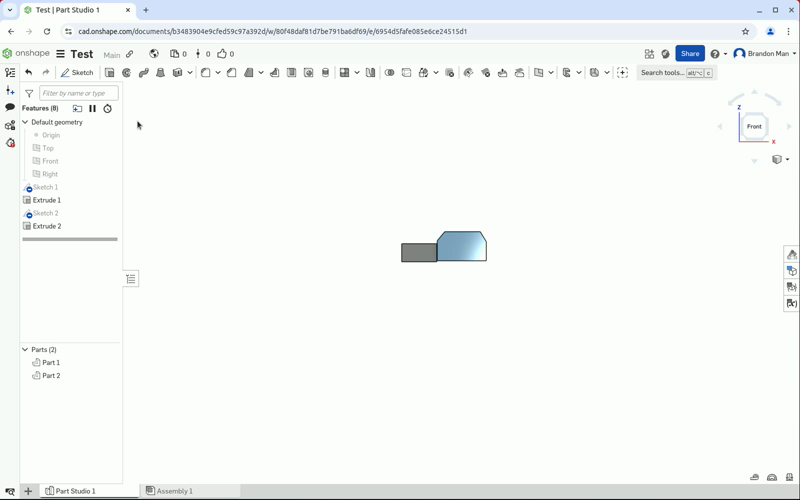
key(shift+h)
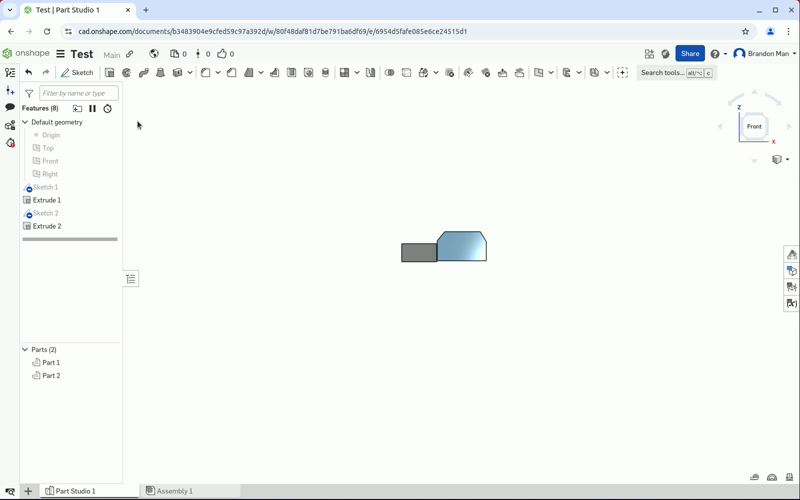
mouse_move(73, 189)
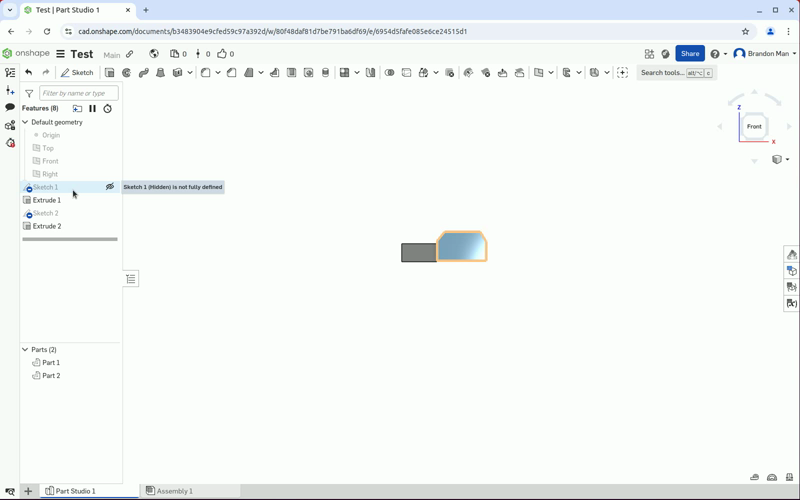
click(73, 189)
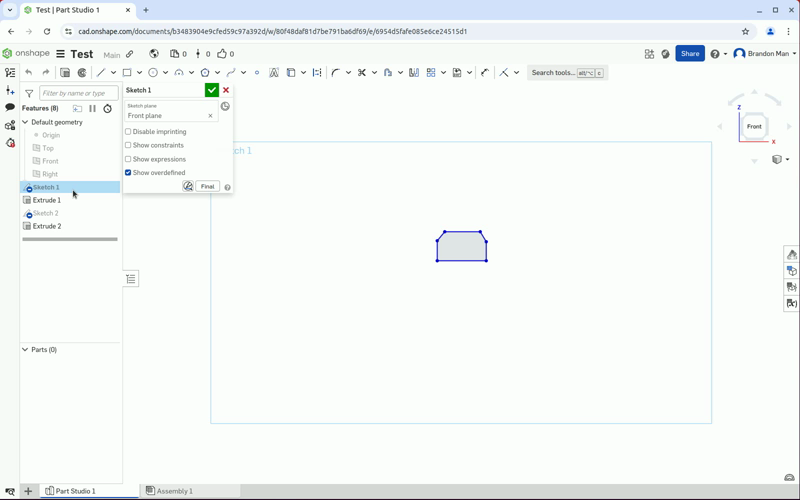
mouse_move(229, 92)
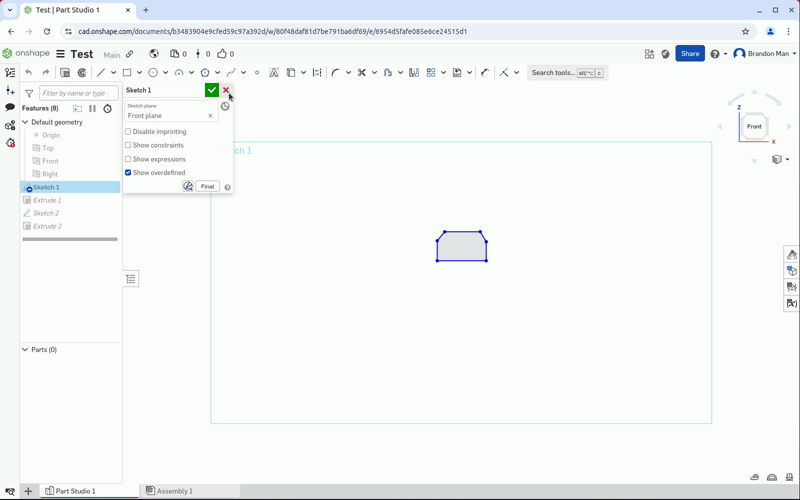
click(229, 92)
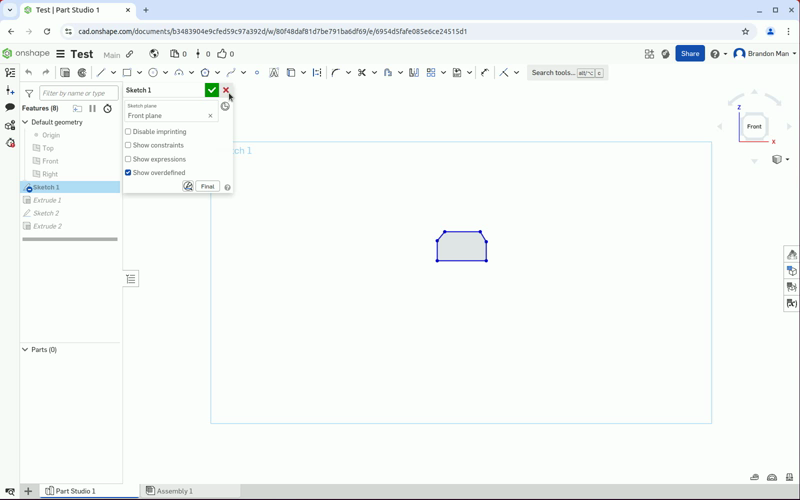
key(shift+s)
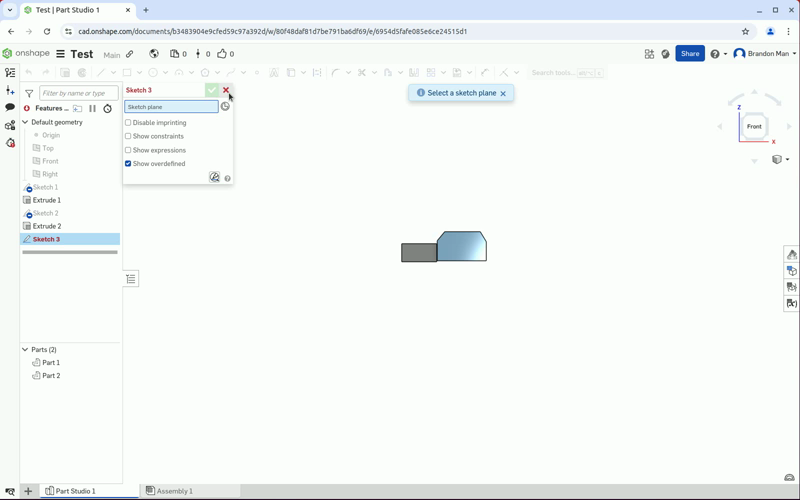
mouse_move(73, 163)
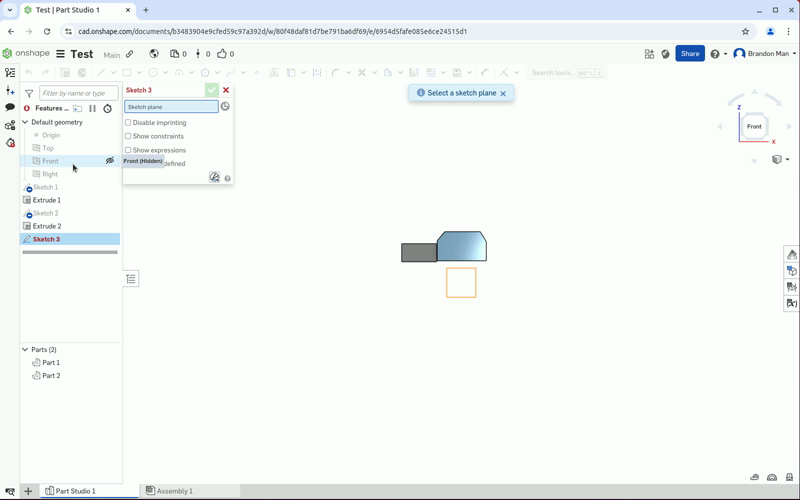
click(73, 163)
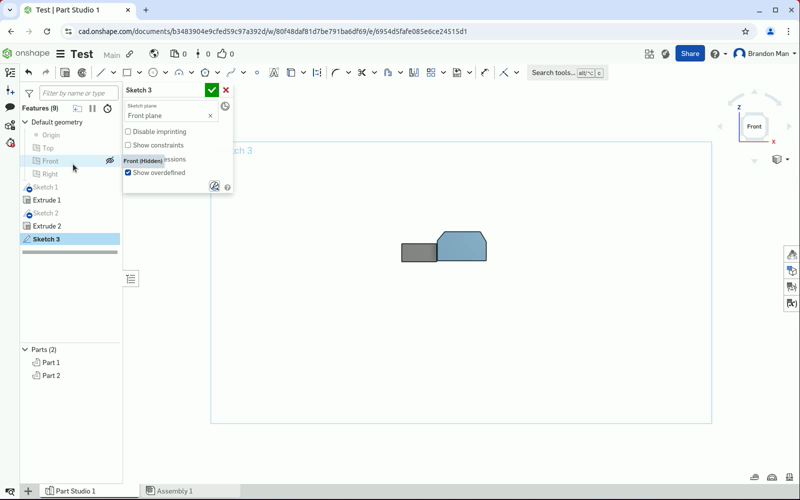
mouse_move(73, 352)
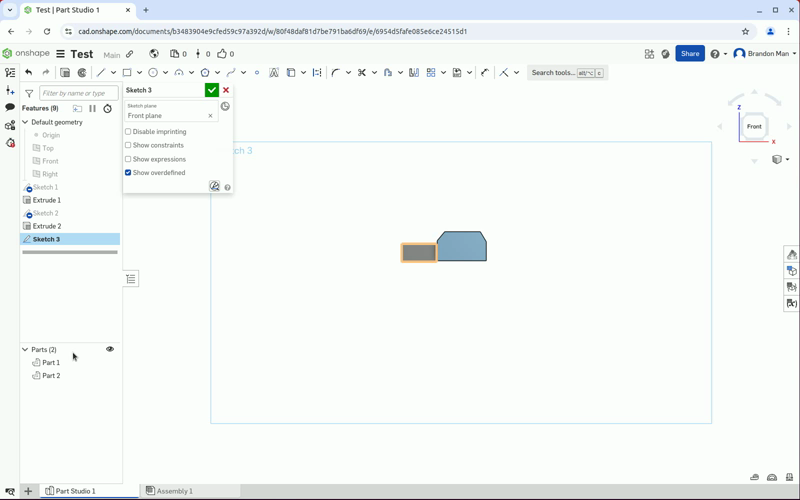
key(y)
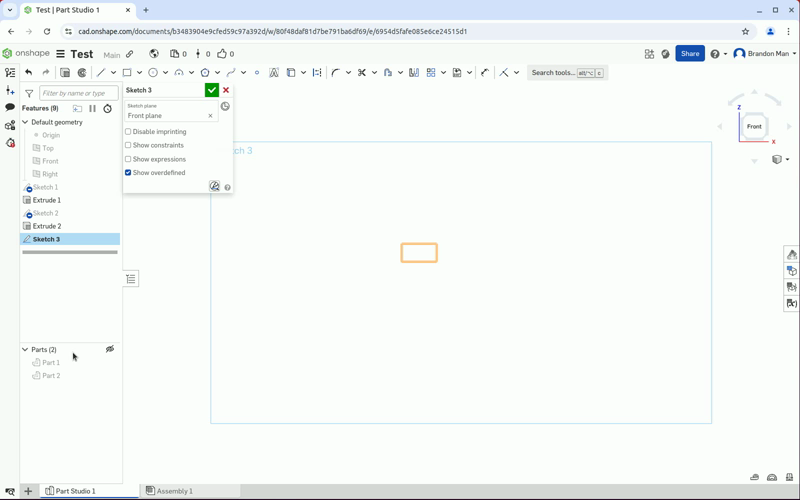
key(l)
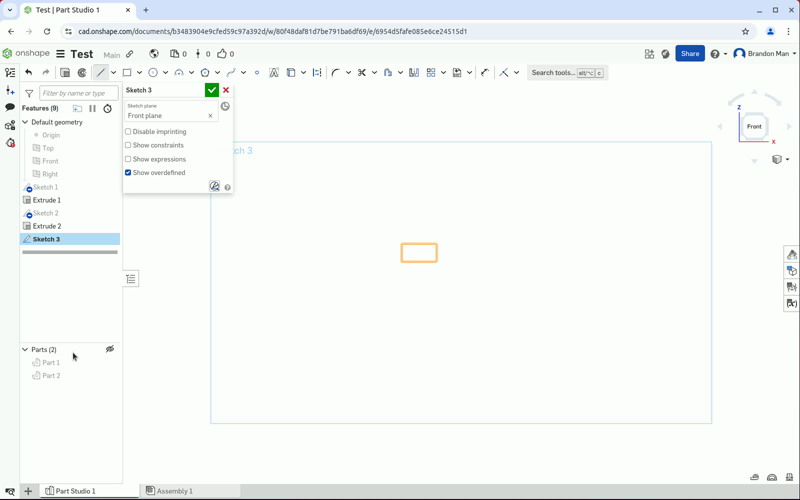
key_down(shift)
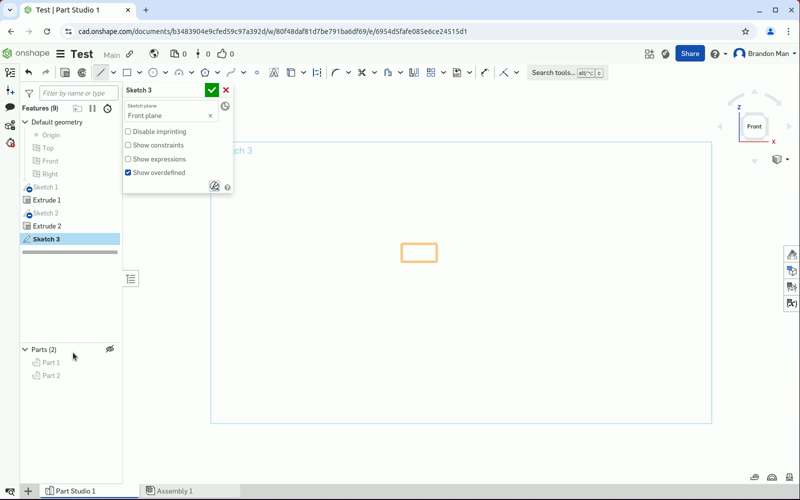
mouse_move(485, 261)
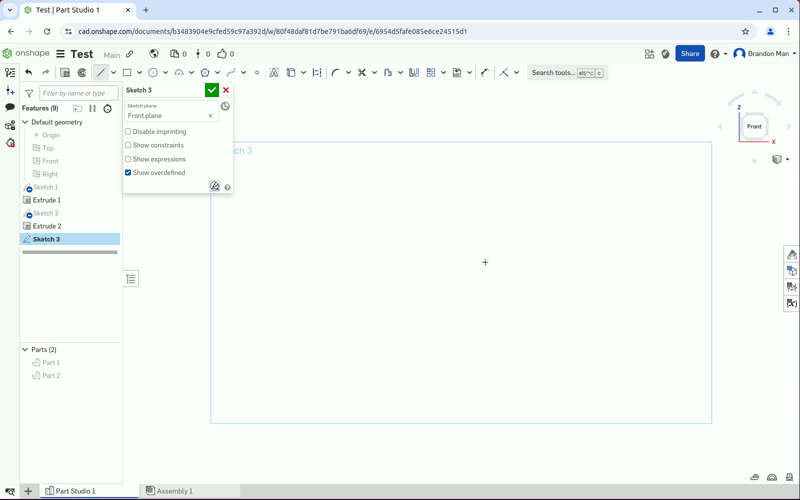
click(485, 261)
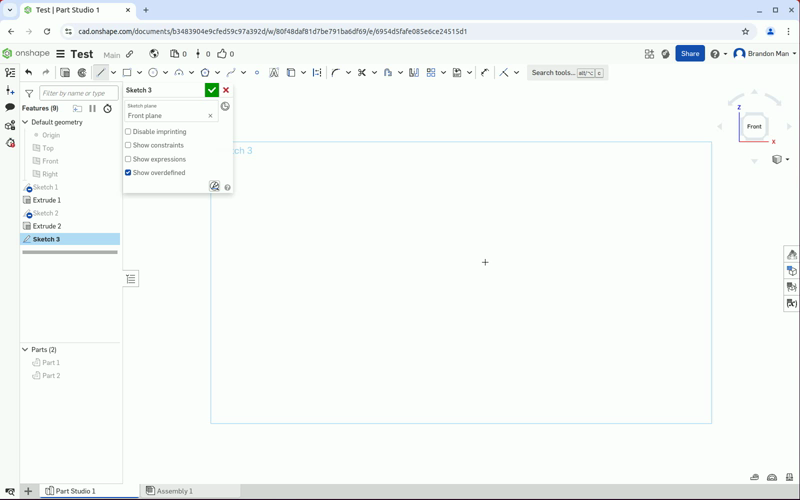
key_up(shift)
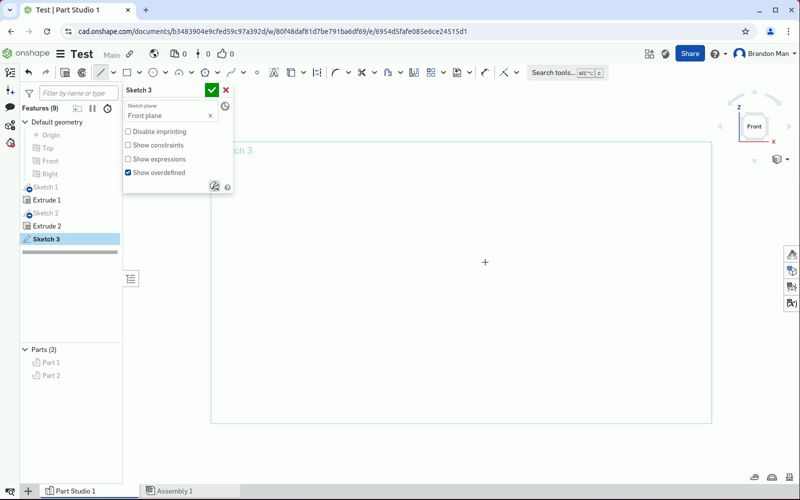
key_down(shift)
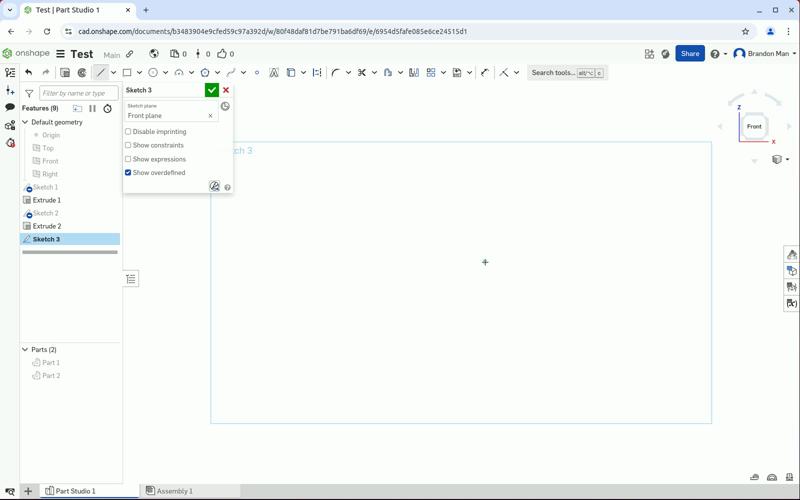
mouse_move(515, 261)
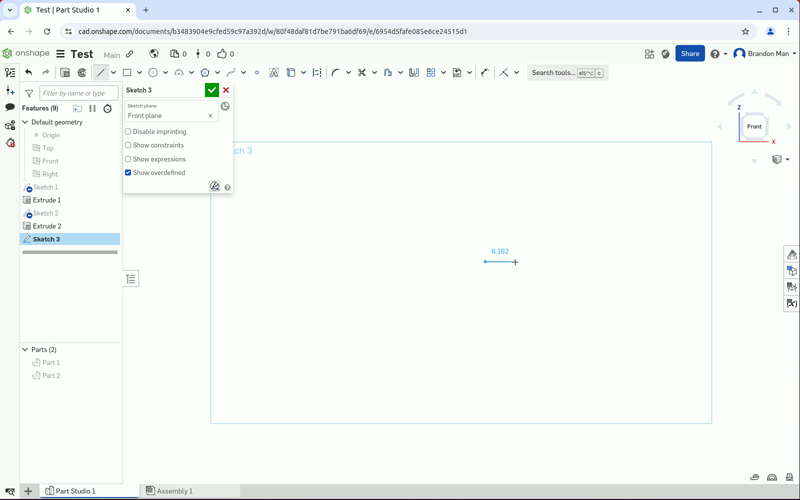
mouse_move(524, 261)
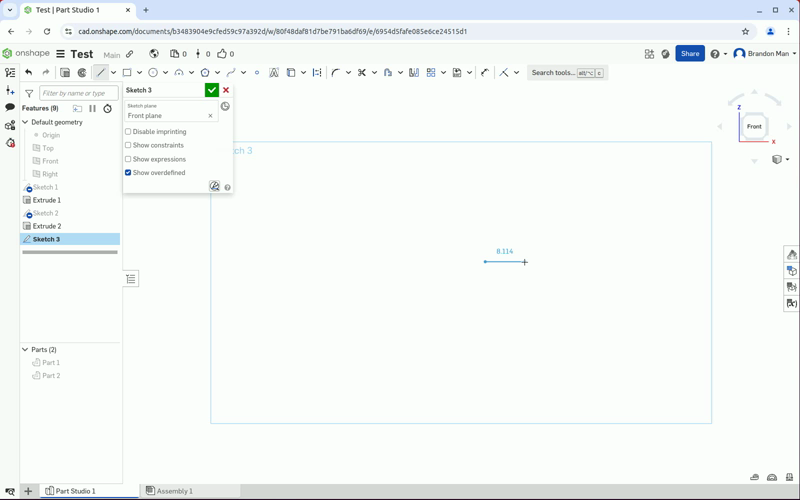
click(524, 261)
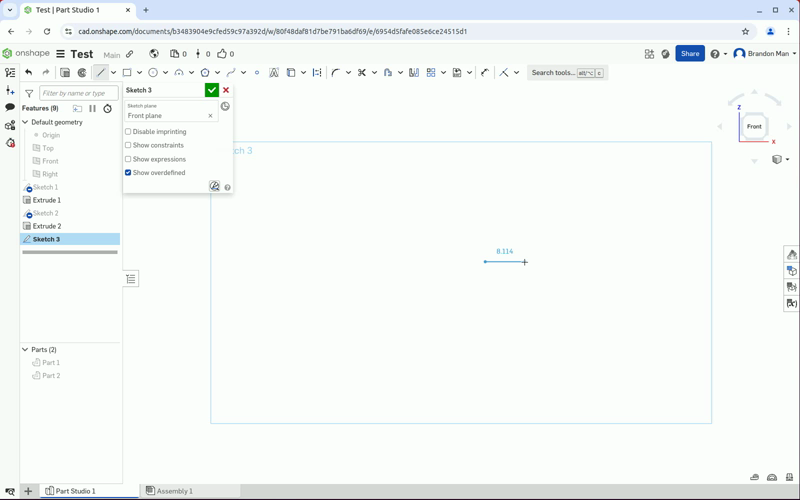
key_up(shift)
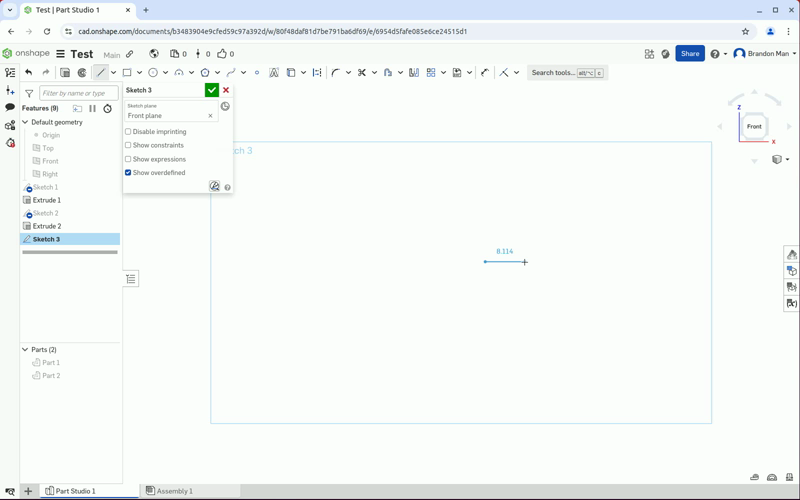
key_down(shift)
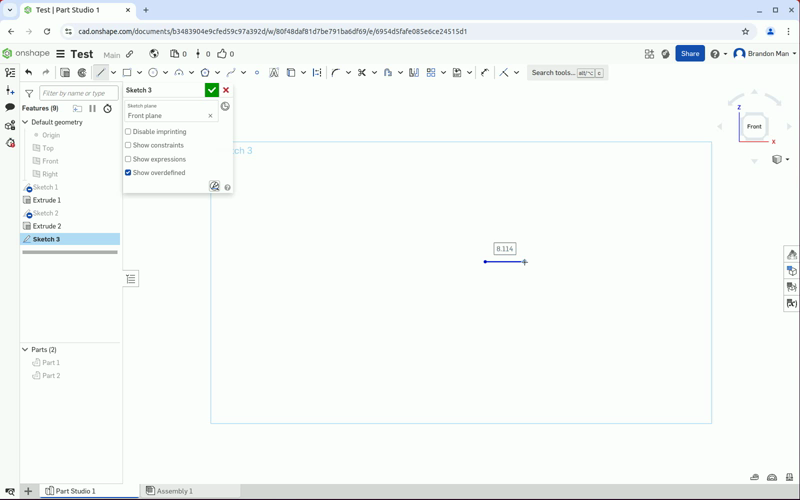
mouse_move(554, 261)
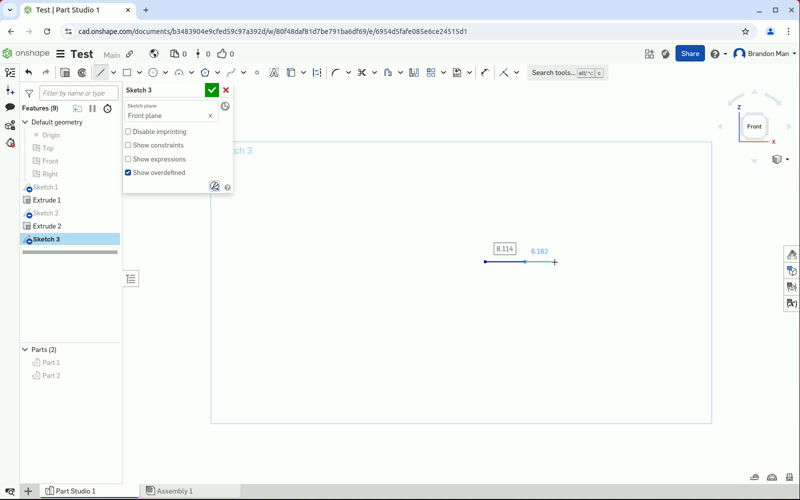
mouse_move(524, 245)
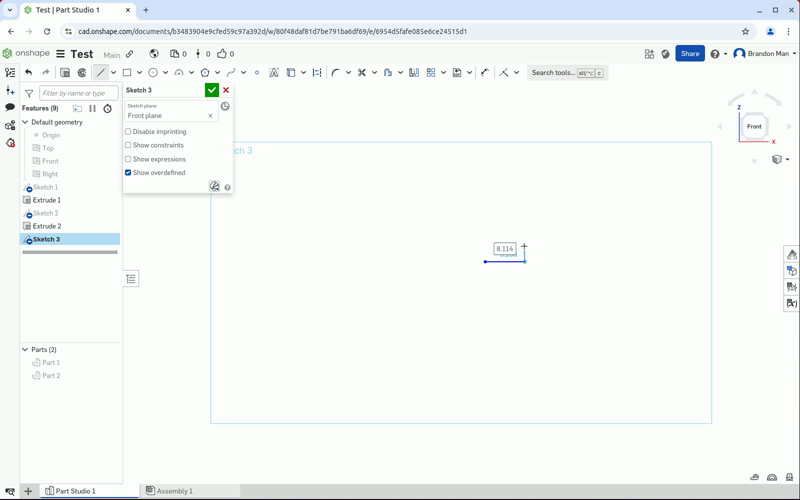
click(524, 245)
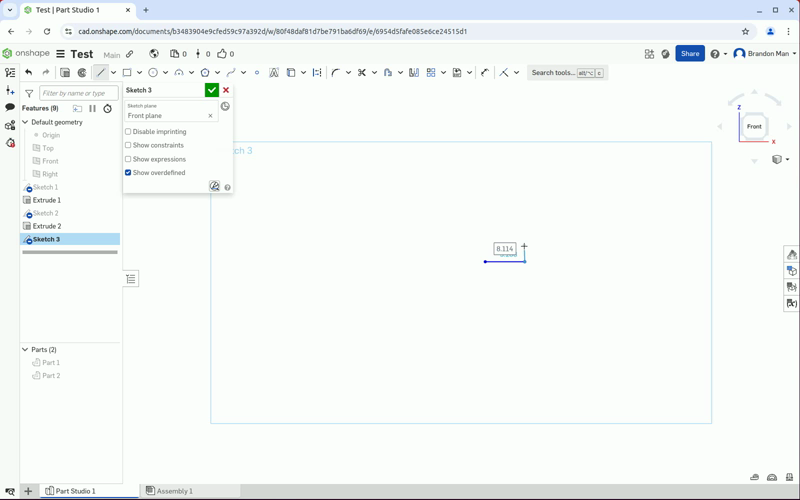
key_up(shift)
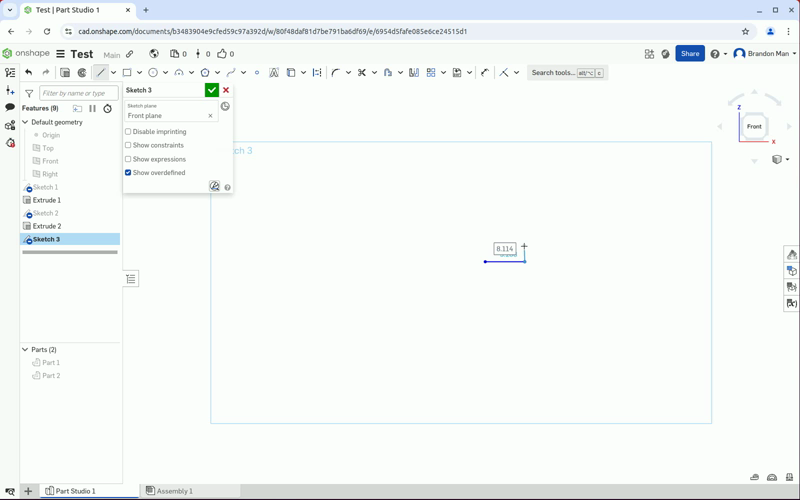
key_down(shift)
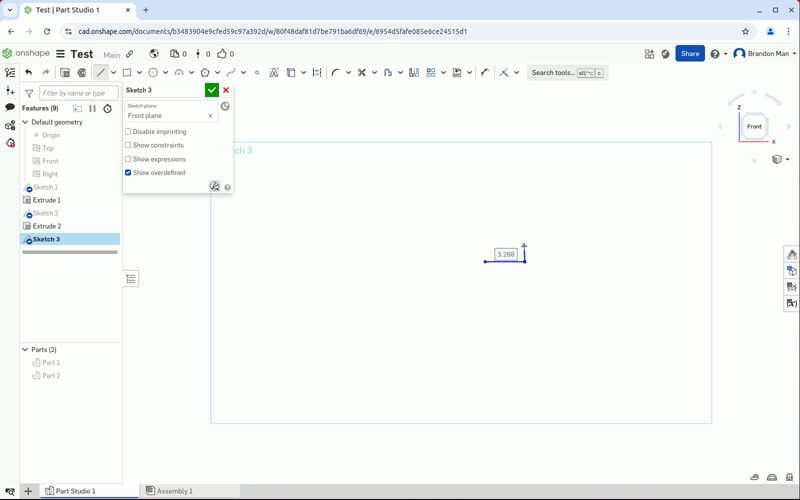
mouse_move(554, 245)
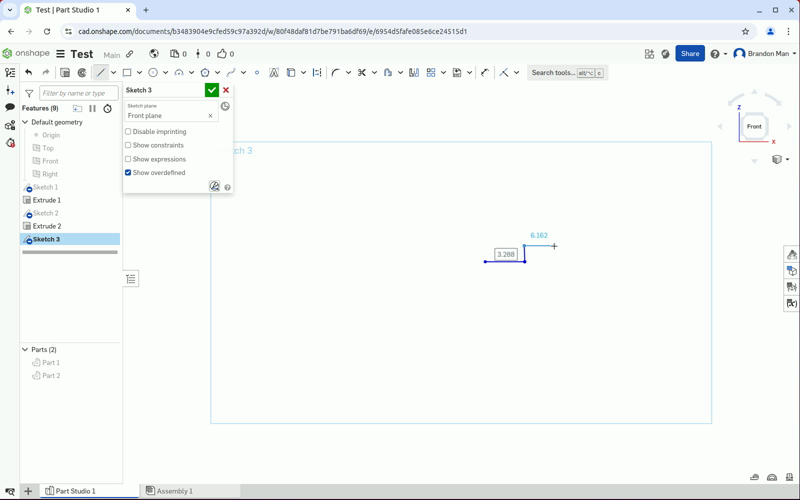
mouse_move(485, 245)
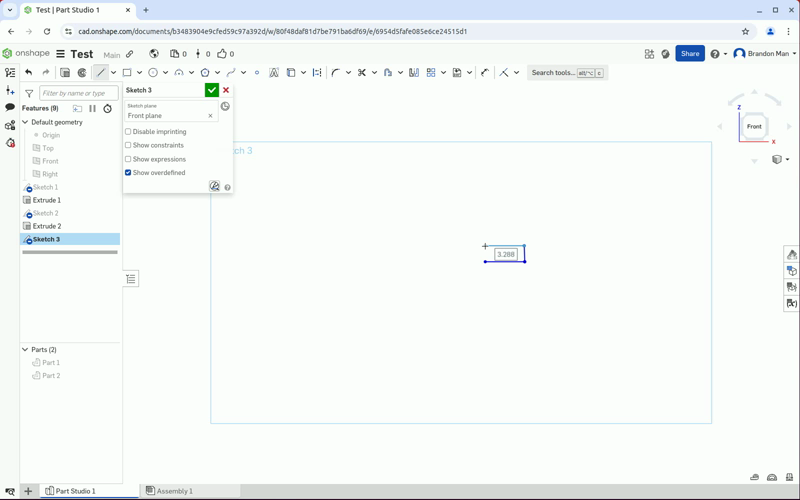
click(485, 245)
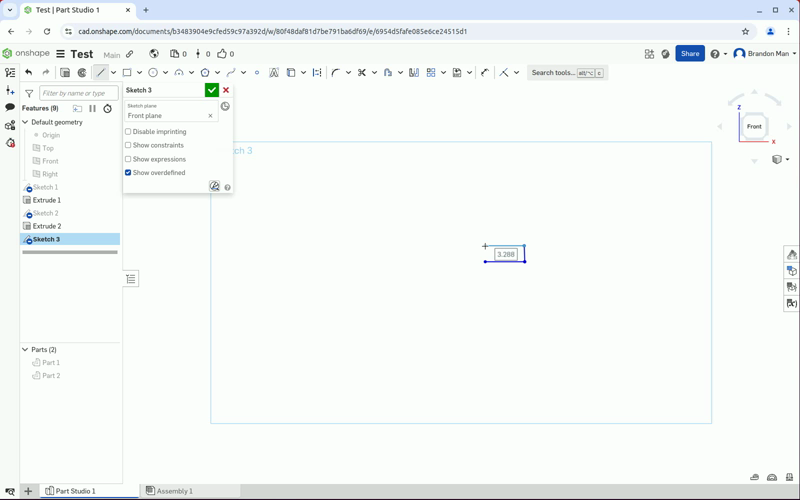
key_up(shift)
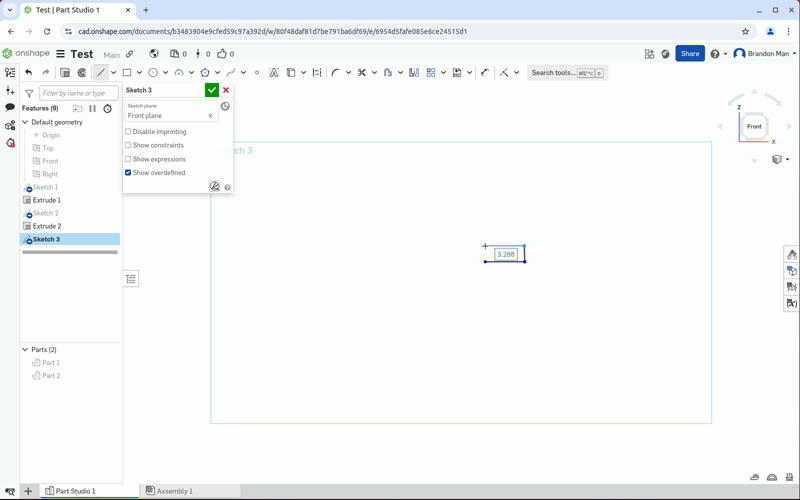
mouse_move(515, 245)
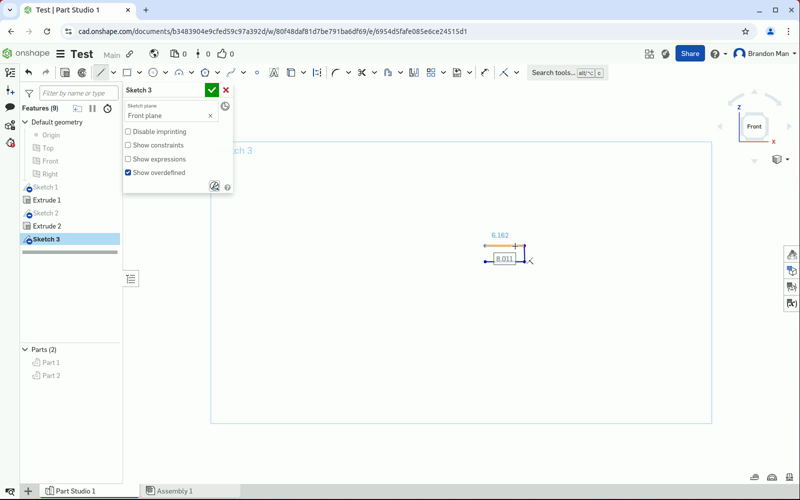
key_down(shift)
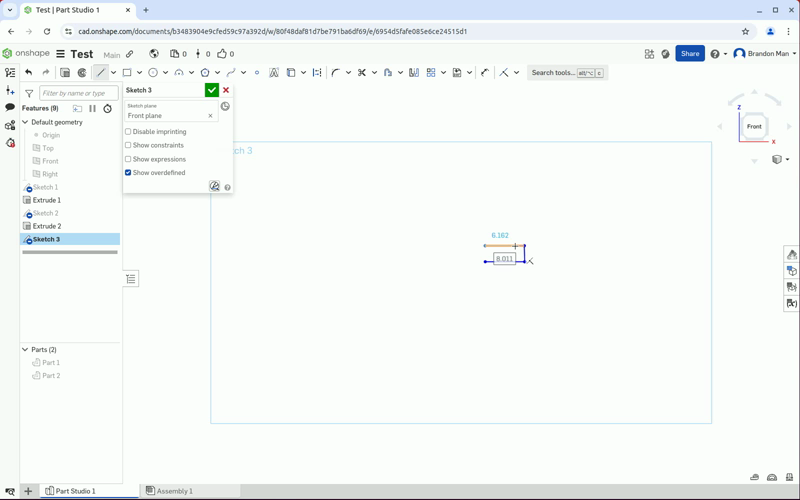
mouse_move(485, 261)
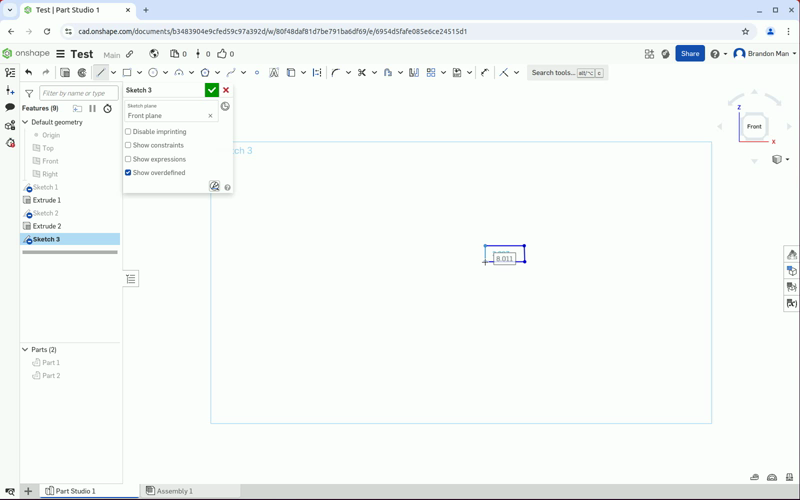
key_up(shift)
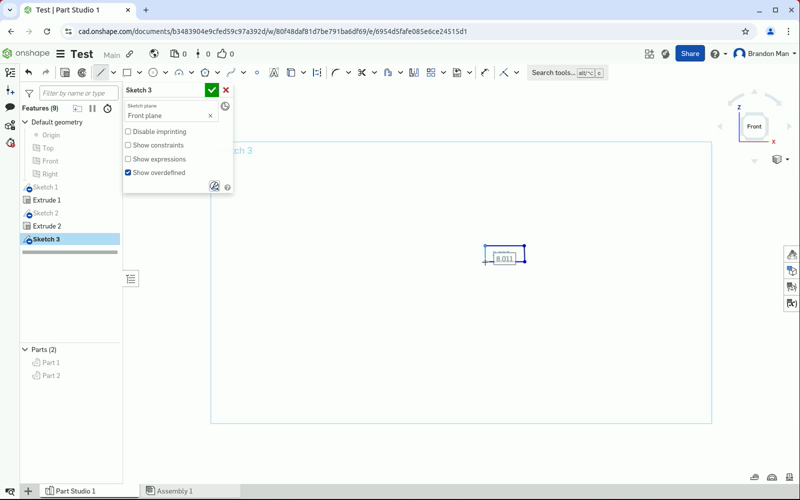
click(485, 261)
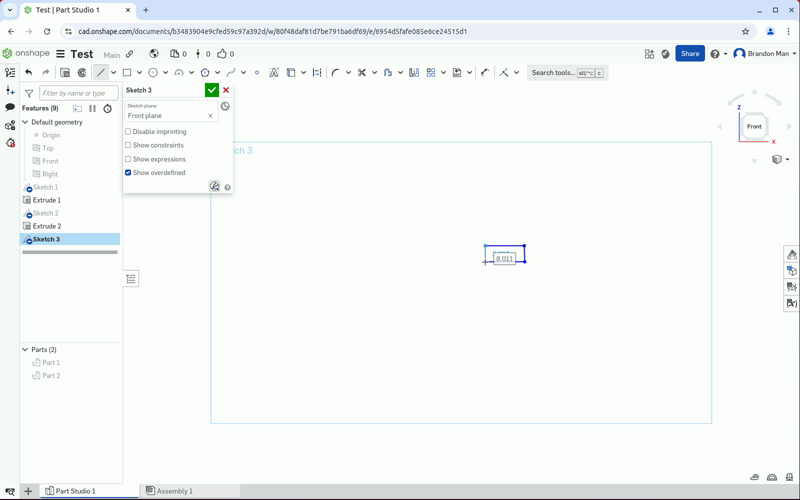
key(esc)
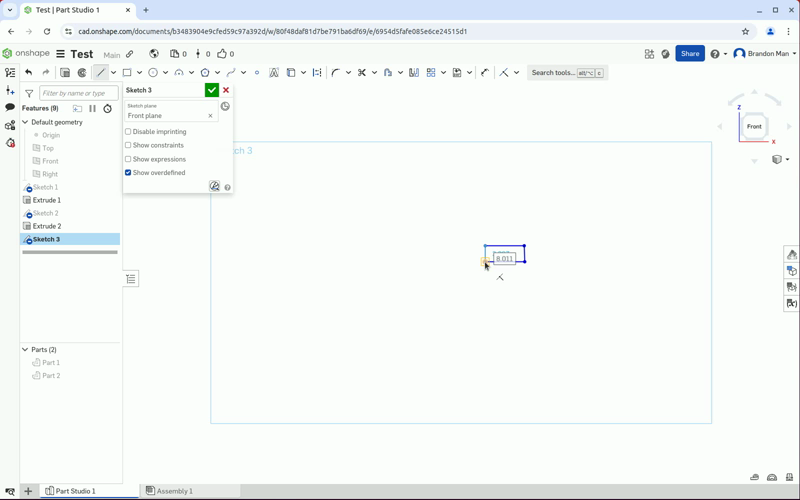
mouse_move(506, 249)
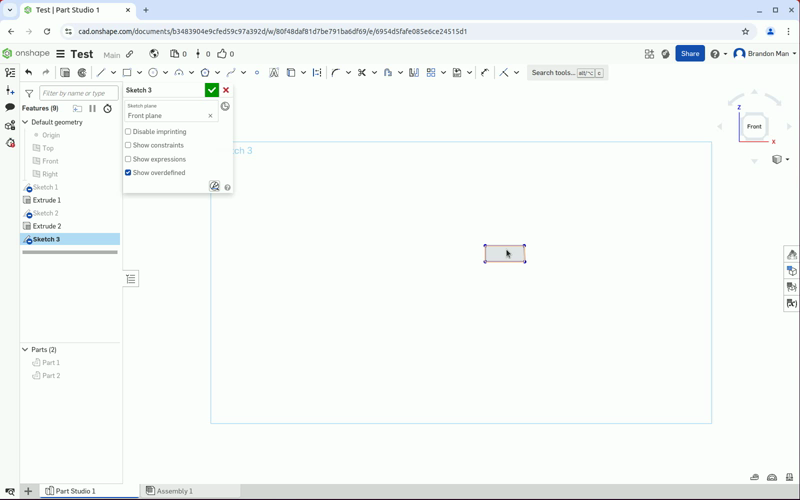
scroll(6)
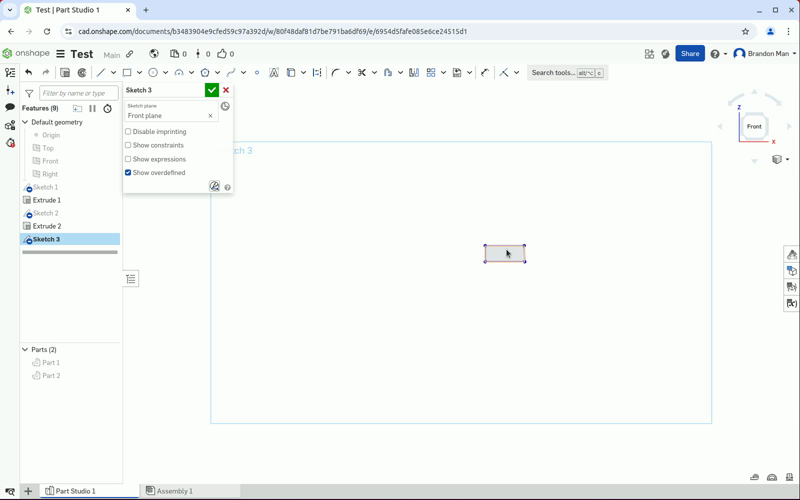
scroll(6)
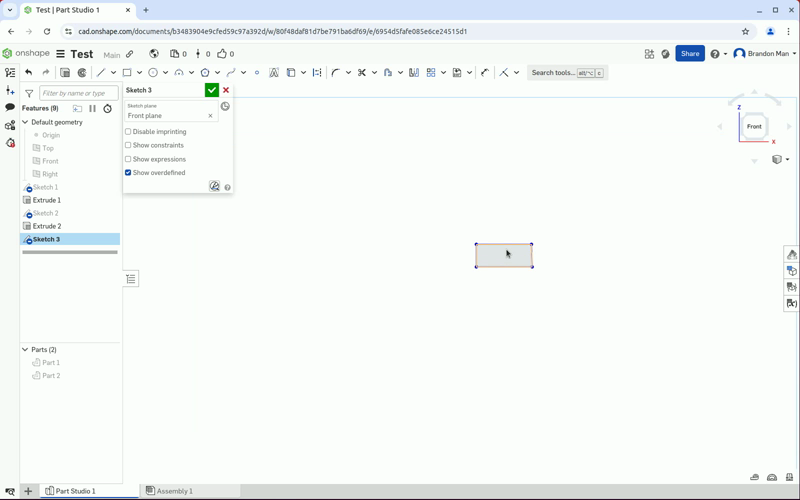
scroll(6)
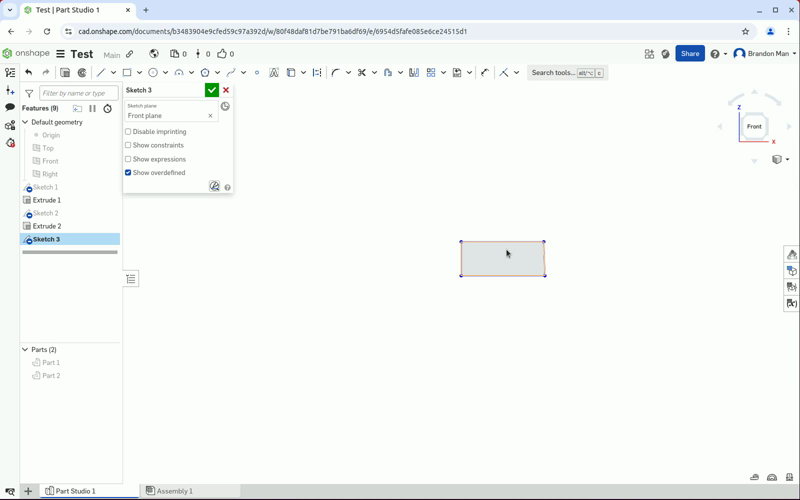
scroll(6)
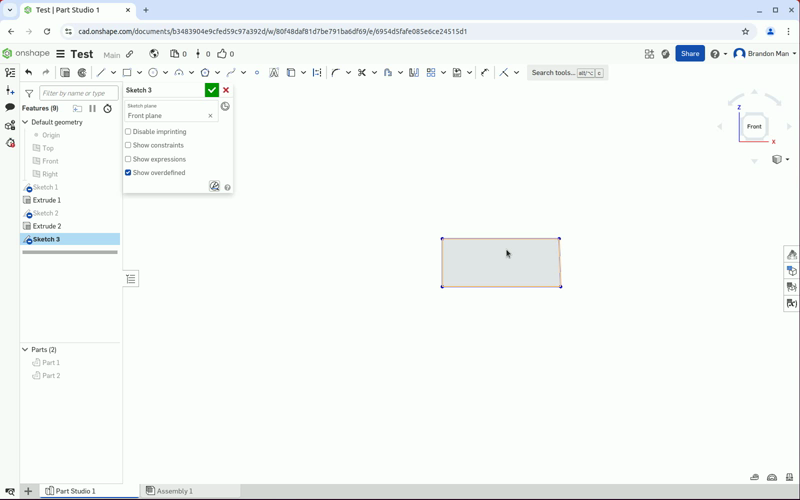
scroll(6)
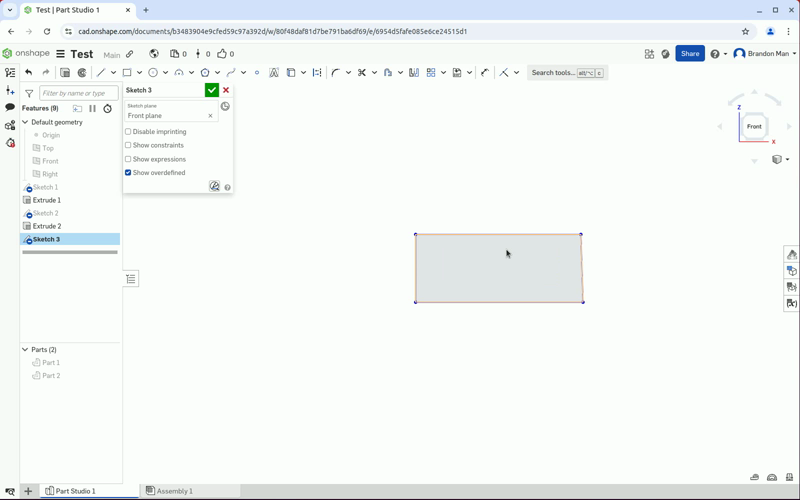
scroll(6)
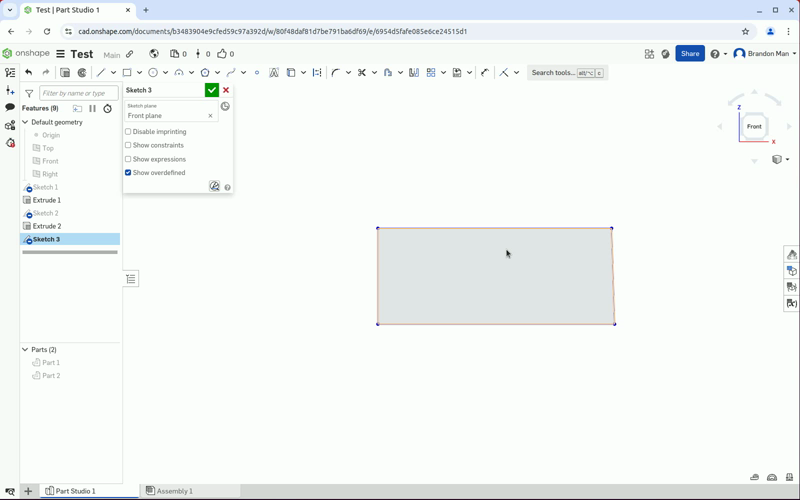
scroll(6)
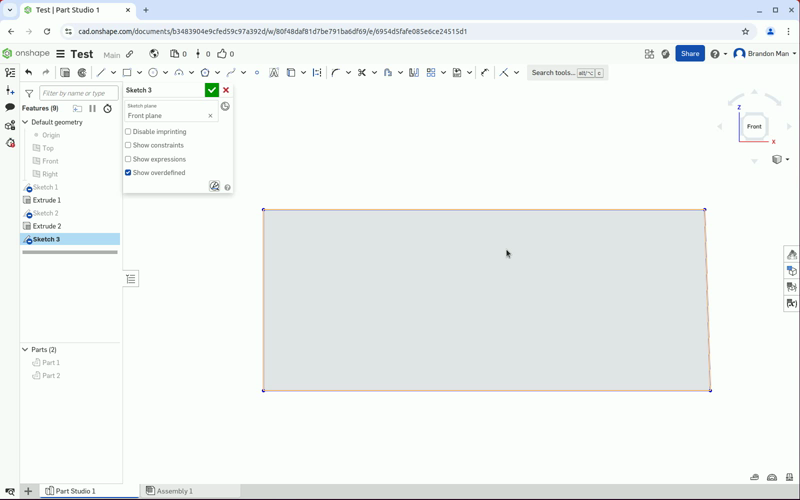
click(506, 249)
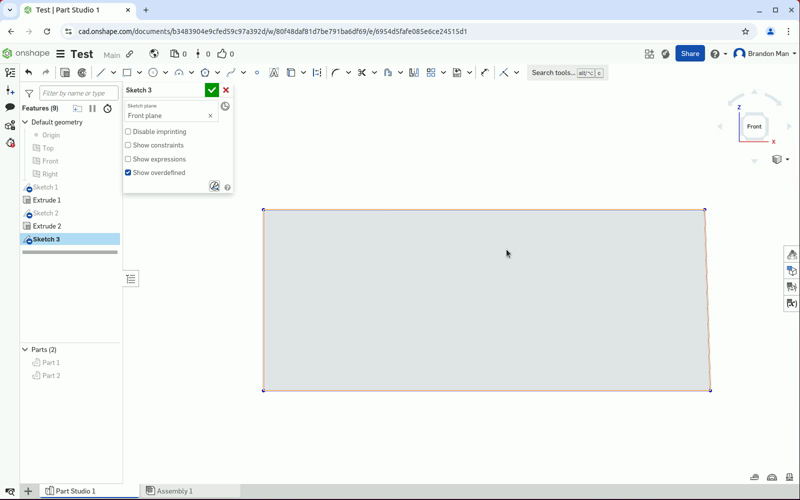
scroll(-6)
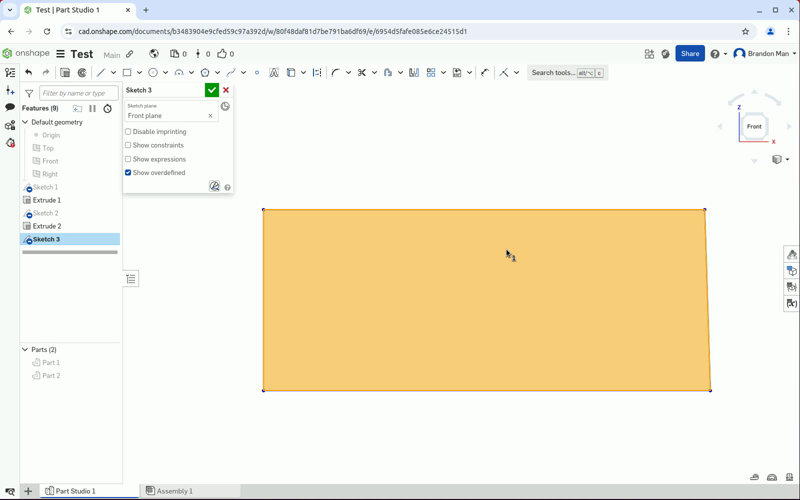
scroll(-6)
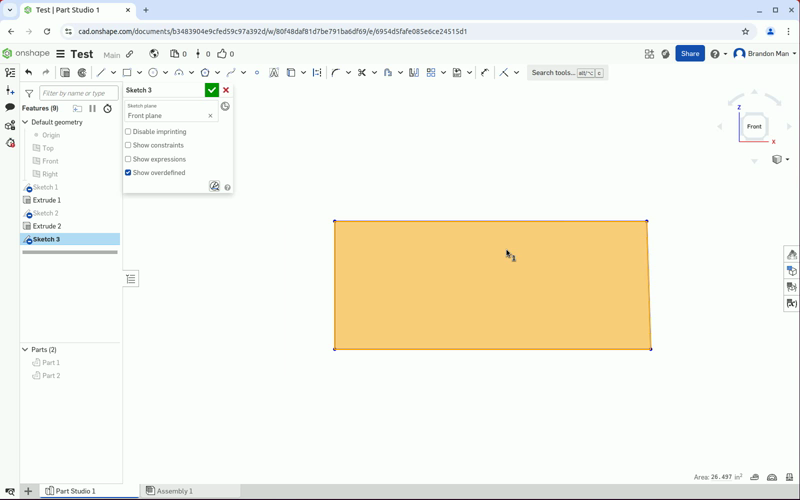
scroll(-6)
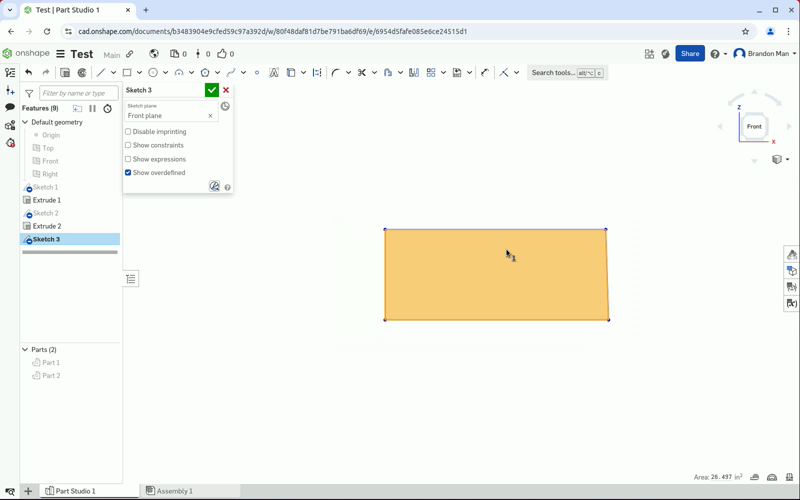
scroll(-6)
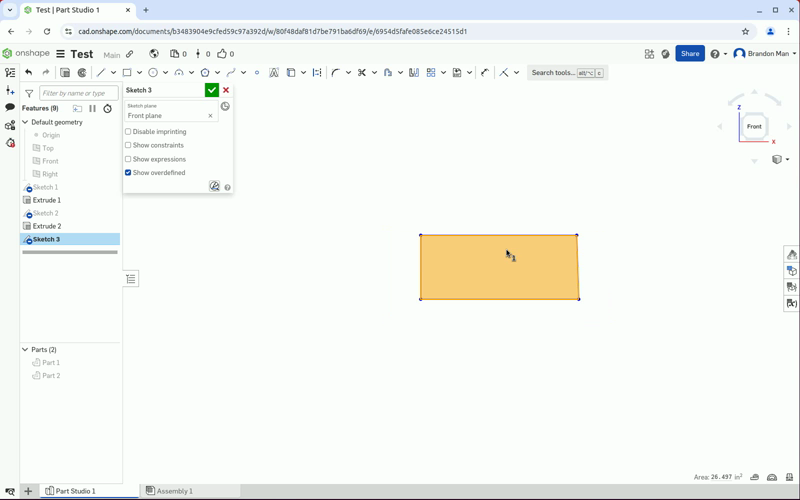
scroll(-6)
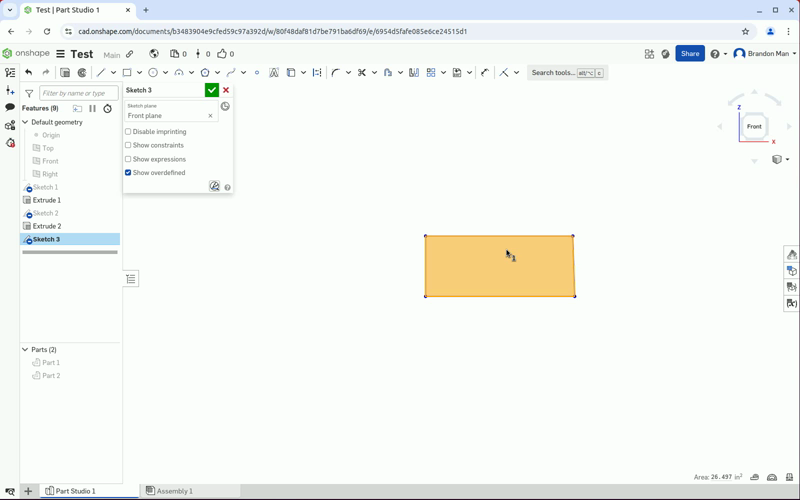
scroll(-6)
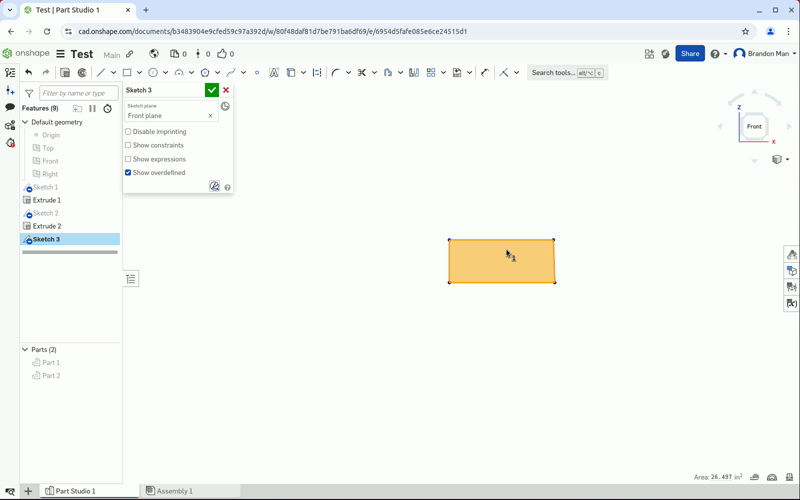
scroll(-6)
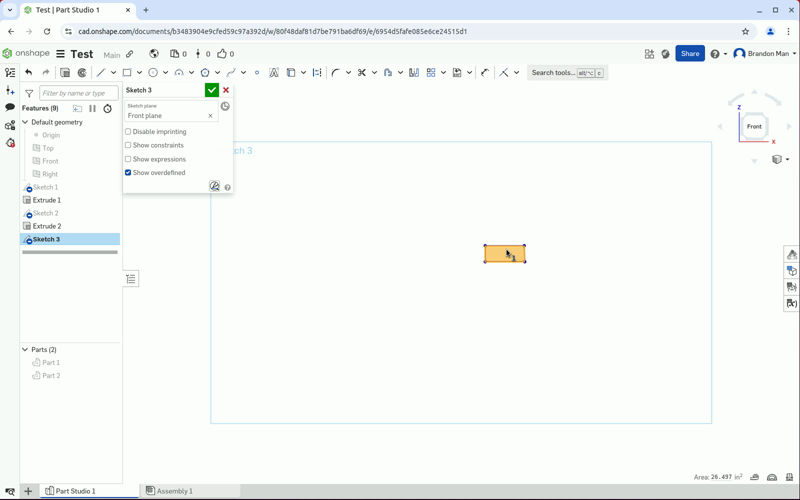
mouse_move(73, 352)
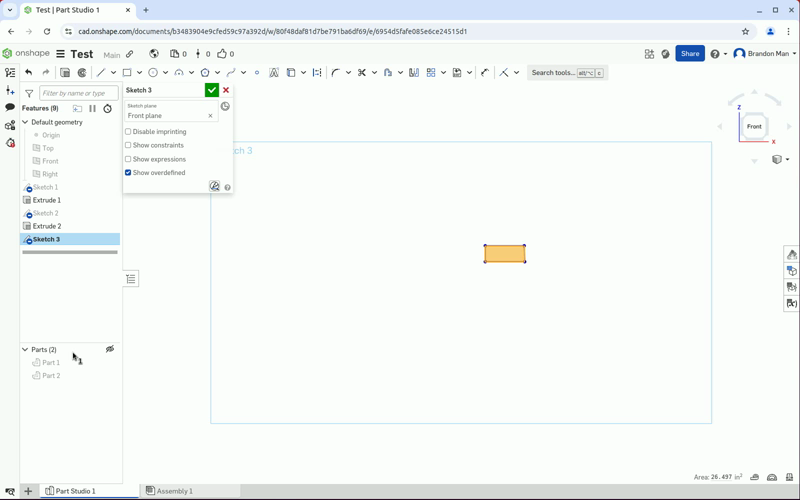
key(shift+y)
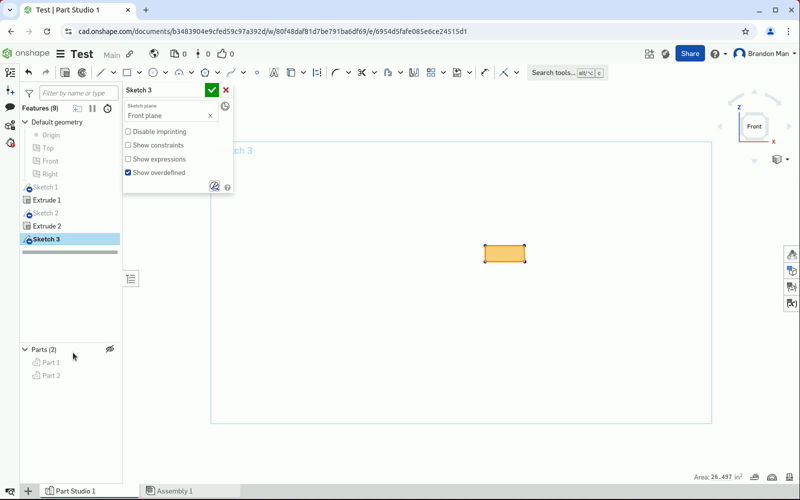
key(shift+e)
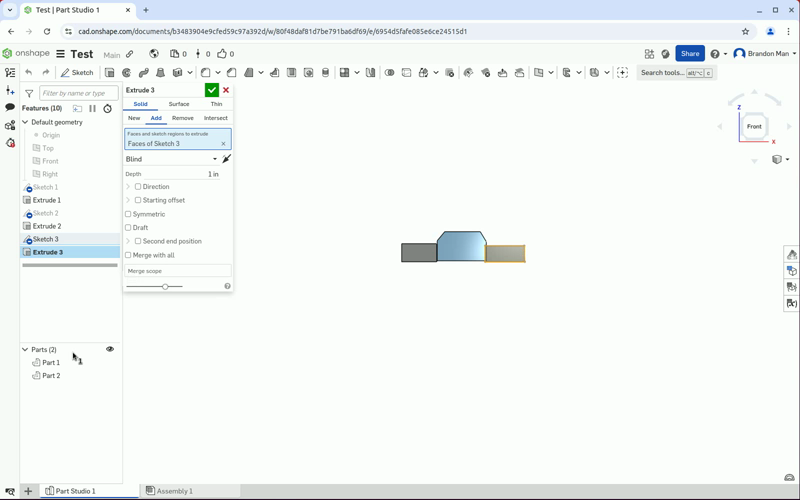
mouse_move(143, 106)
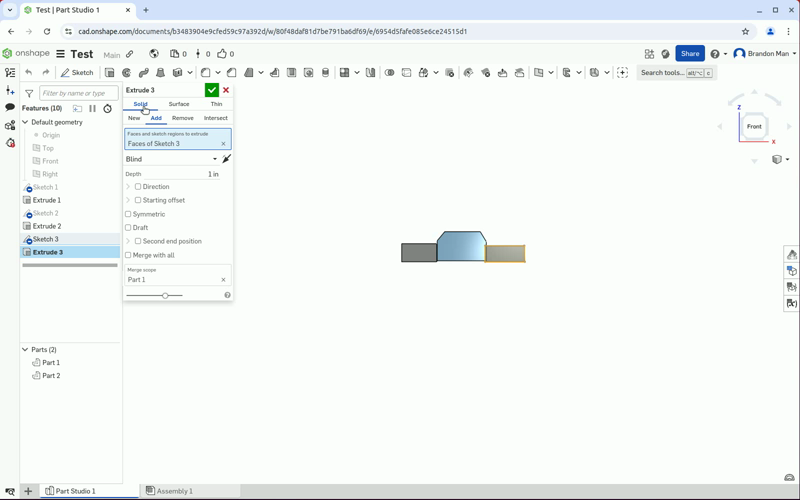
click(143, 106)
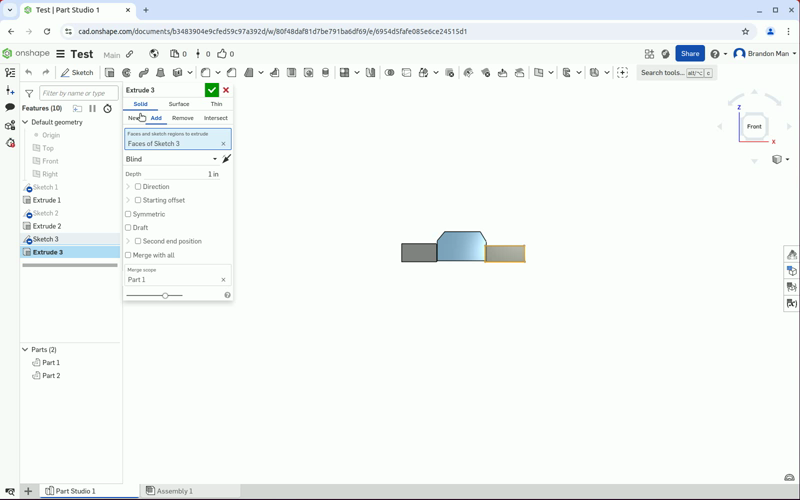
mouse_move(137, 120)
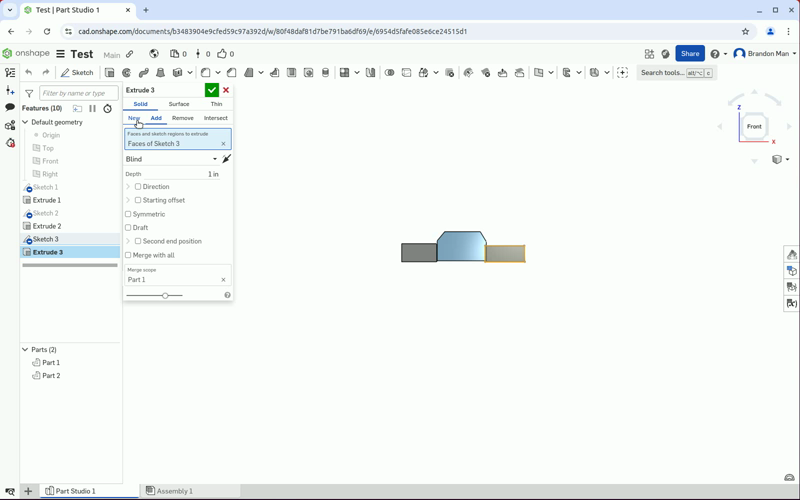
click(137, 120)
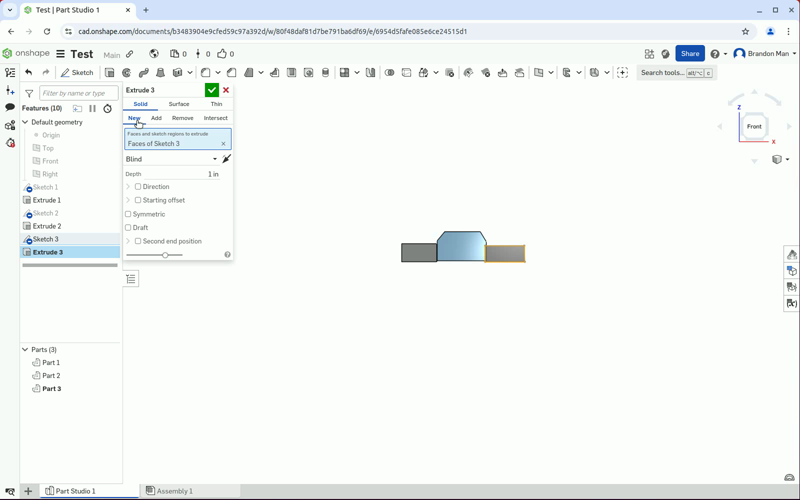
key(tab, 4)
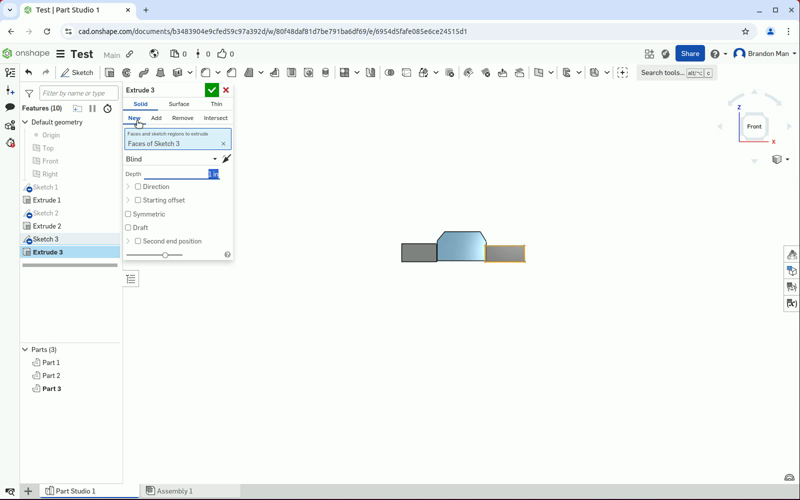
text(12.758)
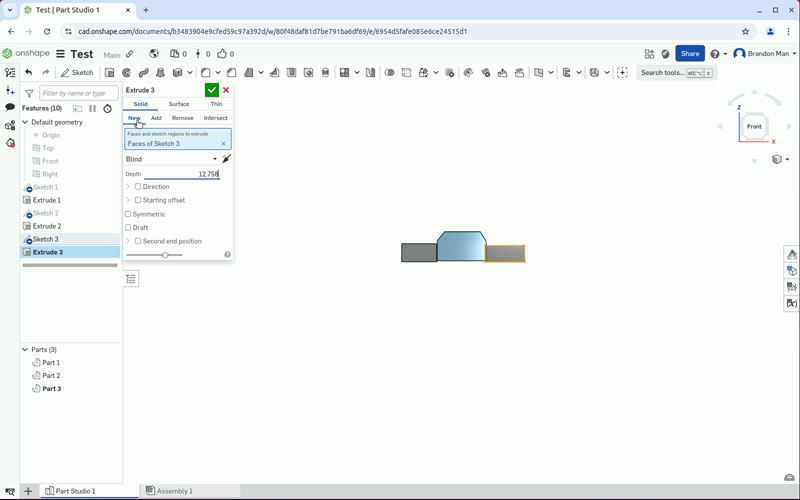
key(enter)
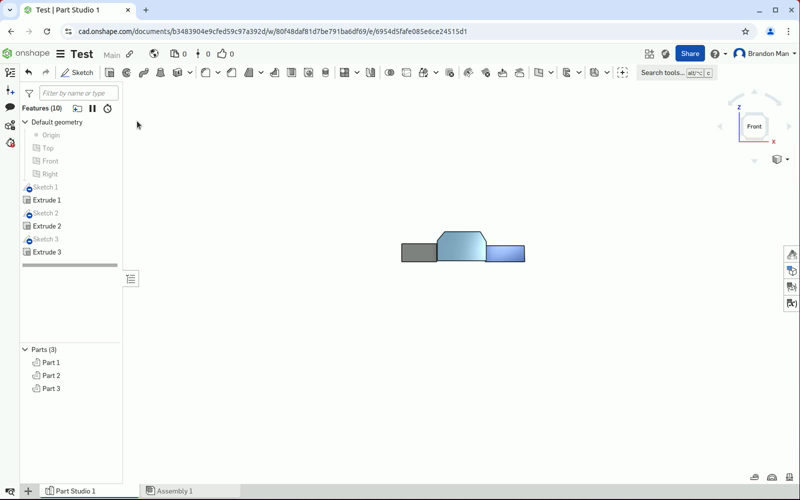
key(shift+h)
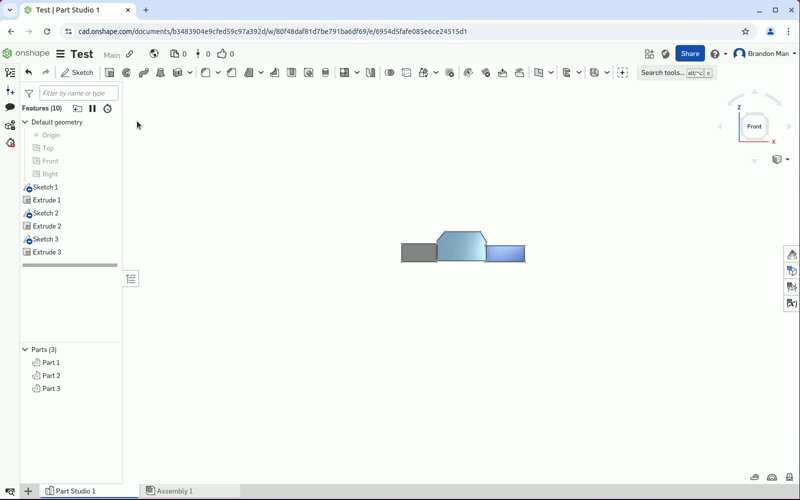
key(shift+h)
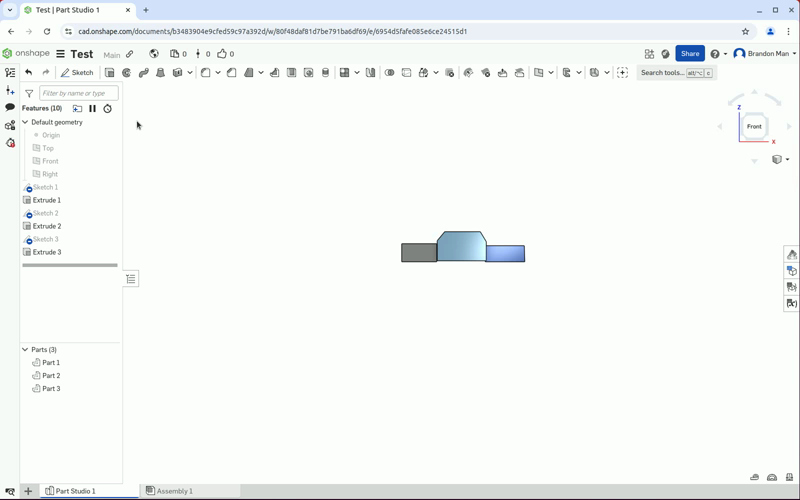
mouse_move(73, 189)
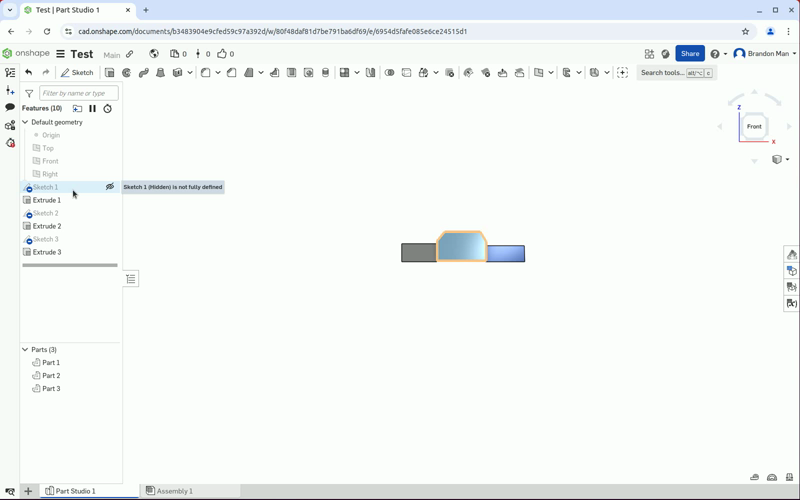
click(73, 189)
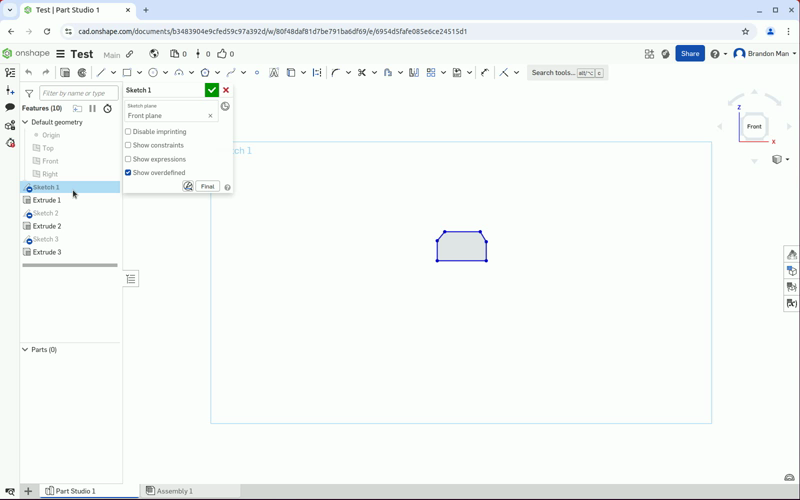
mouse_move(229, 92)
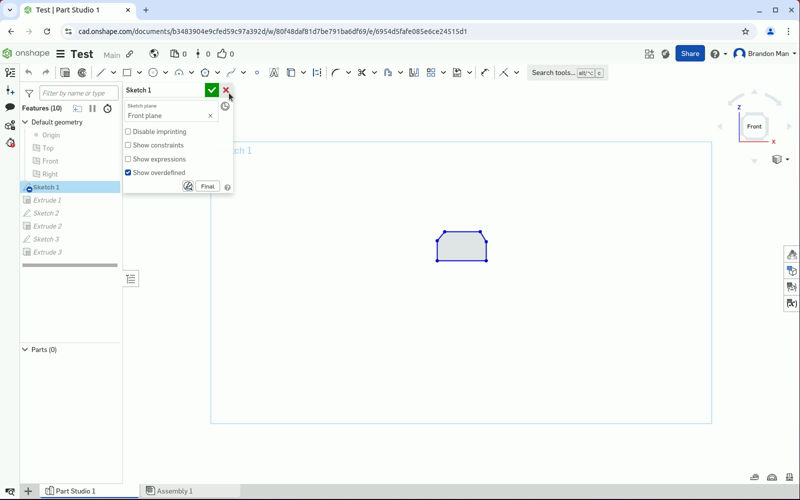
click(229, 92)
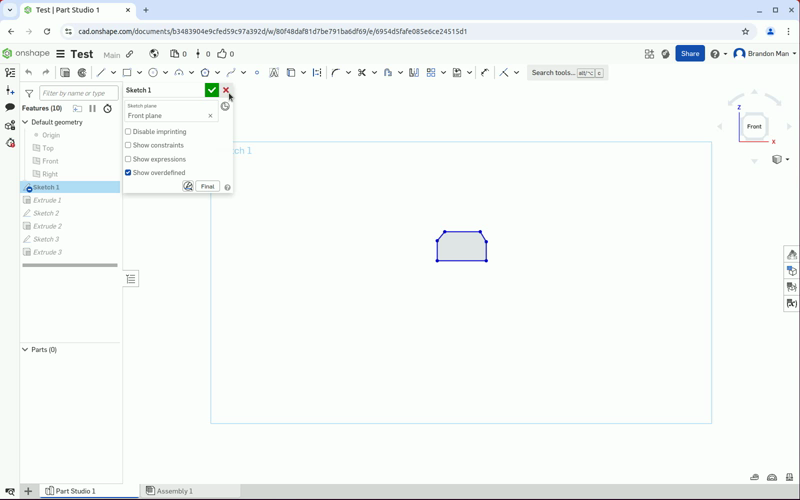
key(shift+s)
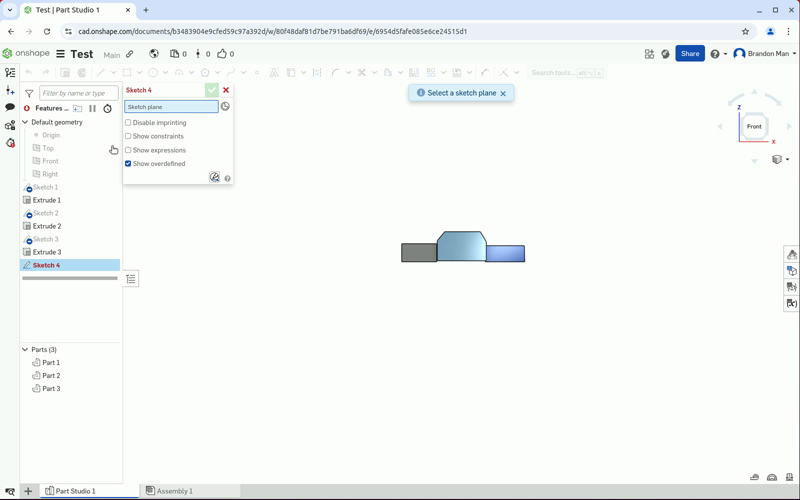
mouse_move(73, 163)
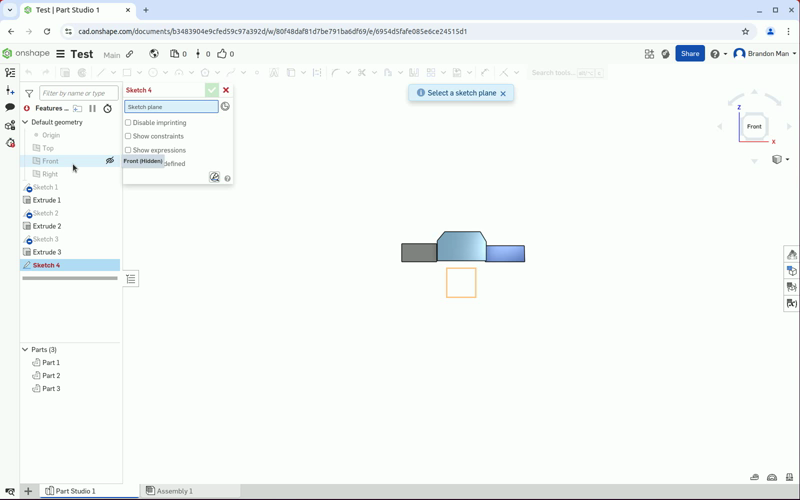
click(73, 163)
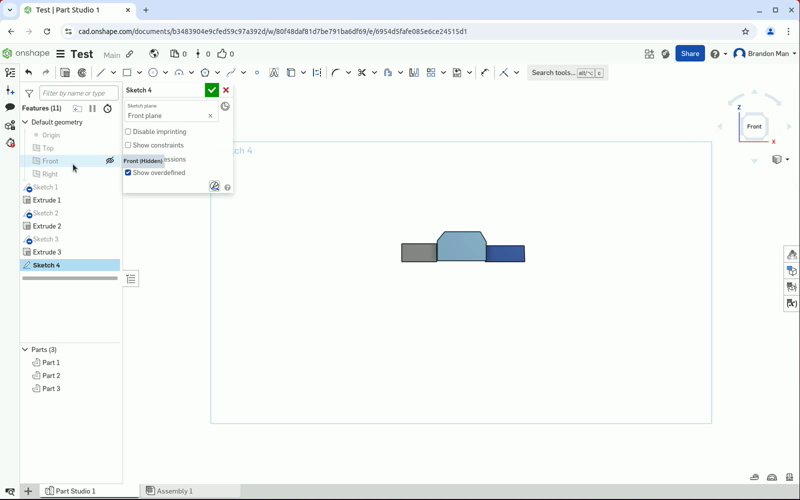
mouse_move(73, 352)
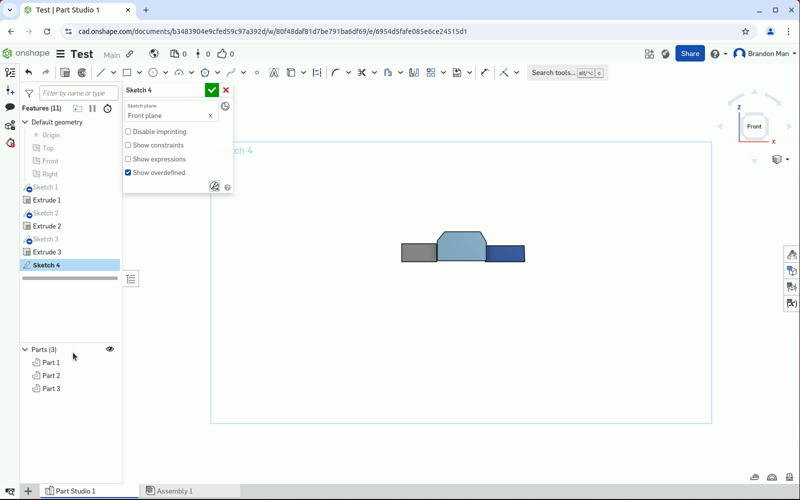
key(y)
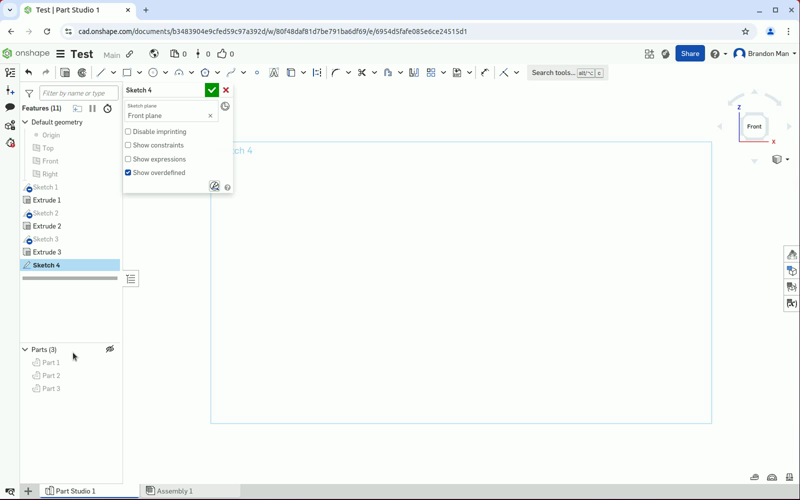
key(l)
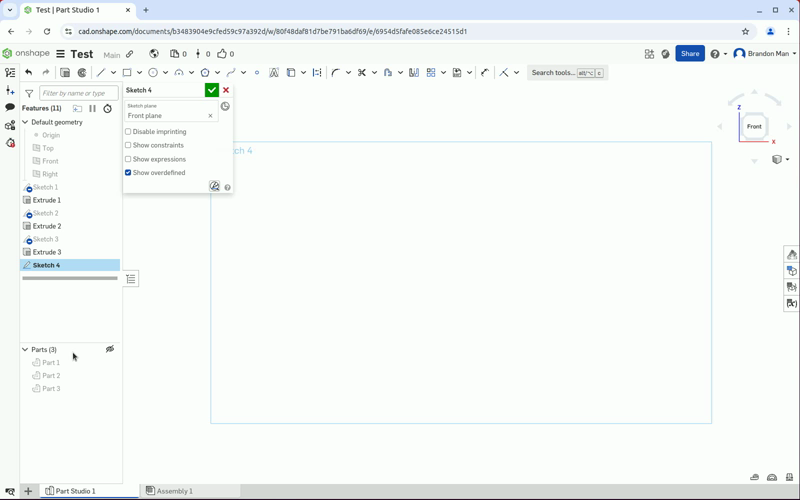
key_down(shift)
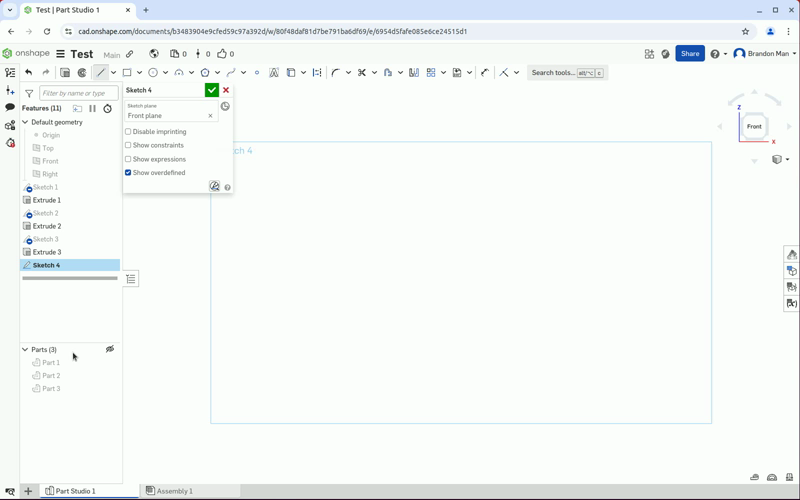
mouse_move(401, 339)
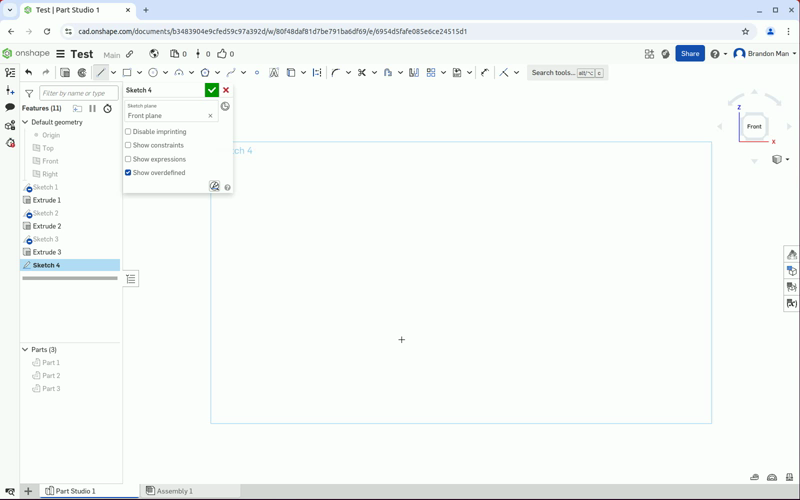
click(401, 339)
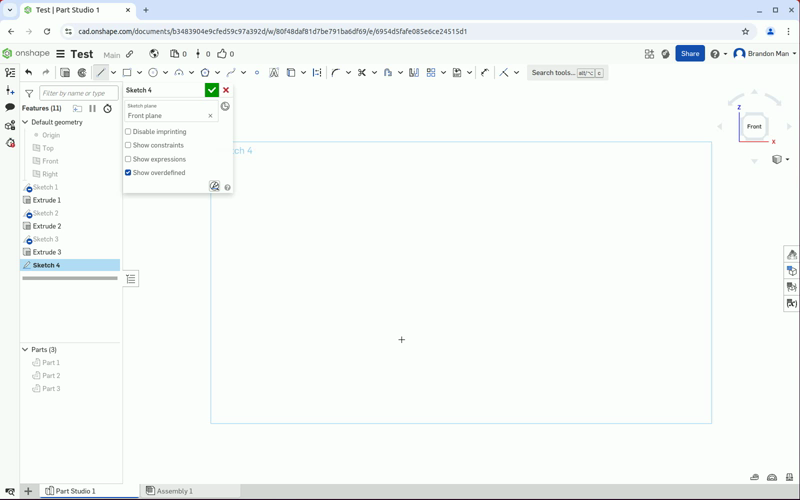
key_up(shift)
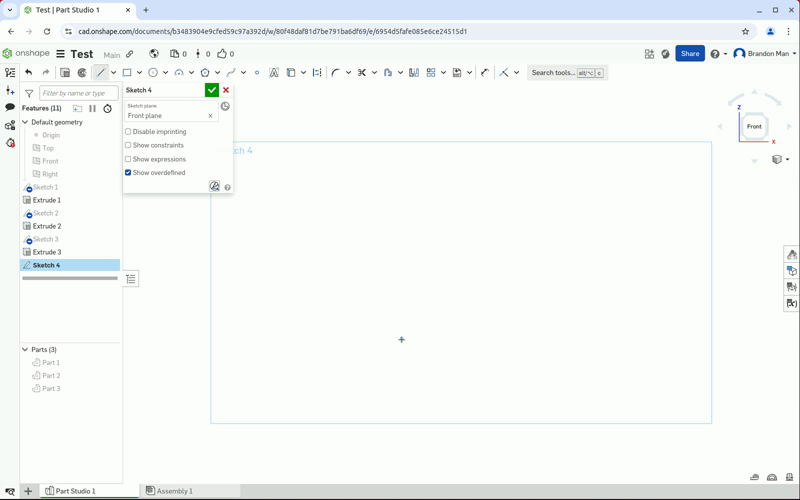
key_down(shift)
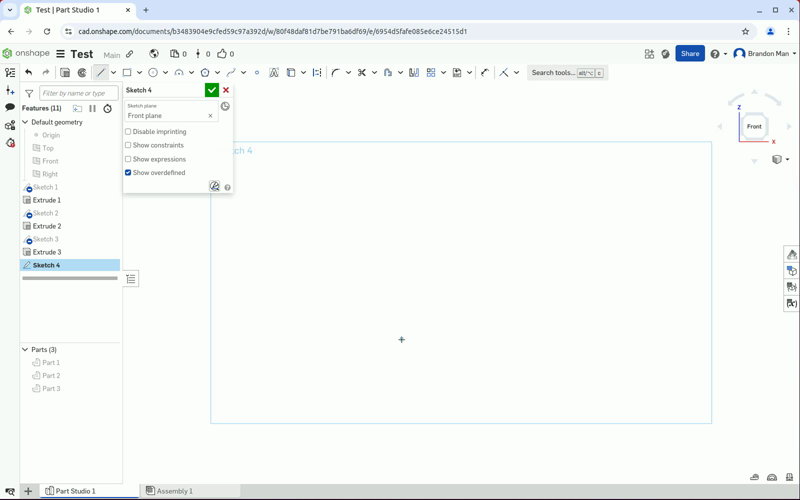
mouse_move(523, 339)
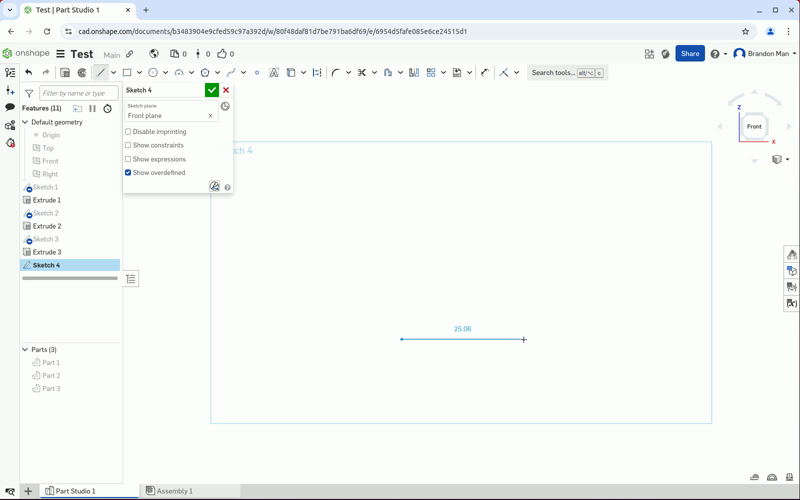
click(523, 339)
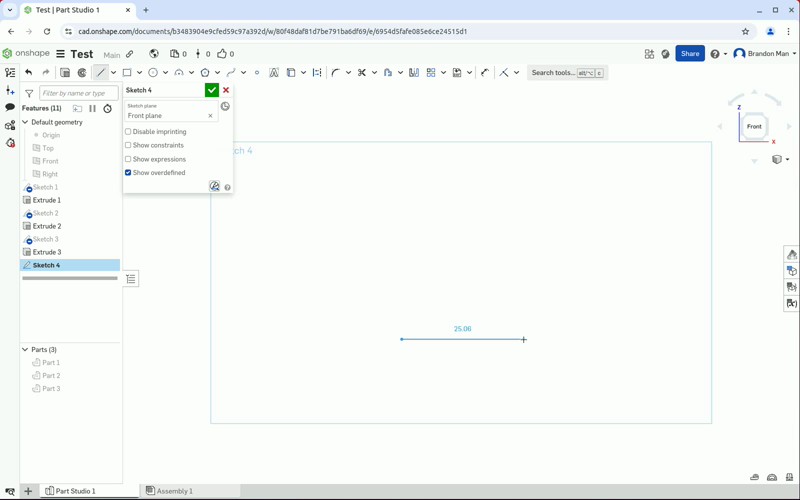
key_up(shift)
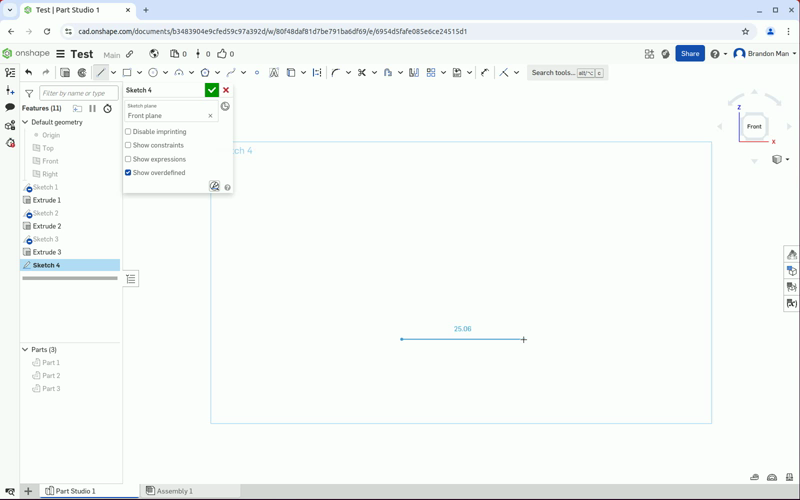
key_down(shift)
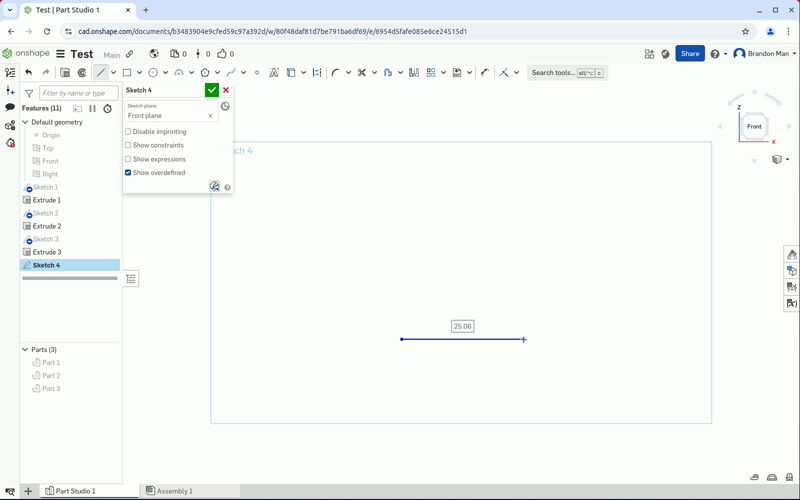
mouse_move(523, 262)
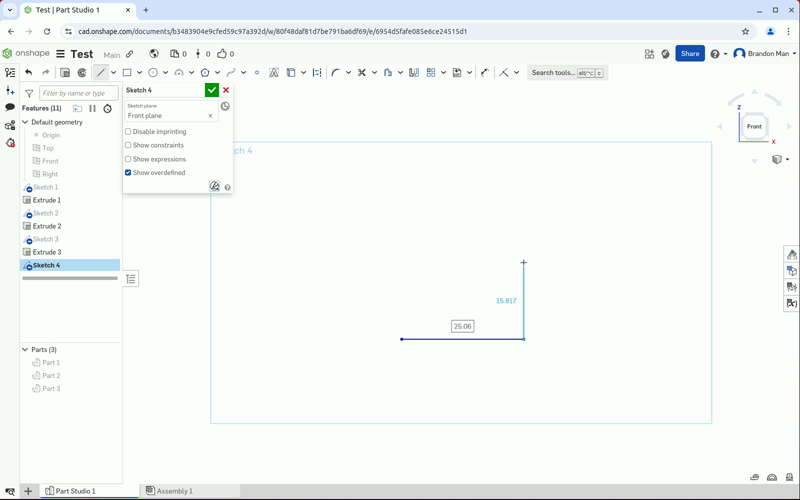
click(523, 262)
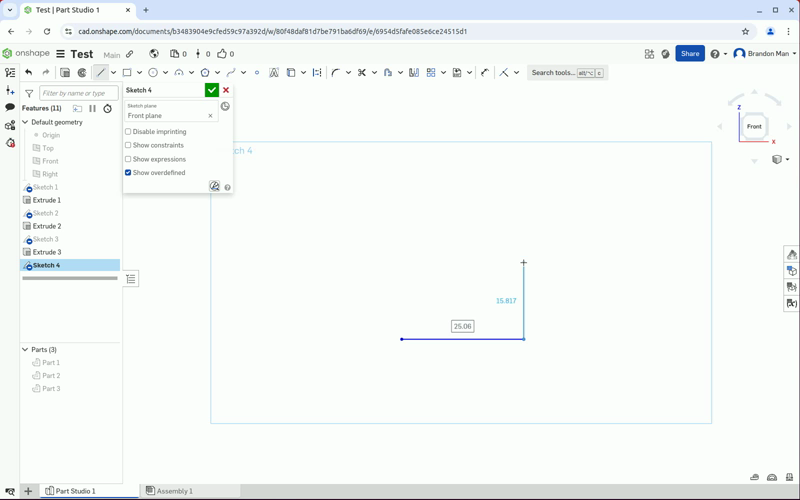
key_up(shift)
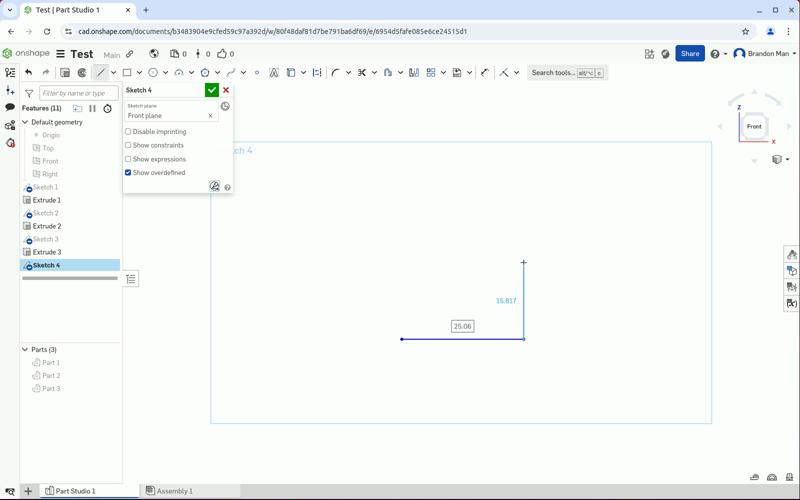
key_down(shift)
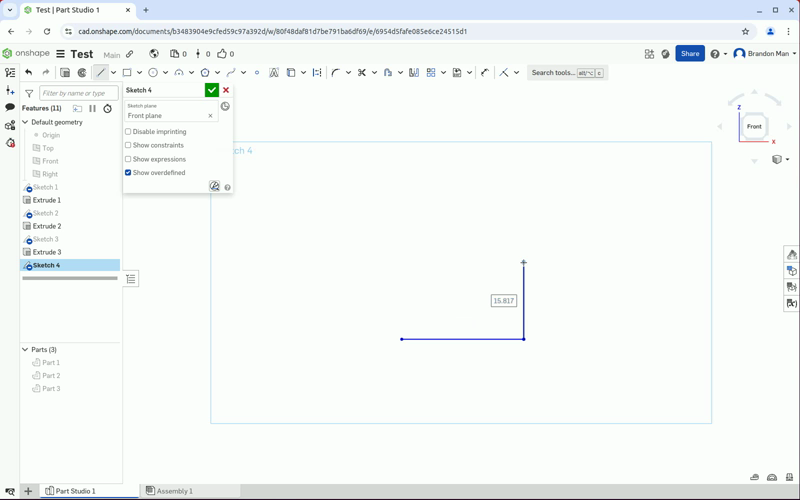
mouse_move(553, 262)
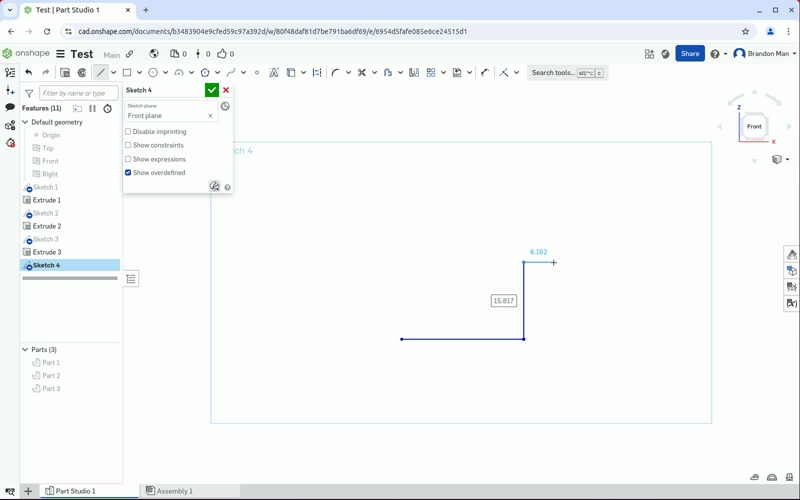
mouse_move(485, 262)
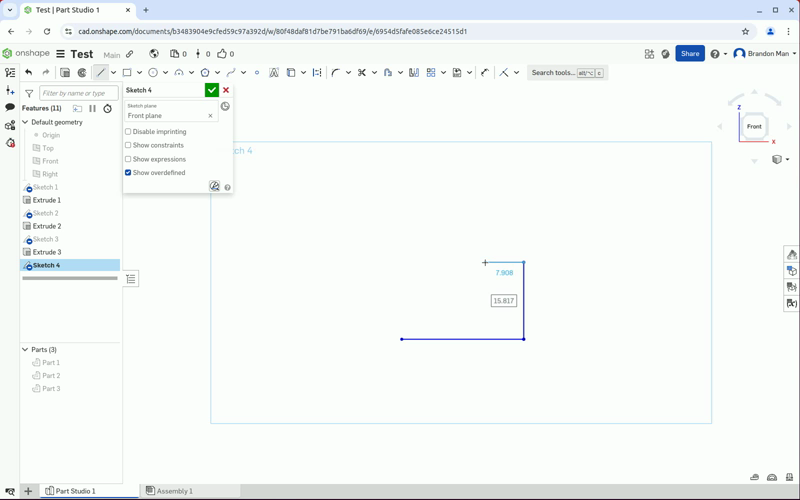
click(485, 262)
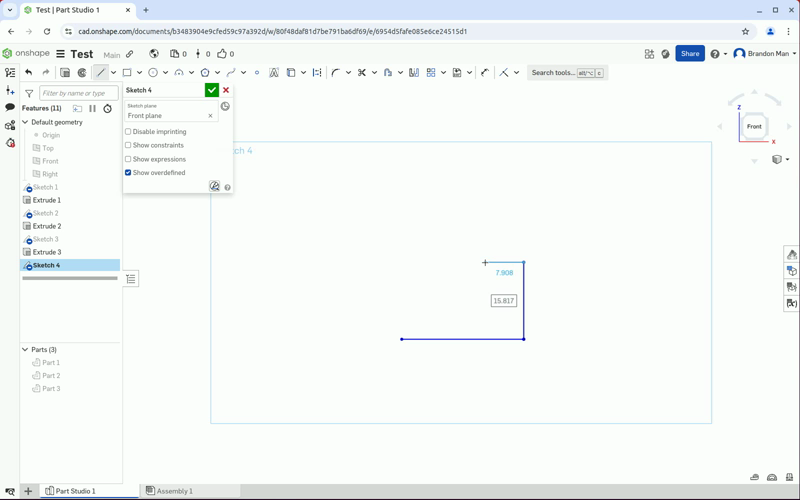
key_up(shift)
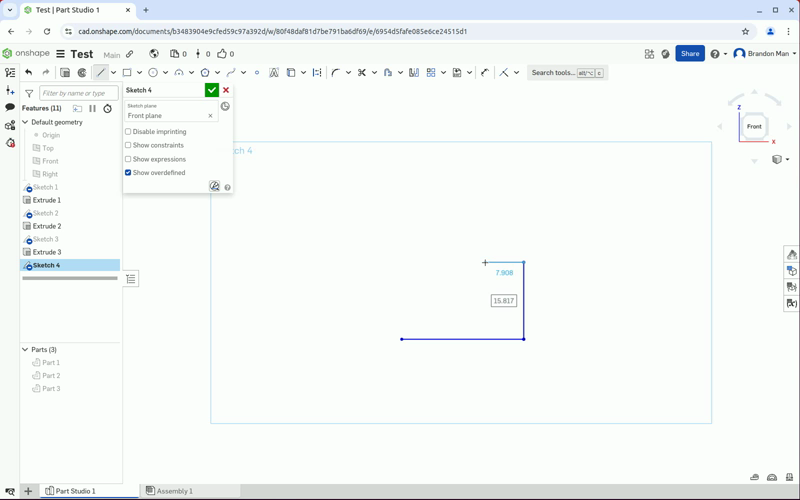
key_down(shift)
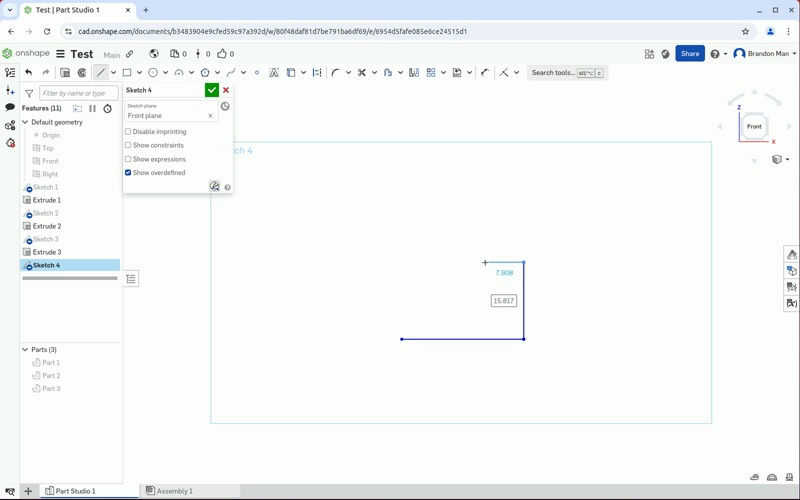
mouse_move(515, 262)
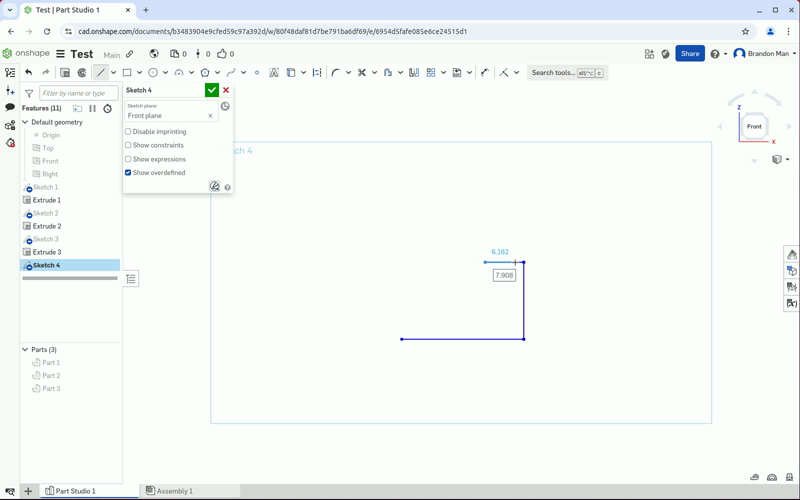
mouse_move(436, 262)
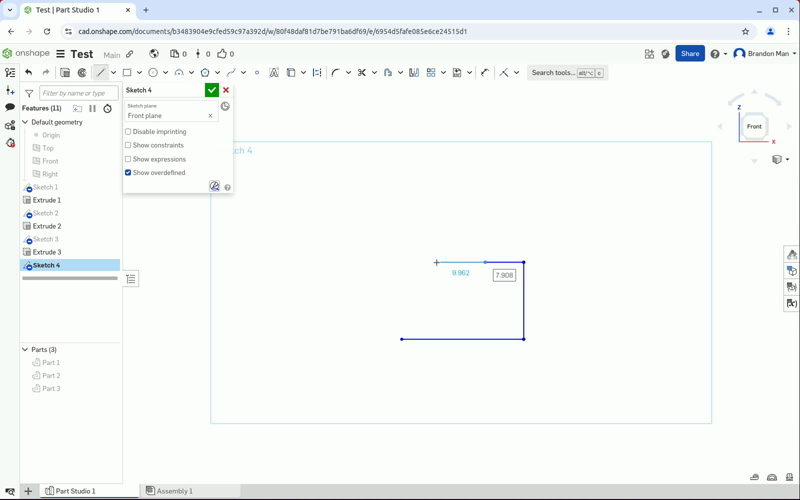
click(436, 262)
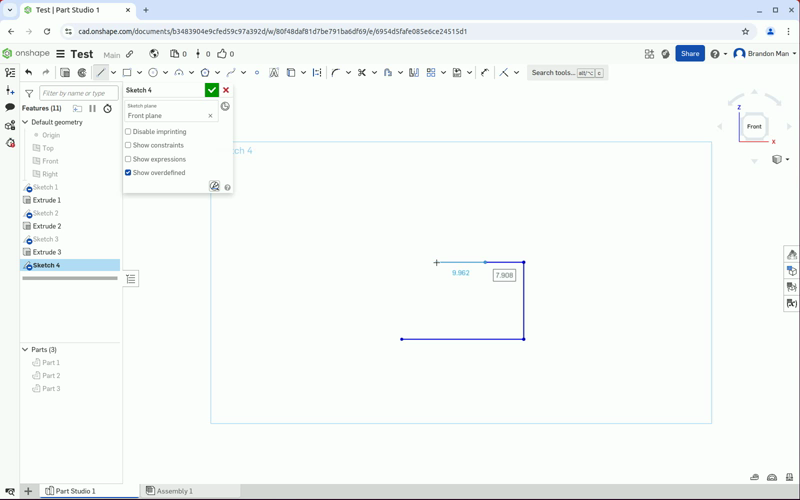
key_up(shift)
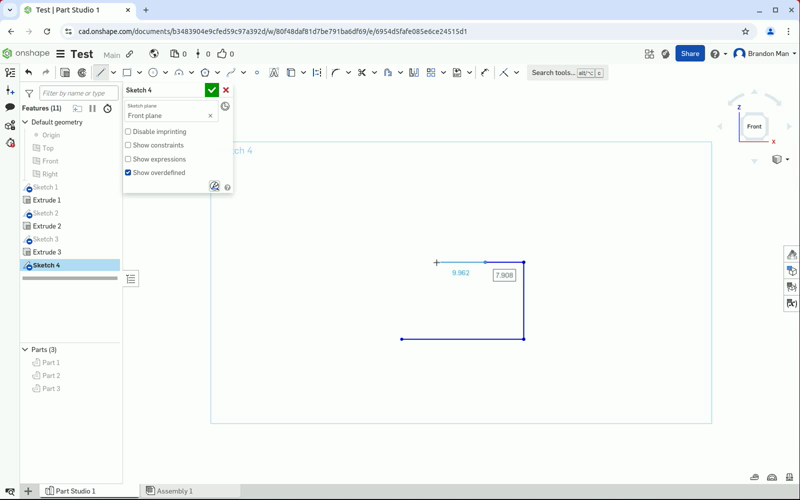
key_down(shift)
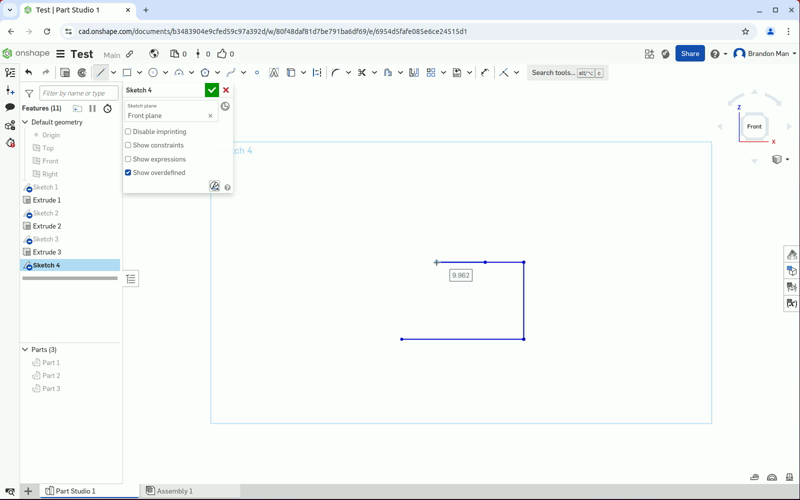
mouse_move(466, 262)
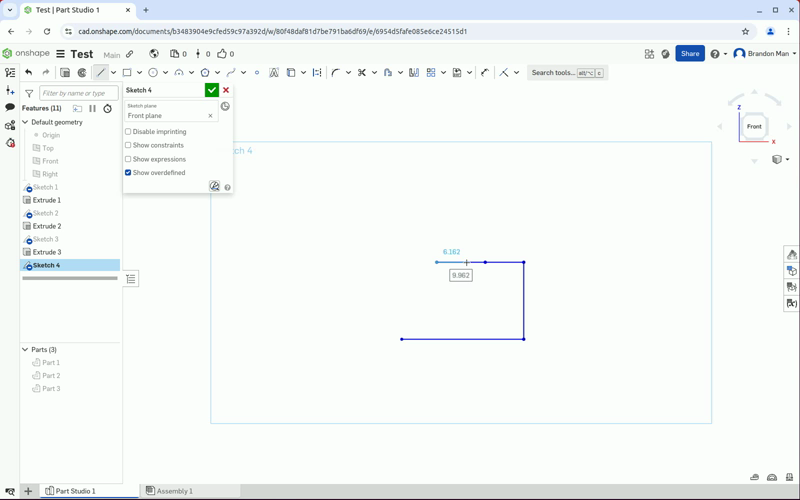
mouse_move(401, 262)
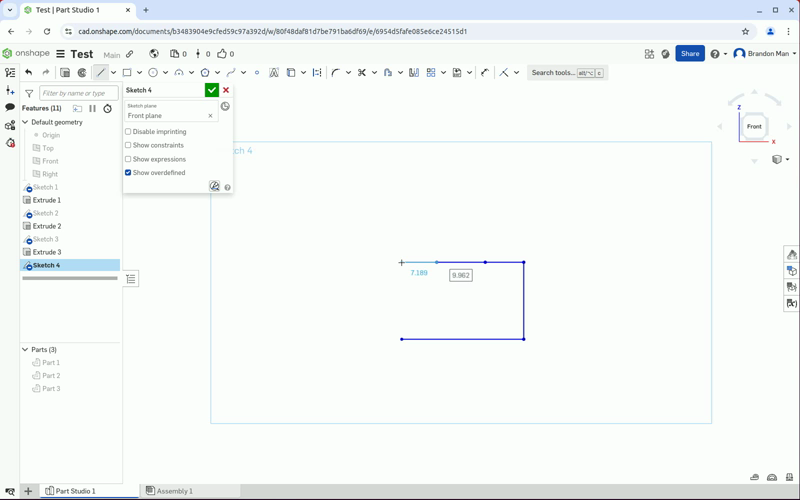
click(401, 262)
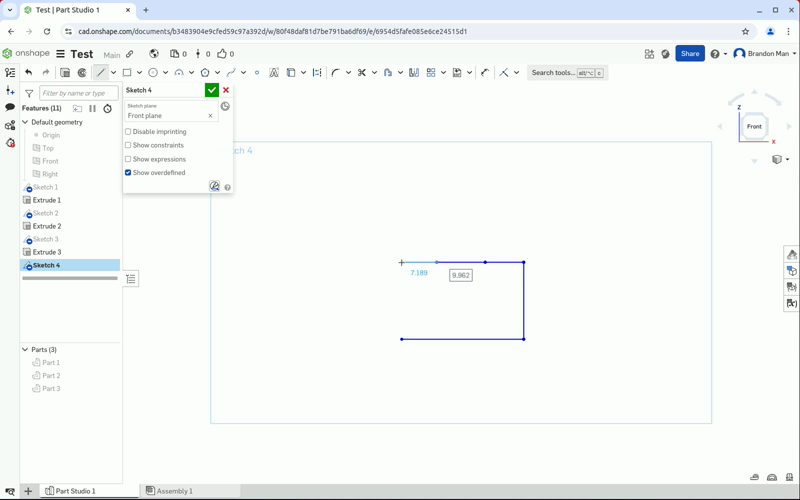
key_up(shift)
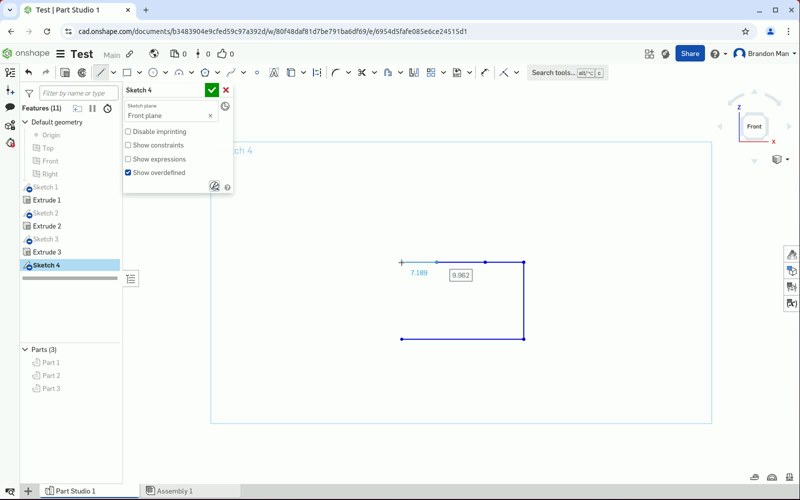
key_down(shift)
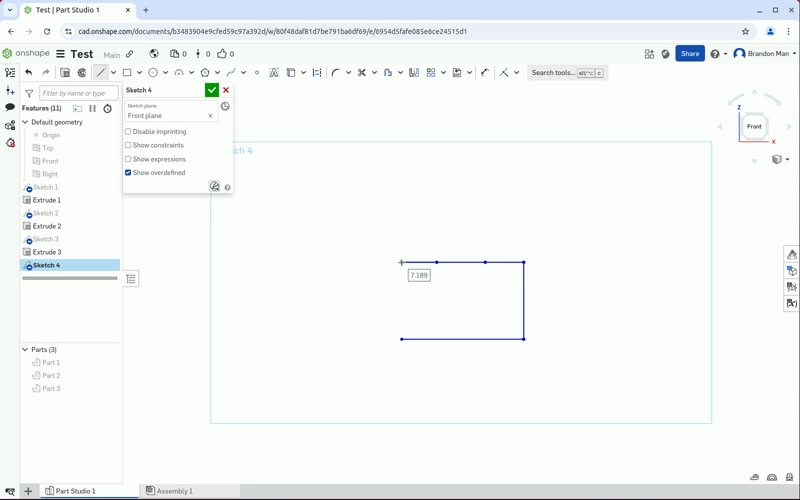
mouse_move(401, 339)
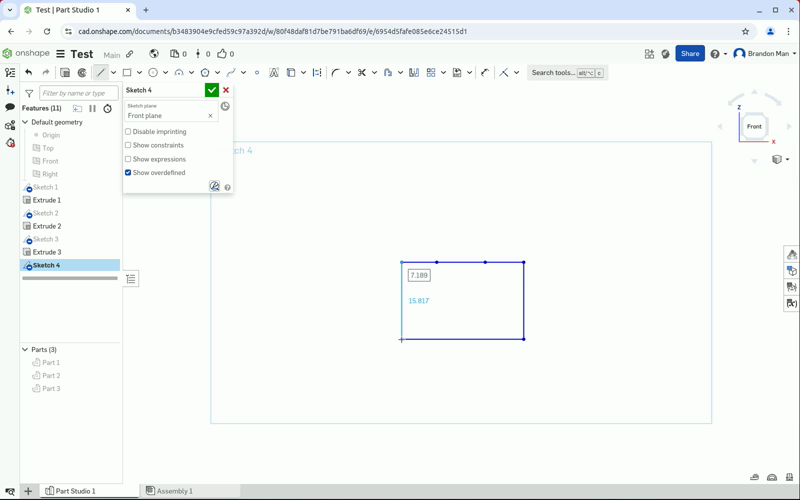
key_up(shift)
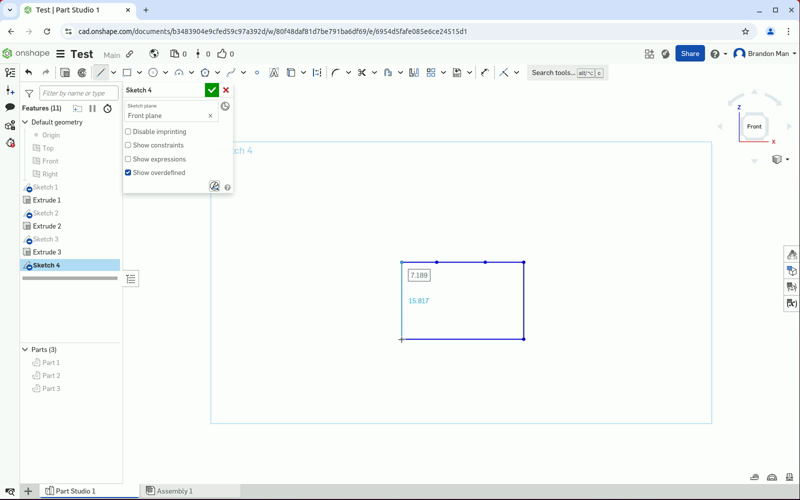
click(401, 339)
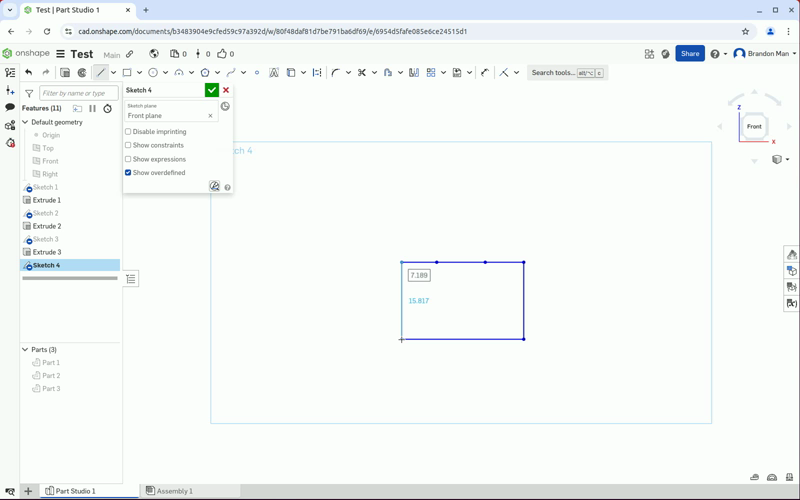
key(esc)
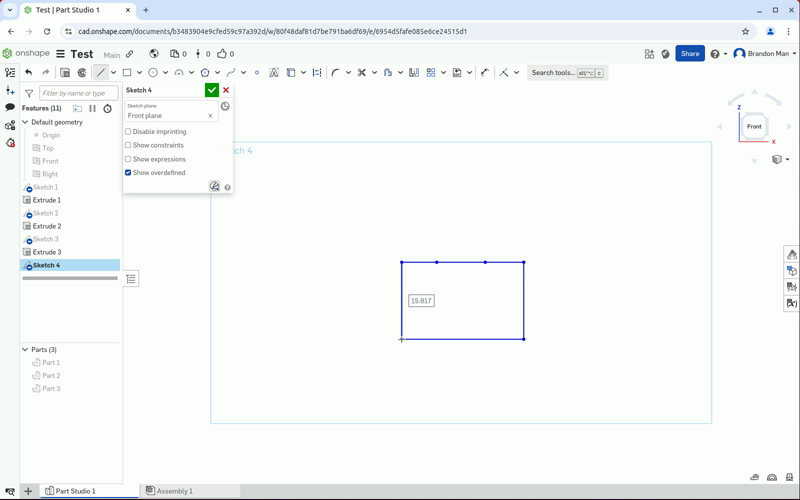
mouse_move(459, 301)
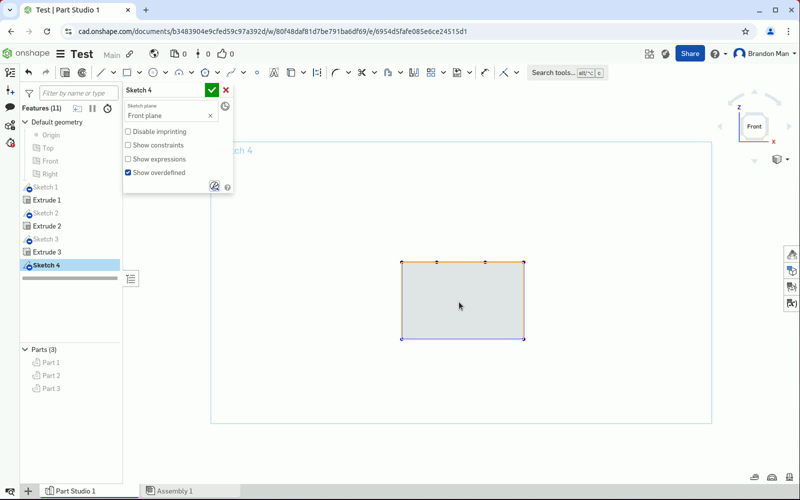
click(459, 301)
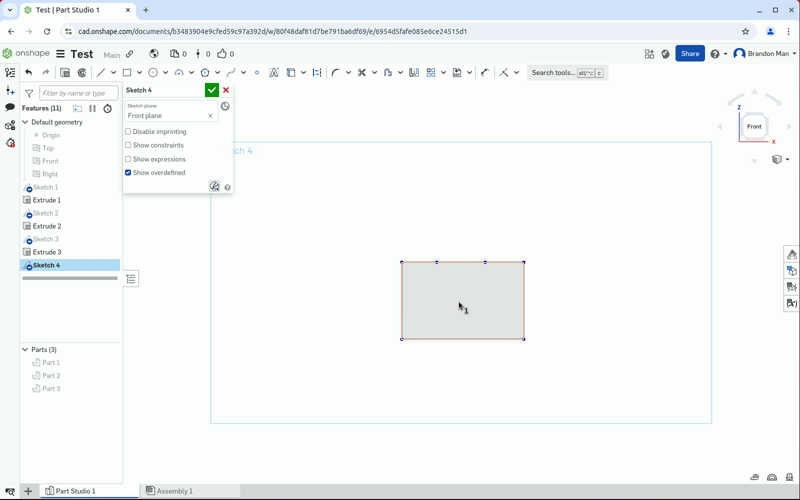
mouse_move(73, 352)
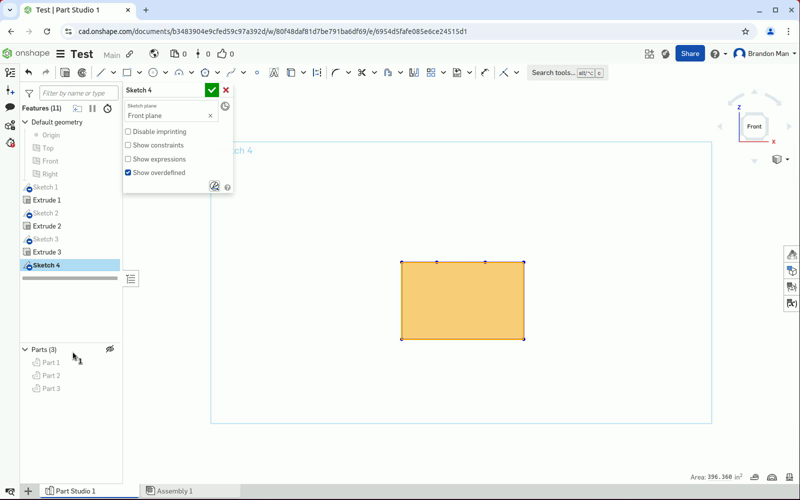
key(shift+y)
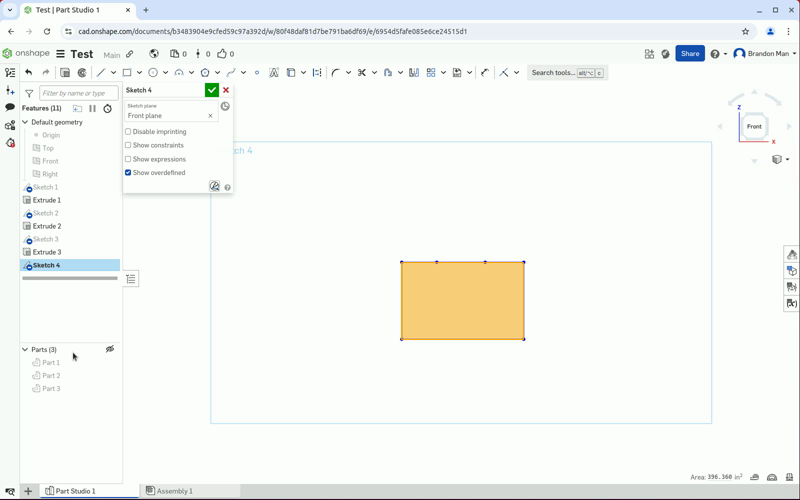
key(shift+e)
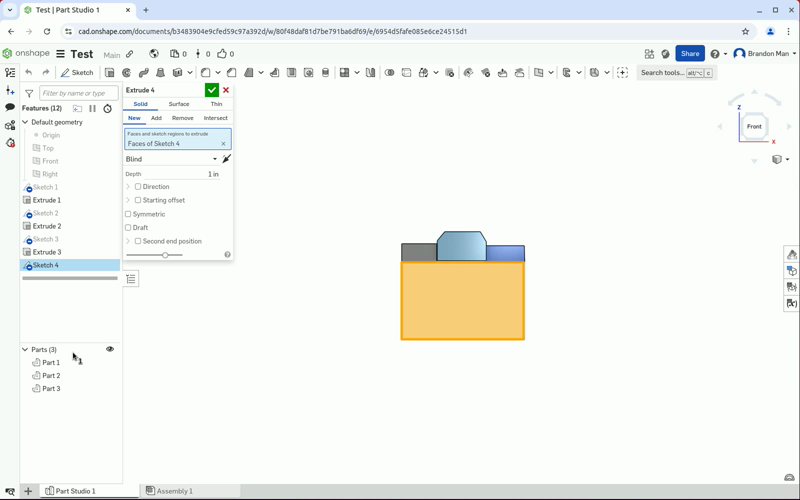
mouse_move(143, 106)
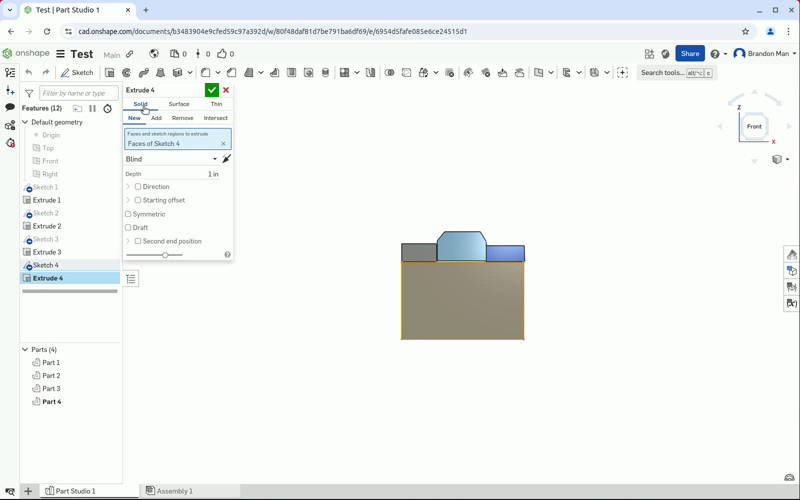
click(143, 106)
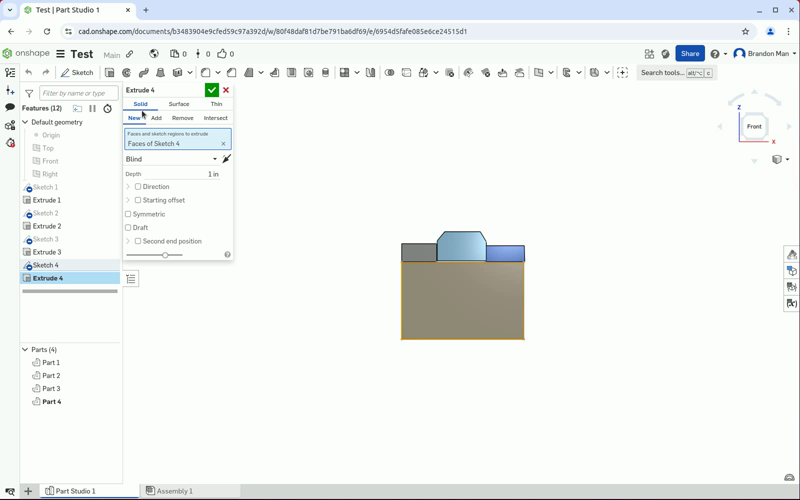
mouse_move(137, 120)
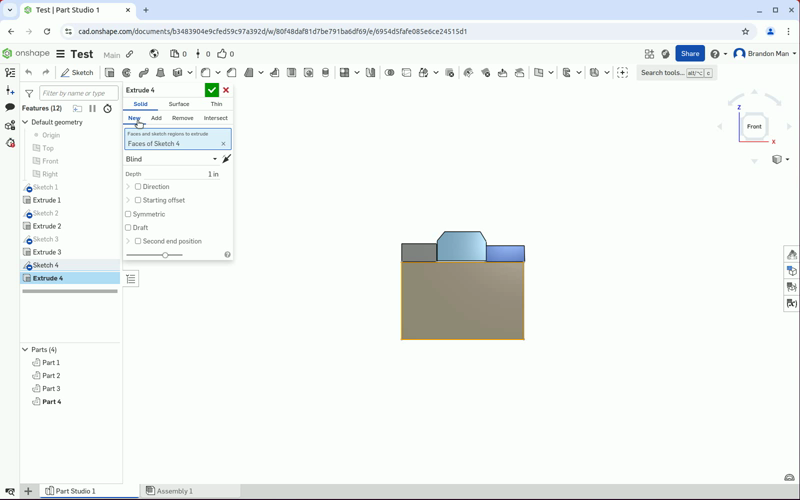
click(137, 120)
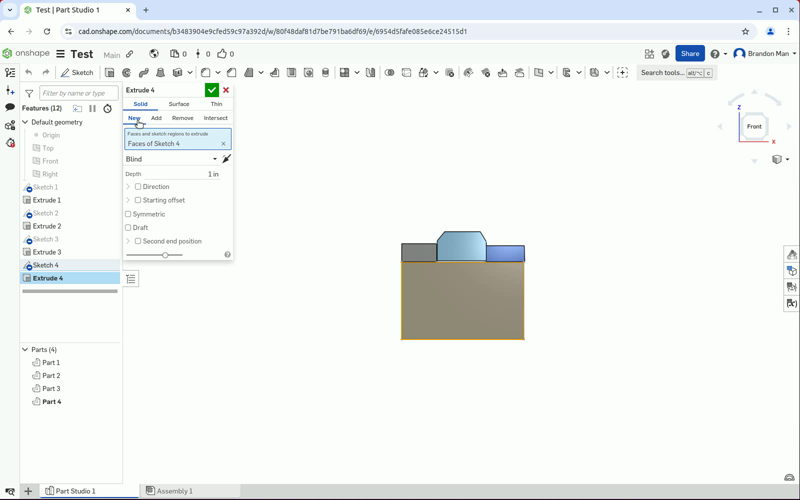
key(tab, 4)
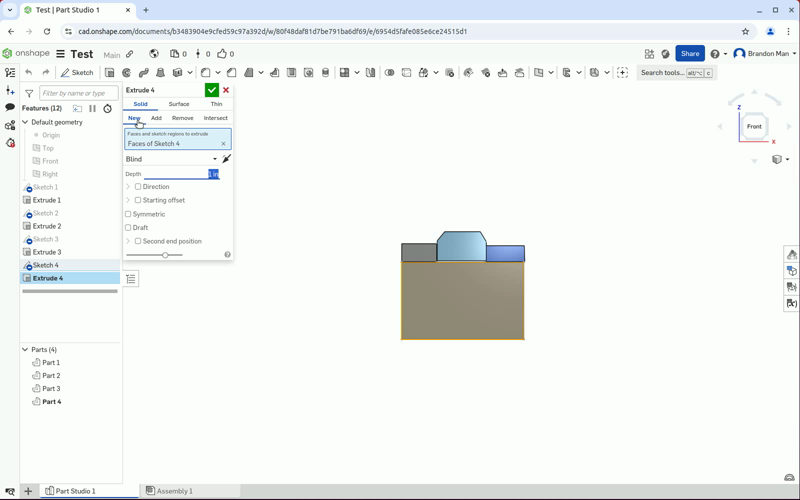
text(12.758)
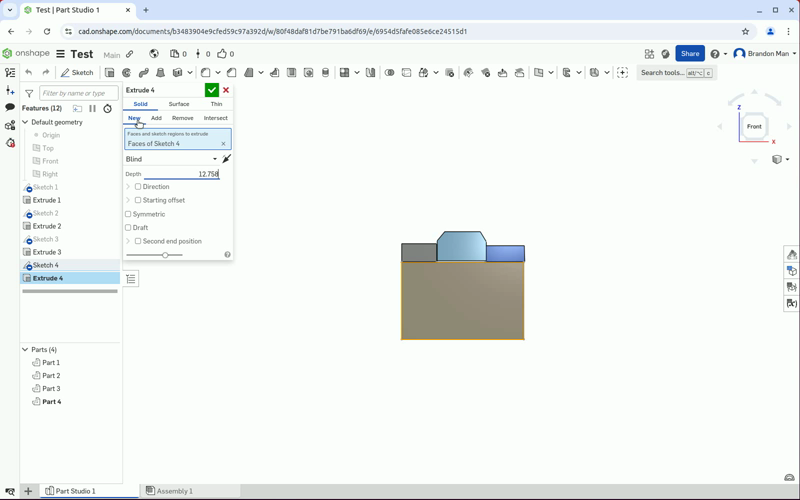
key(enter)
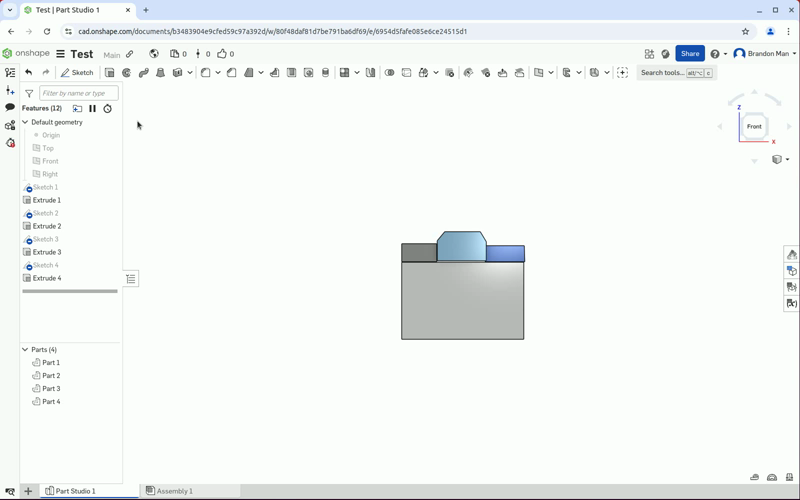
key(shift+h)
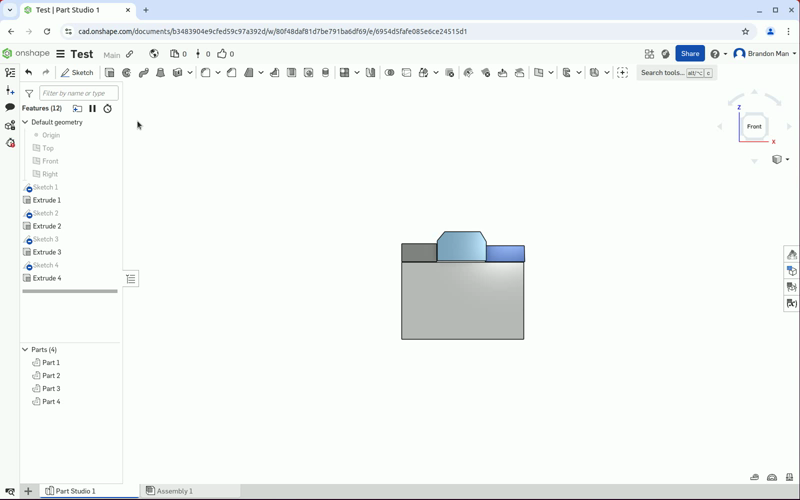
key(shift+h)
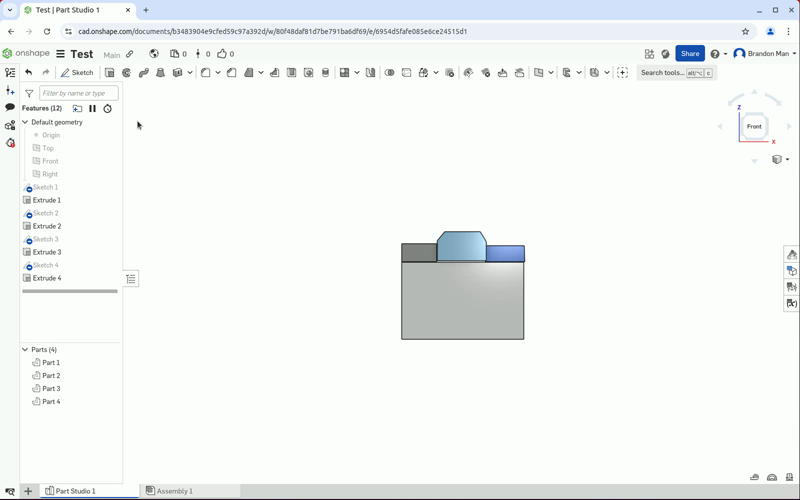
mouse_move(73, 189)
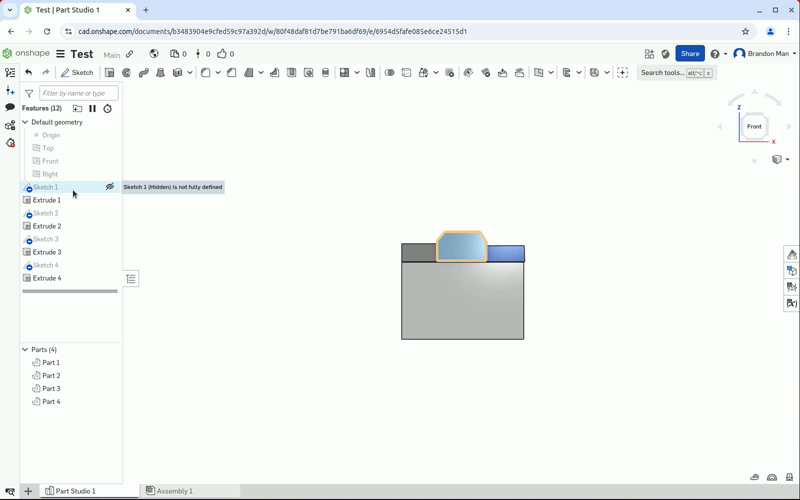
click(73, 189)
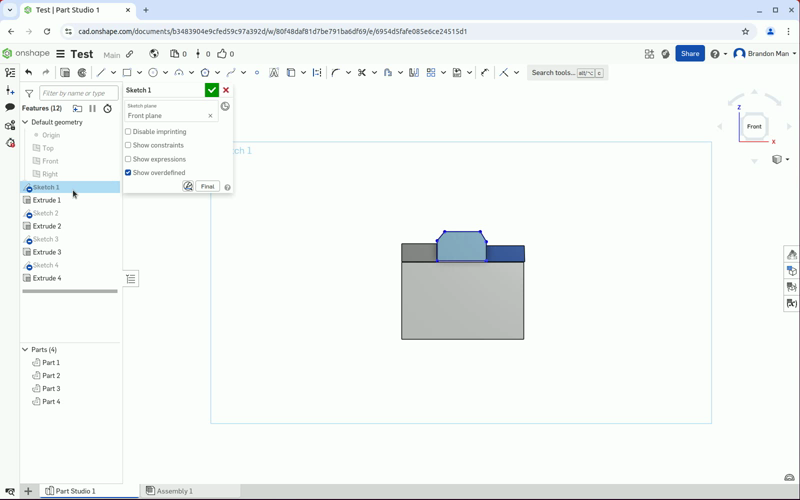
mouse_move(229, 92)
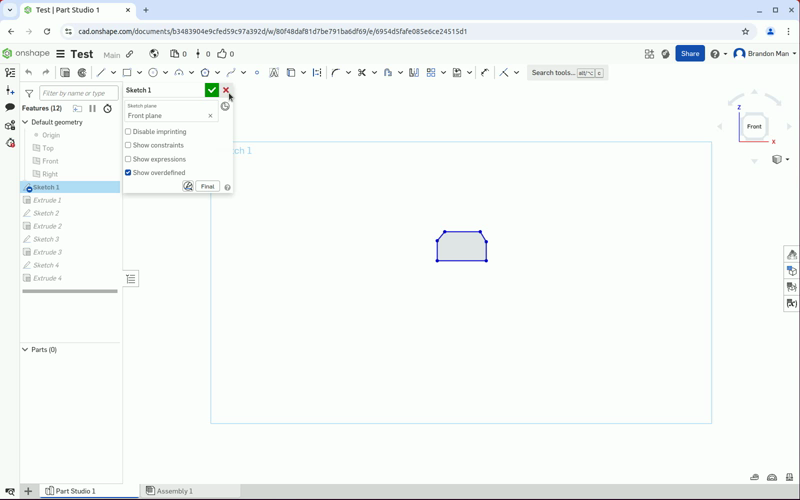
click(229, 92)
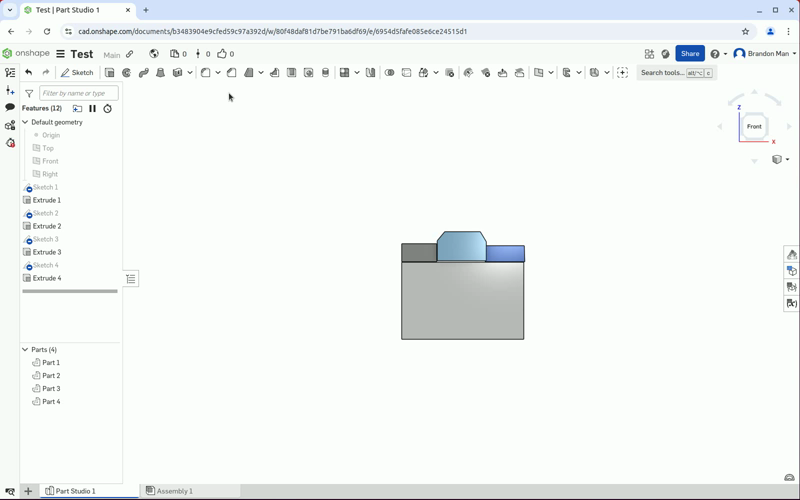
mouse_move(541, 75)
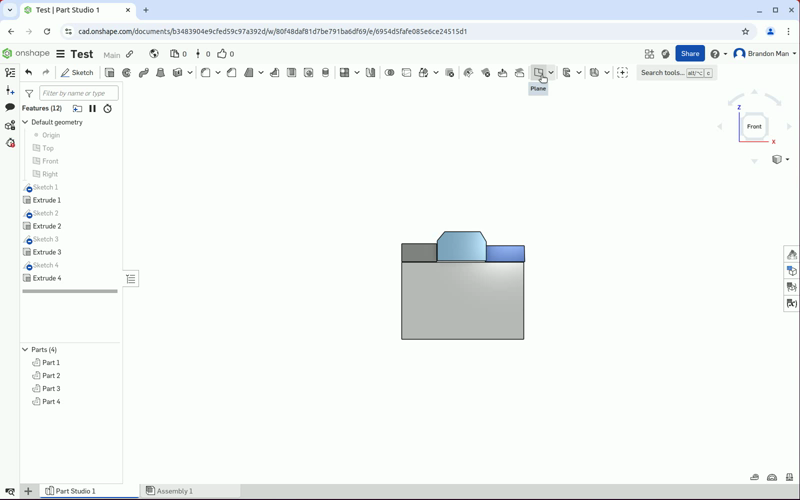
click(541, 75)
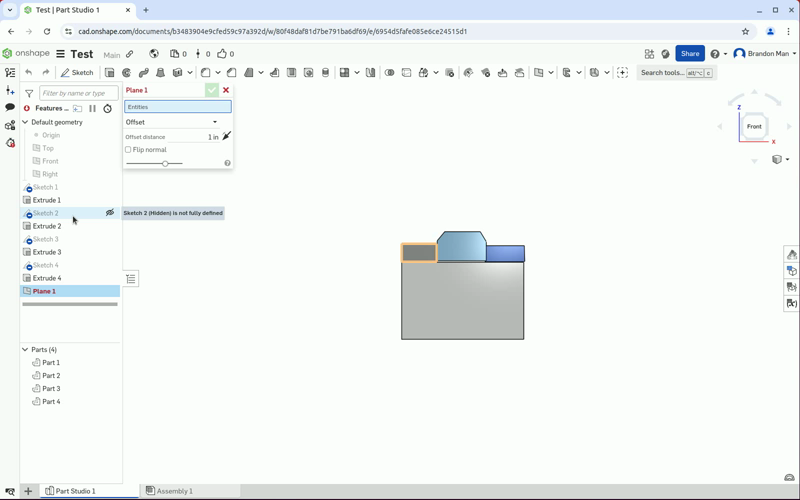
scroll(3)
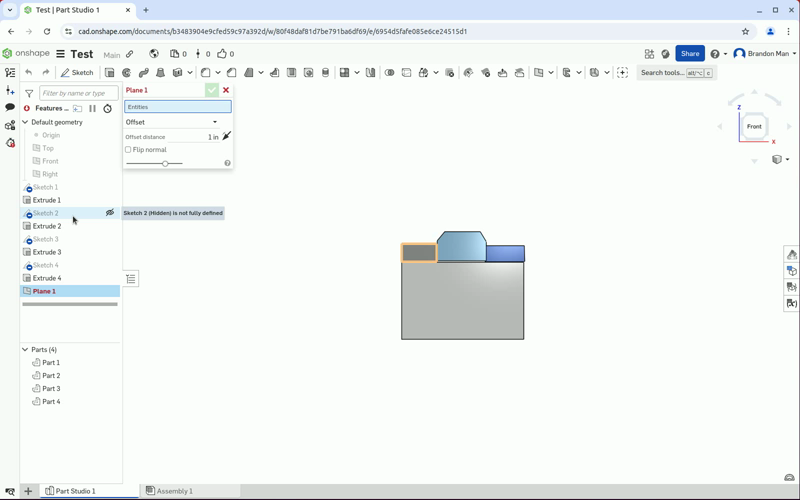
mouse_move(73, 163)
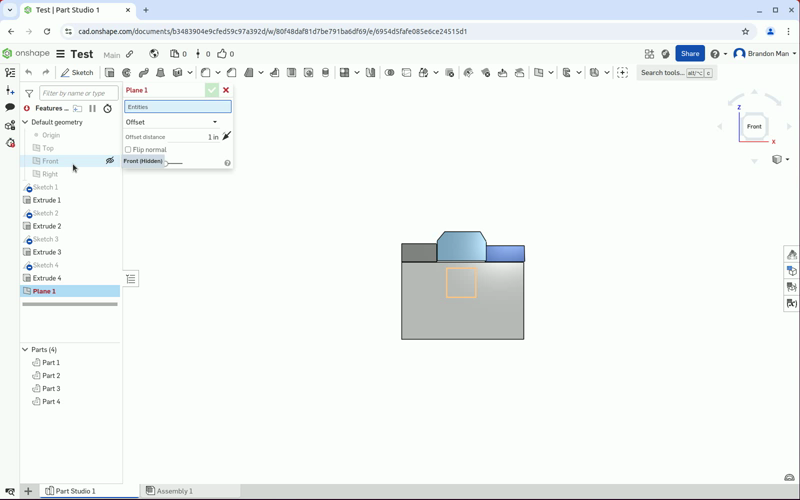
click(73, 163)
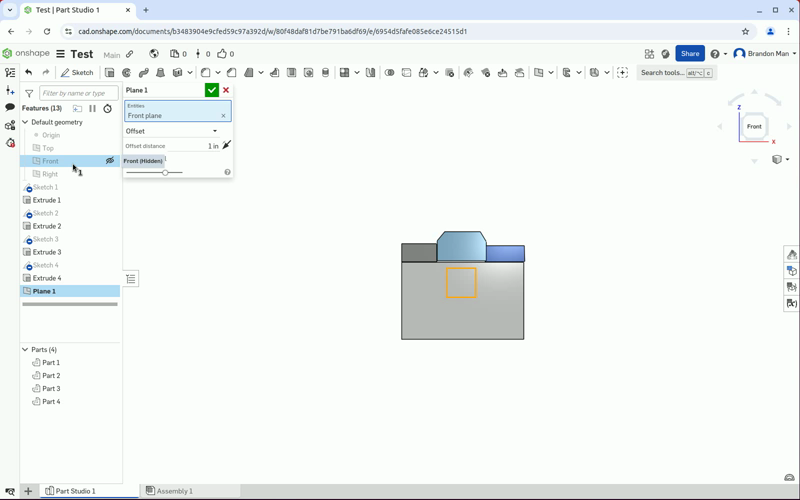
key(tab, 2)
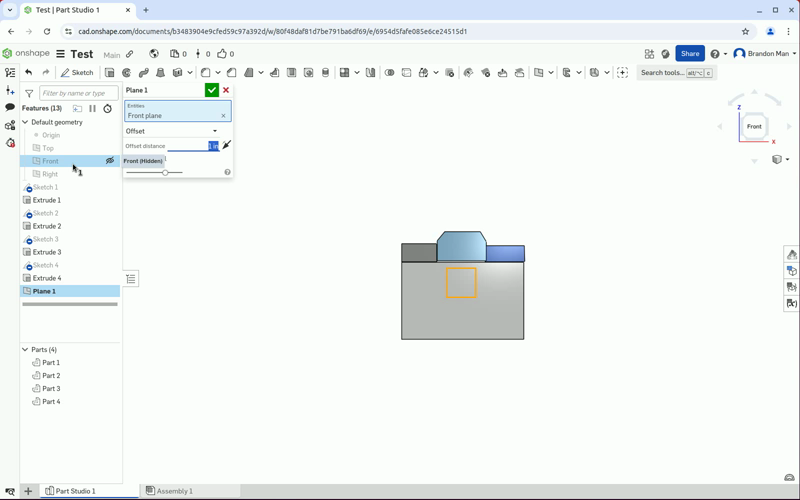
text(12.756)
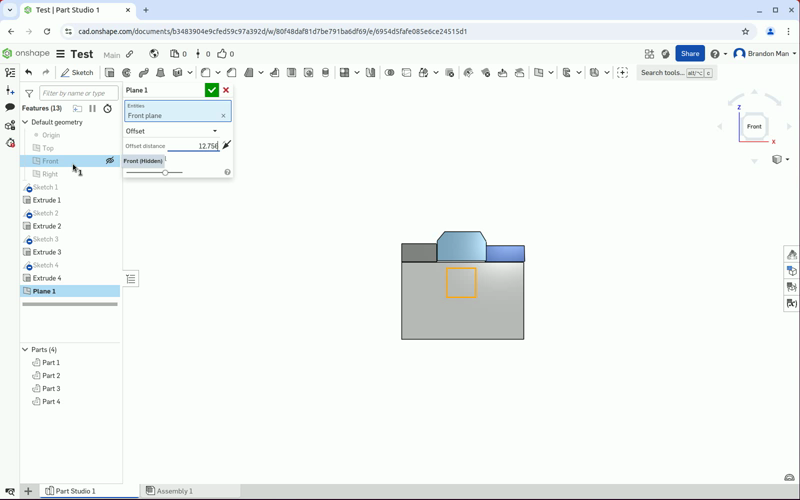
key(enter, 2)
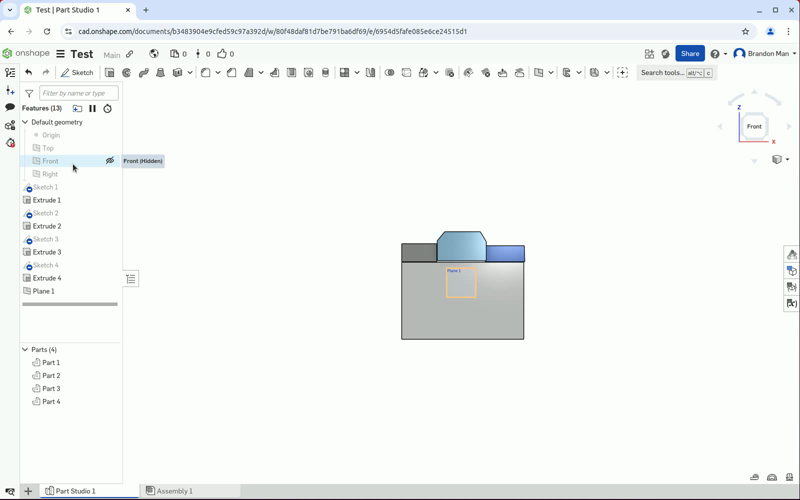
key(shift+s)
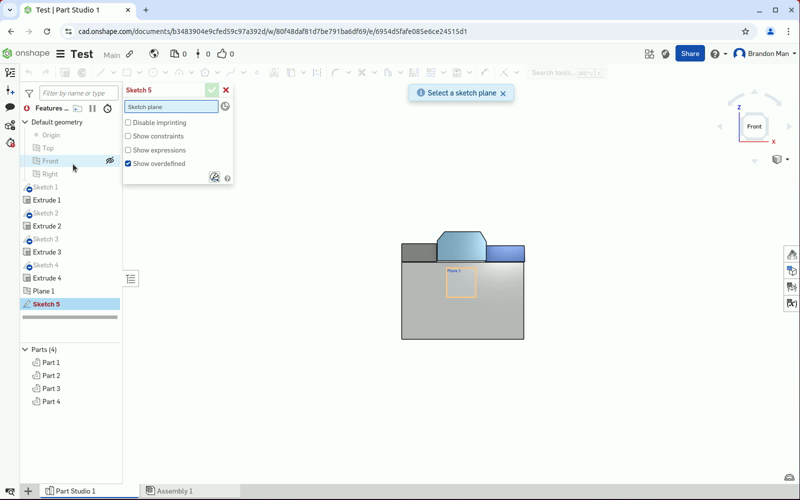
mouse_move(73, 293)
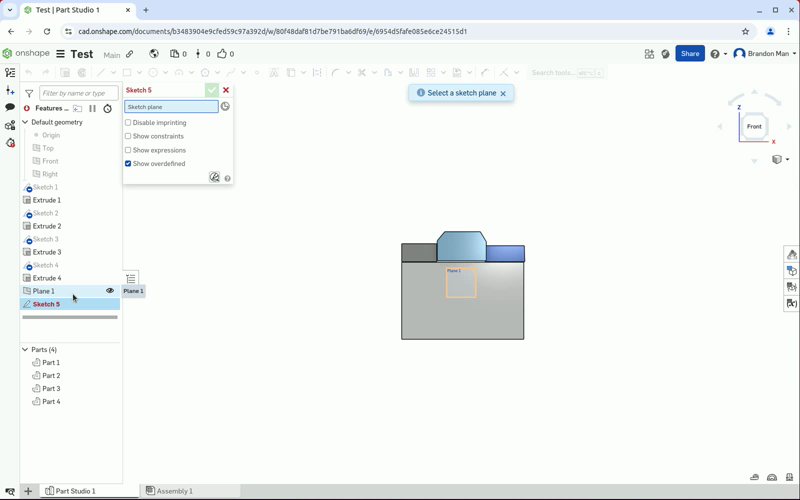
click(73, 293)
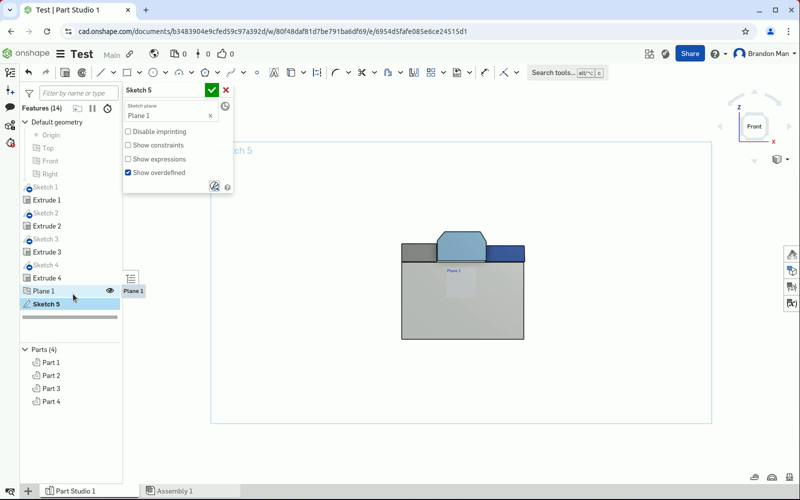
mouse_move(73, 352)
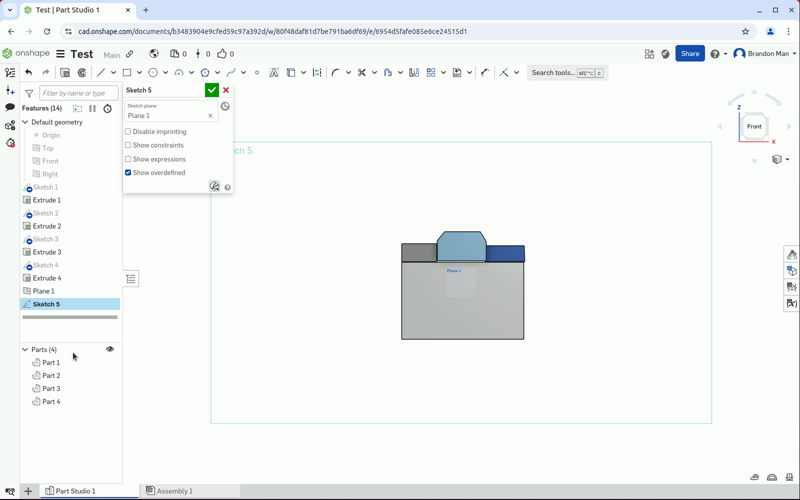
key(y)
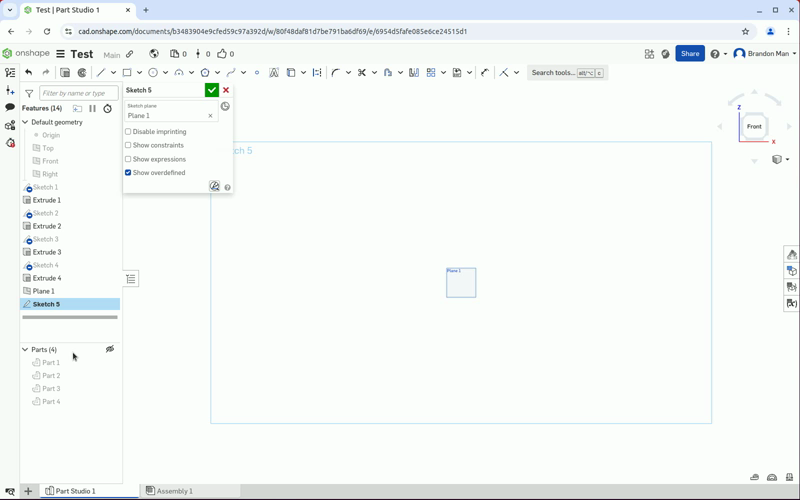
key(c)
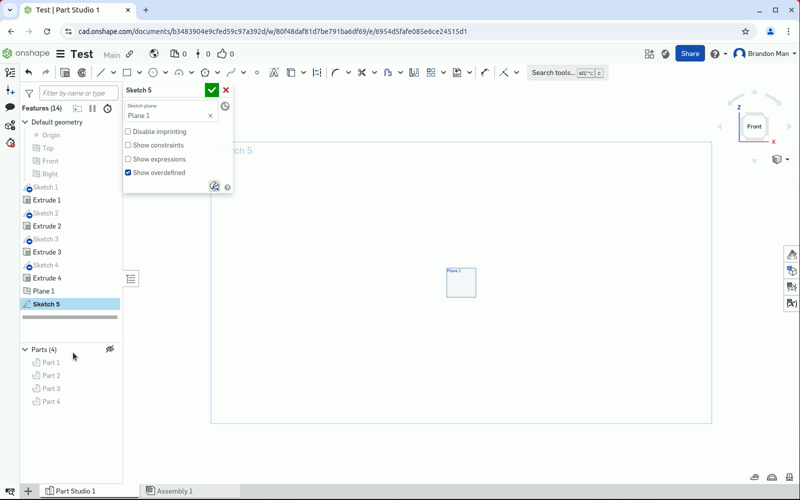
key_down(shift)
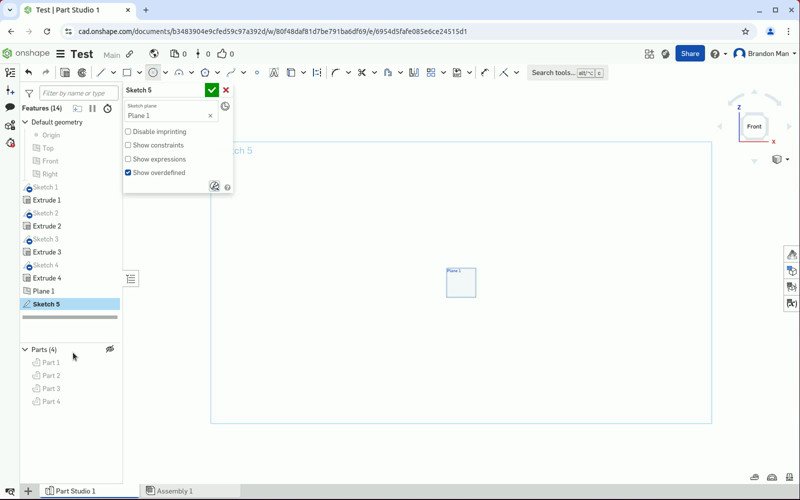
mouse_move(461, 297)
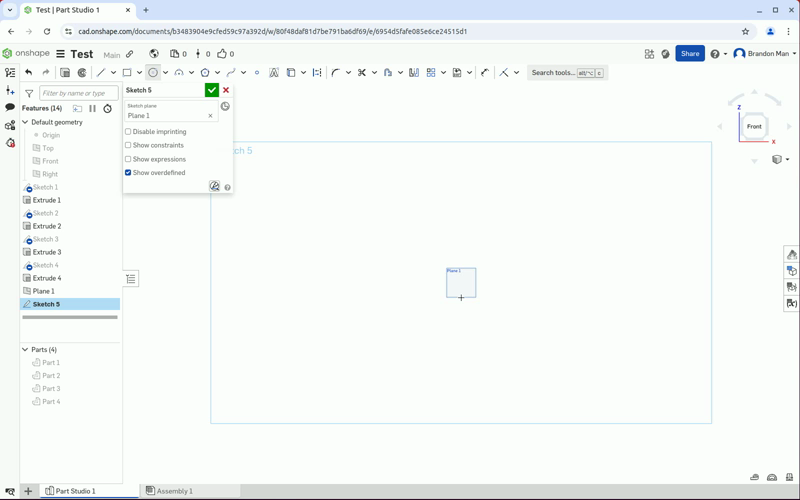
click(461, 297)
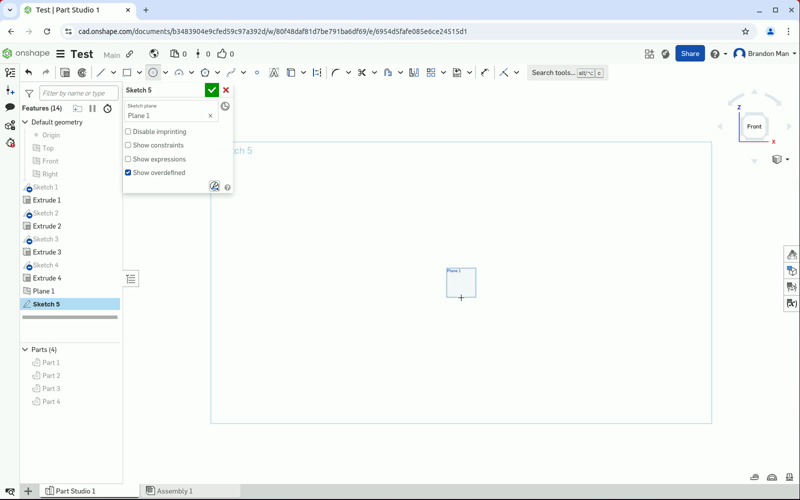
key_up(shift)
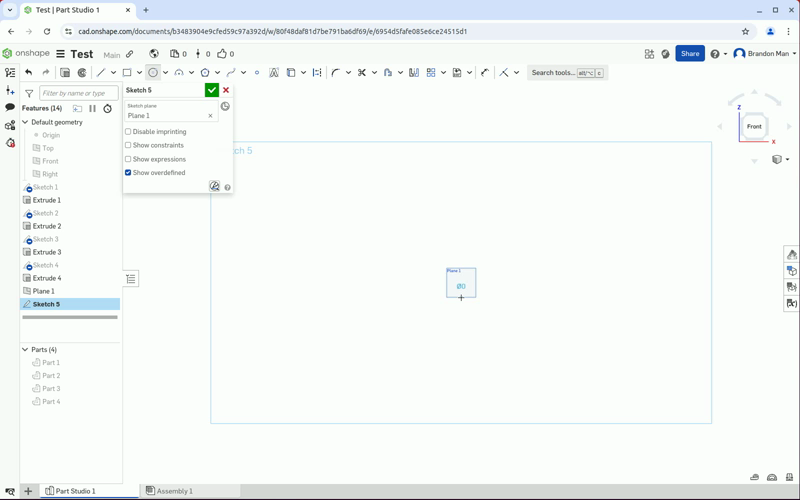
mouse_move(495, 297)
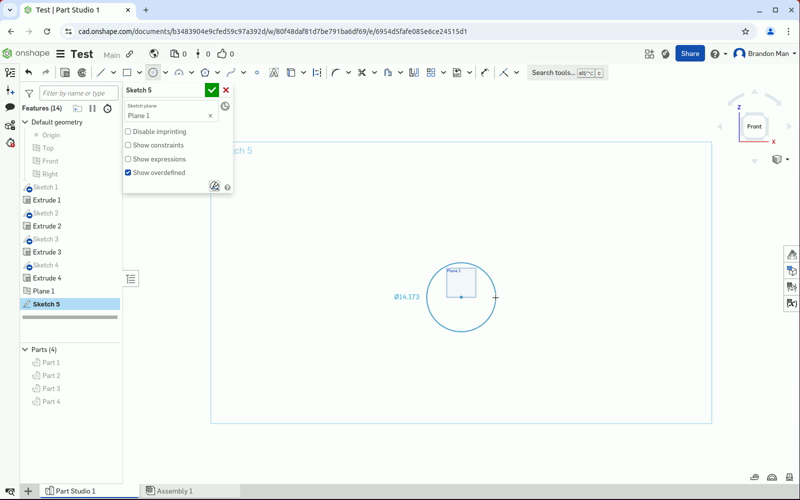
click(495, 297)
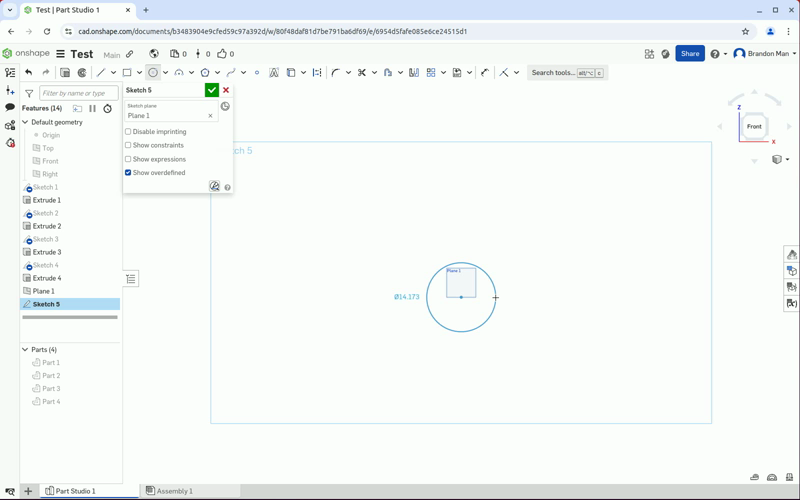
key(esc)
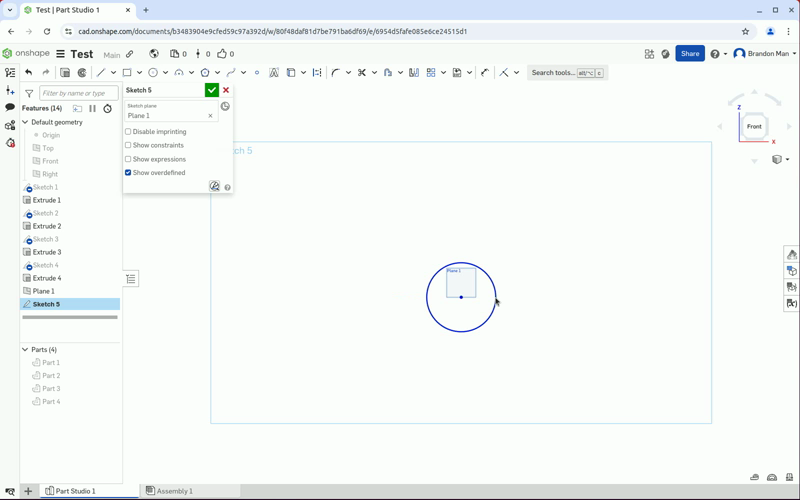
mouse_move(439, 294)
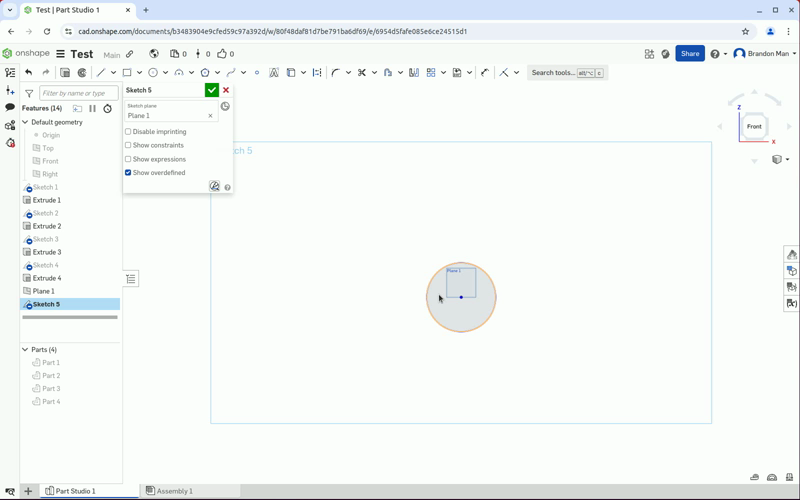
click(439, 294)
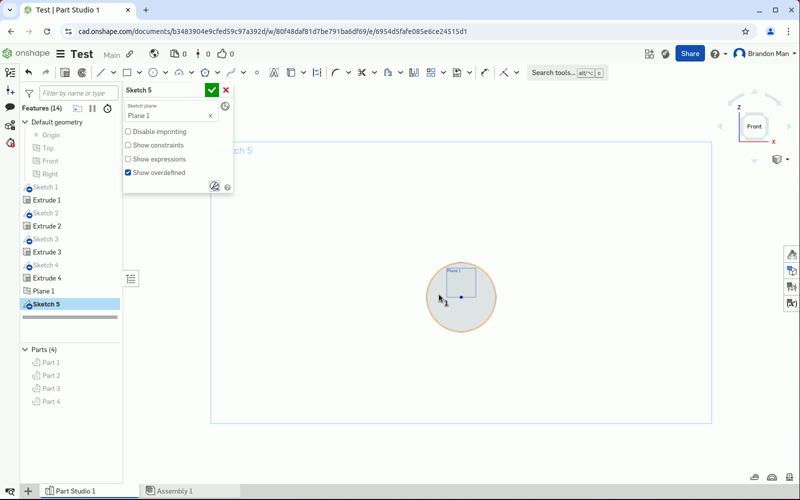
mouse_move(73, 352)
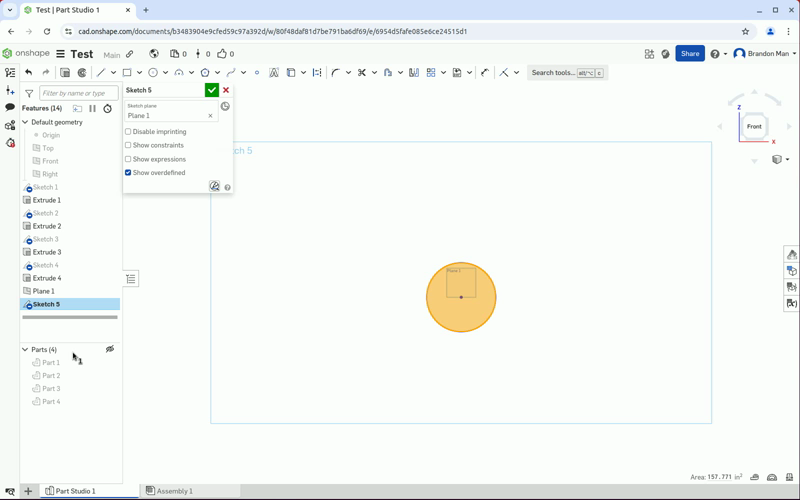
key(shift+y)
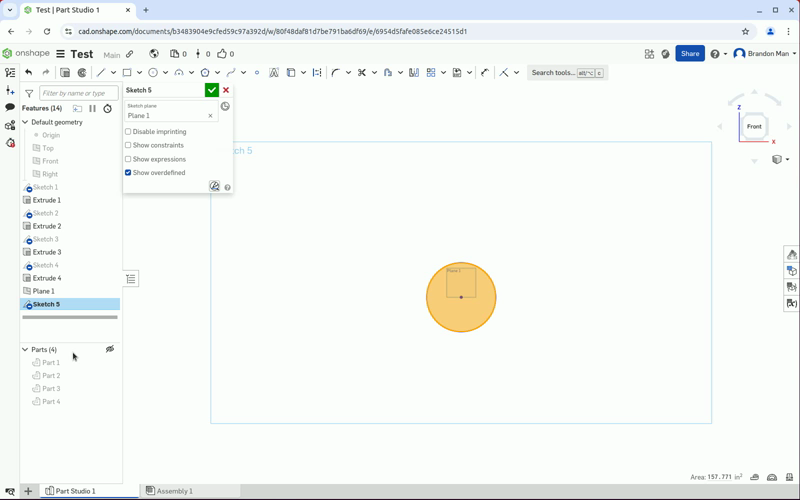
key(shift+e)
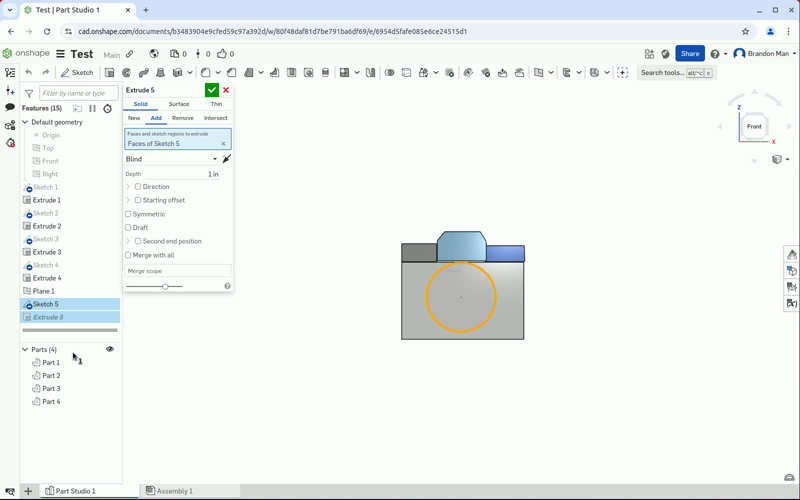
mouse_move(143, 106)
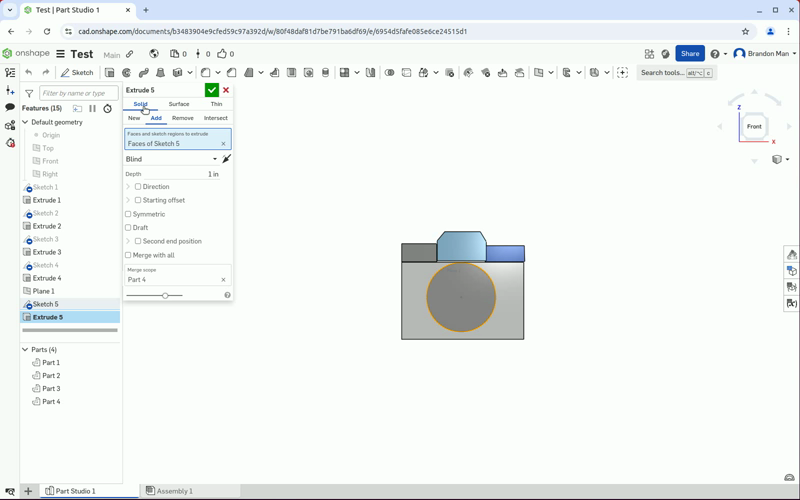
click(143, 106)
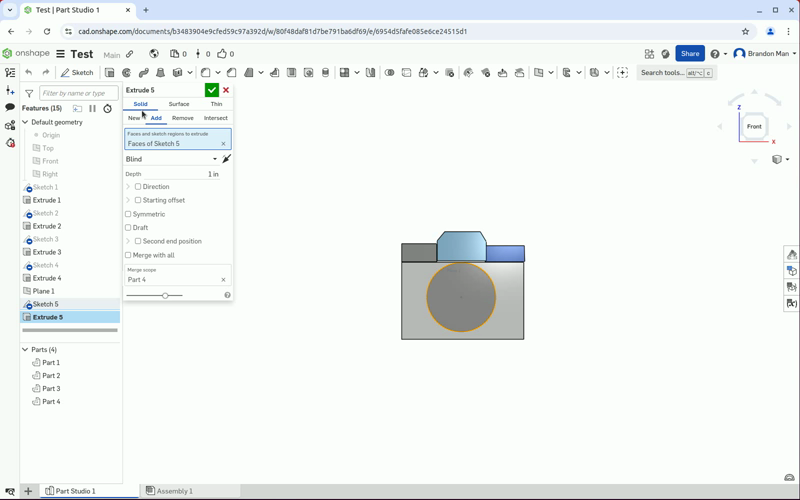
mouse_move(137, 120)
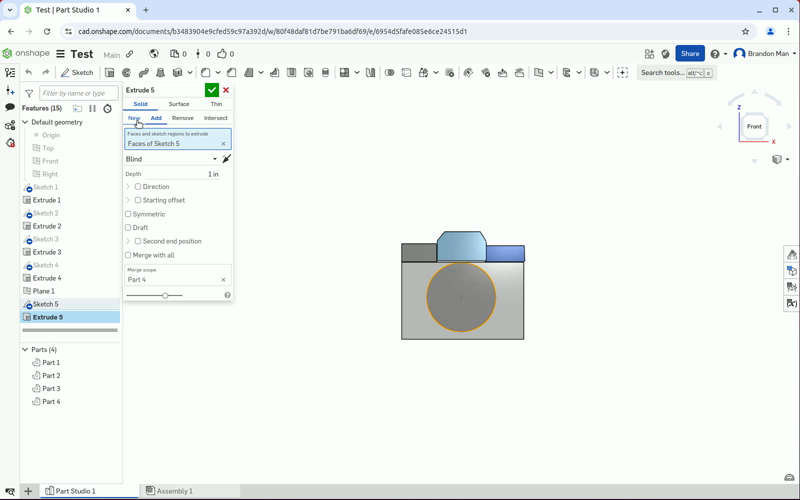
click(137, 120)
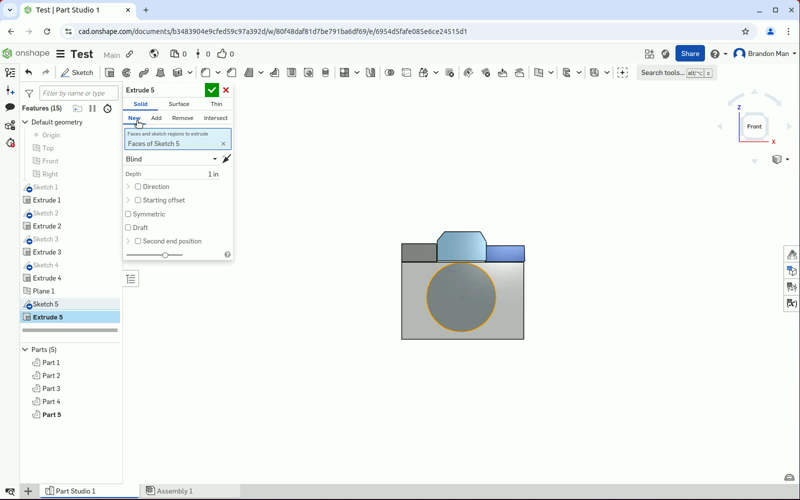
key(tab, 4)
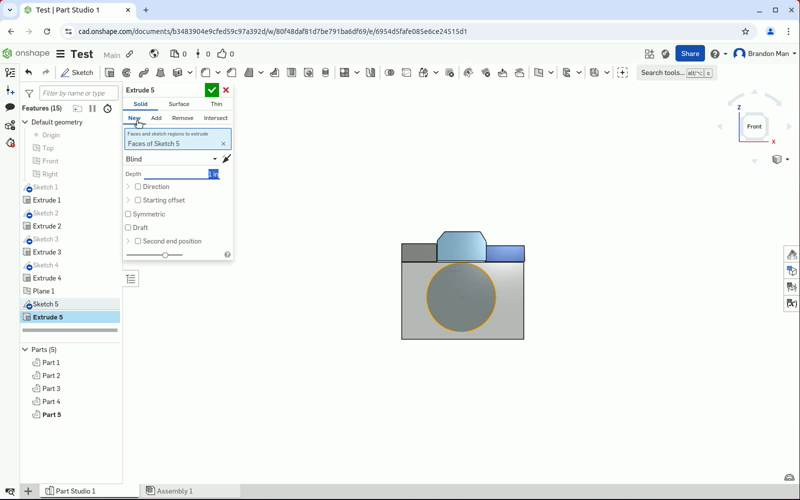
text(3.851)
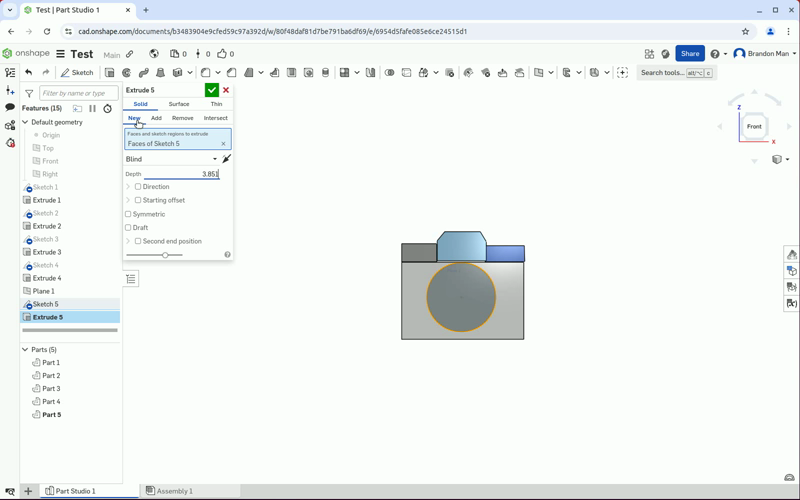
key(enter)
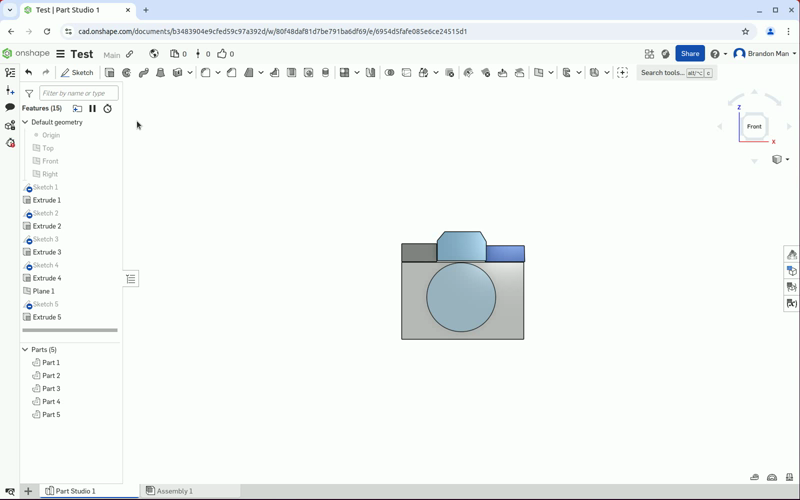
key(shift+h)
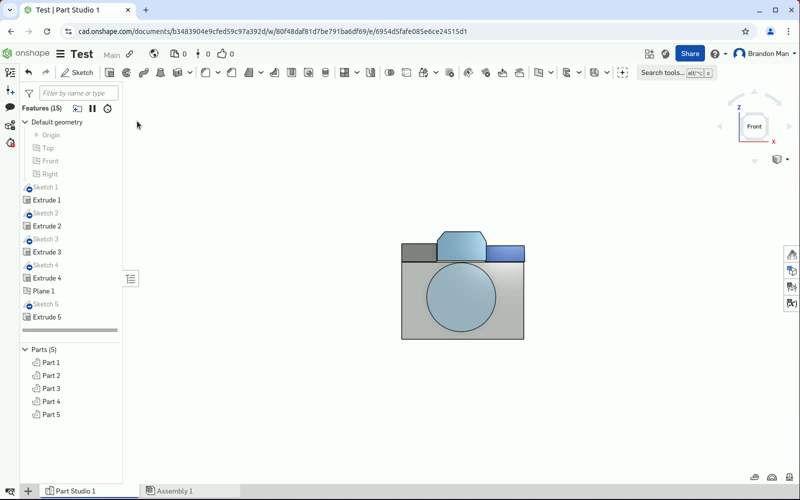
key(shift+h)
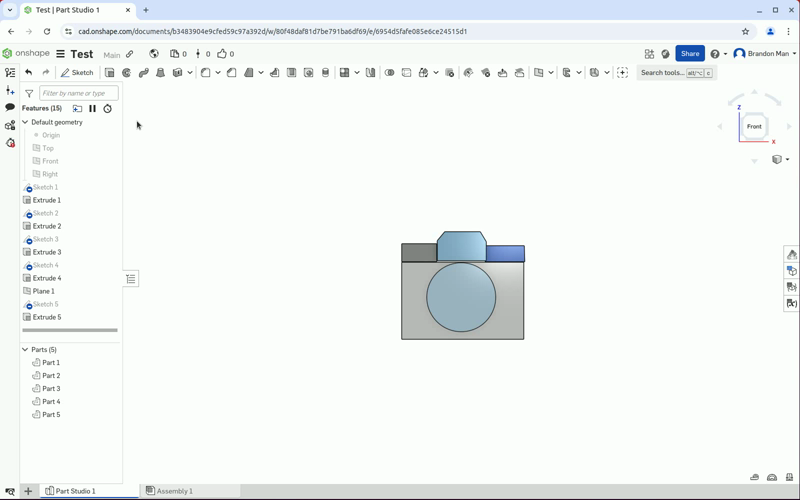
mouse_move(73, 189)
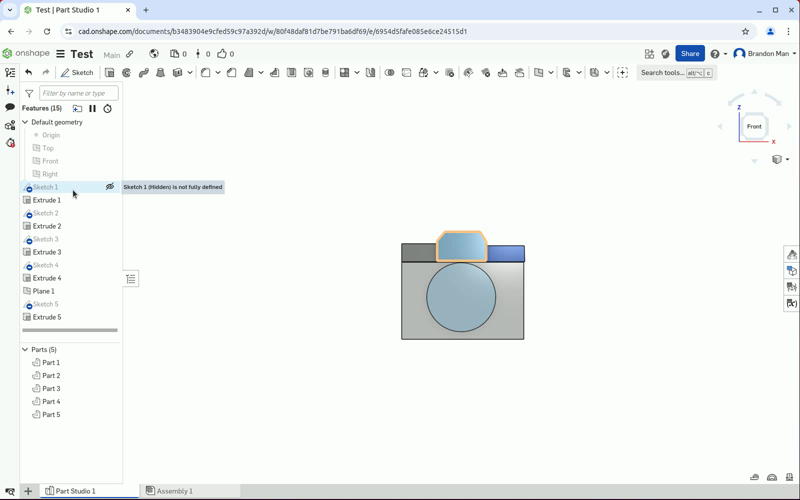
click(73, 189)
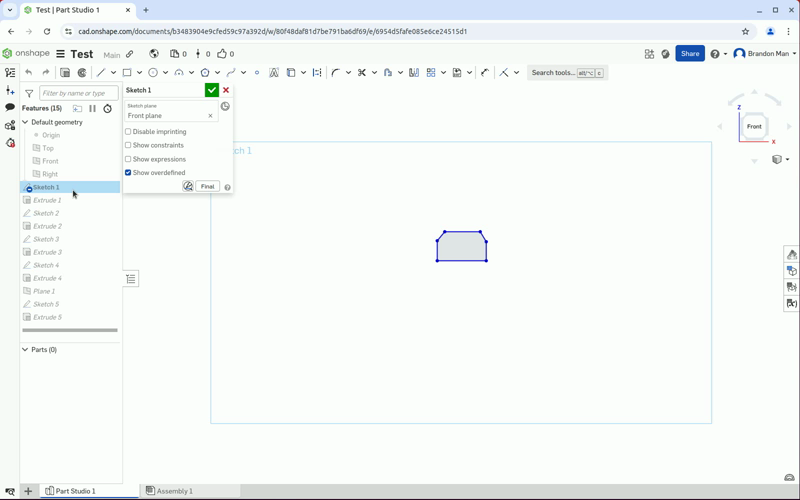
mouse_move(229, 92)
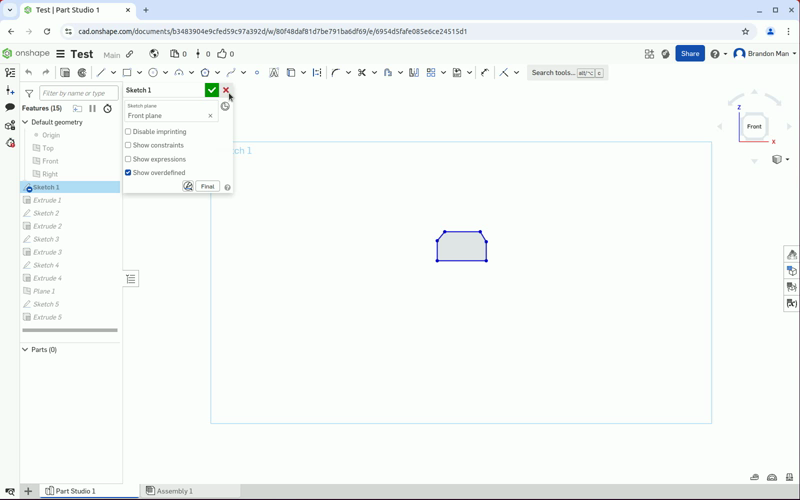
click(229, 92)
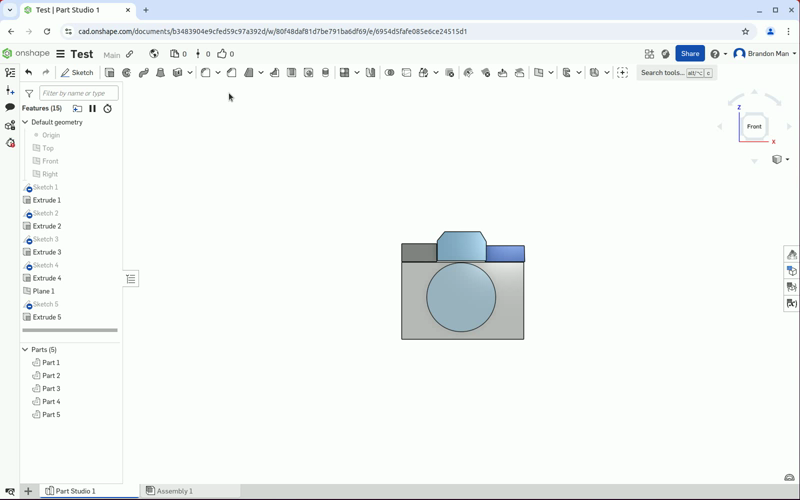
mouse_move(541, 75)
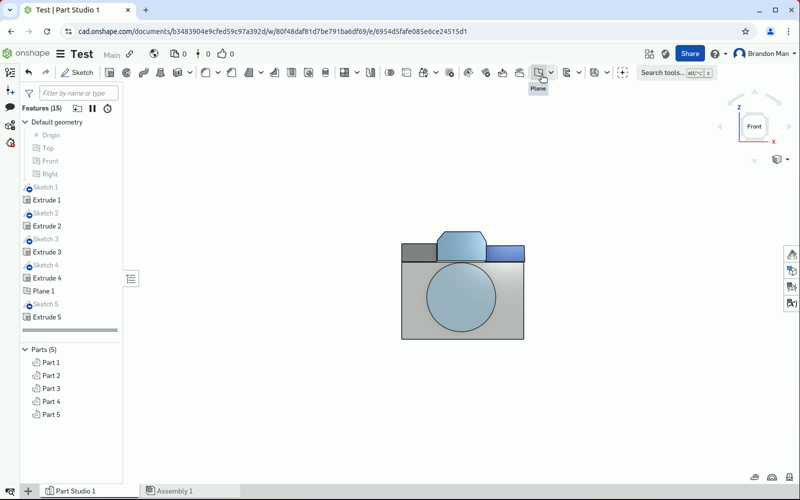
click(541, 75)
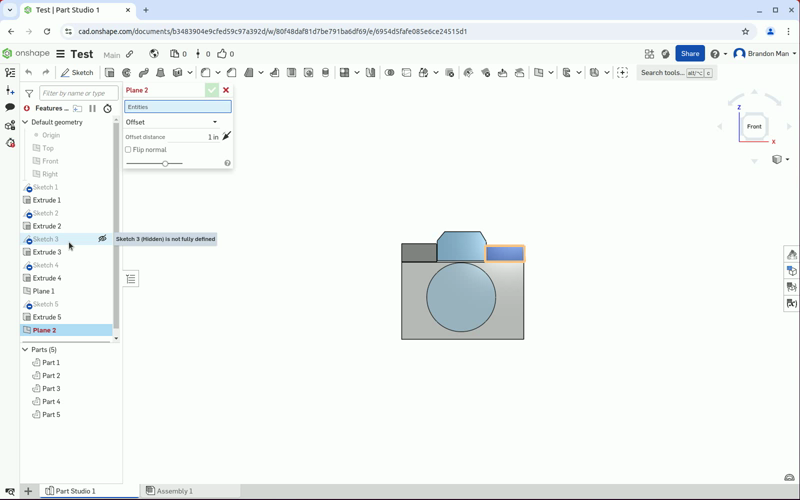
scroll(3)
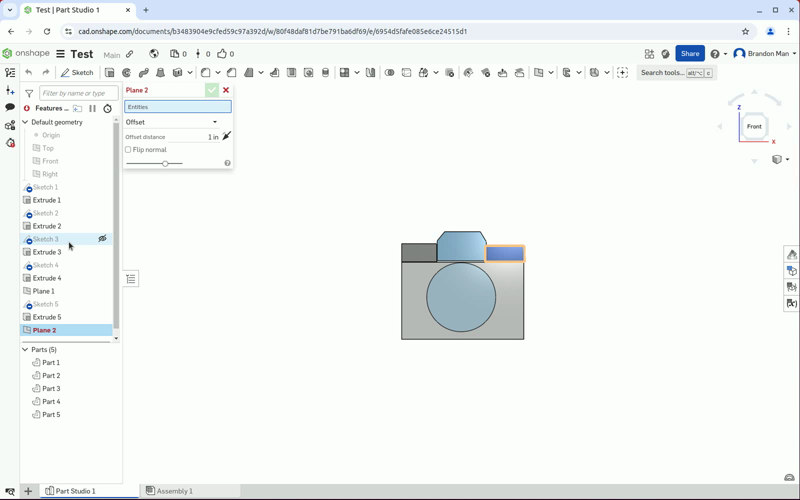
mouse_move(69, 163)
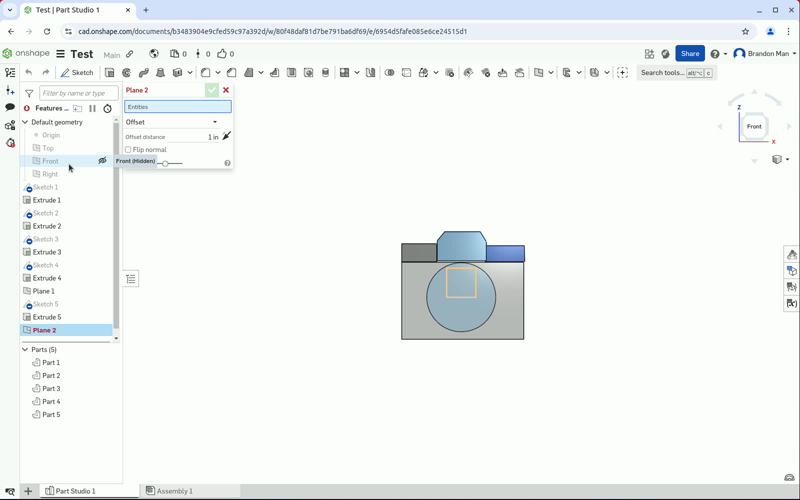
click(69, 163)
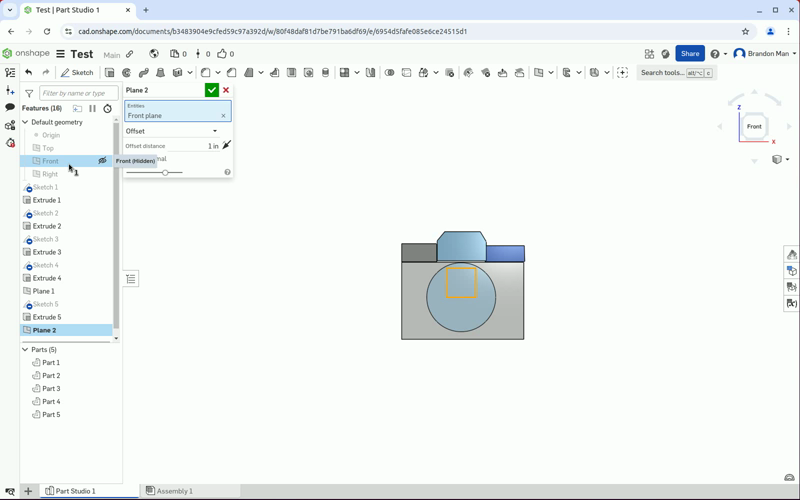
key(tab, 2)
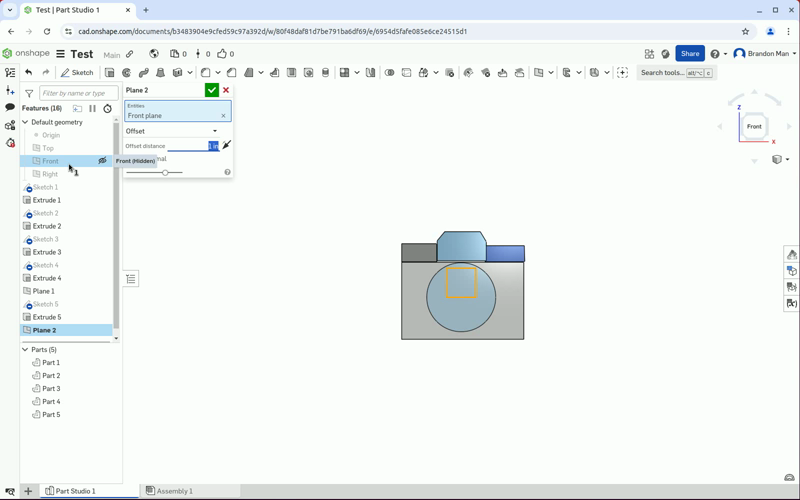
text(16.607)
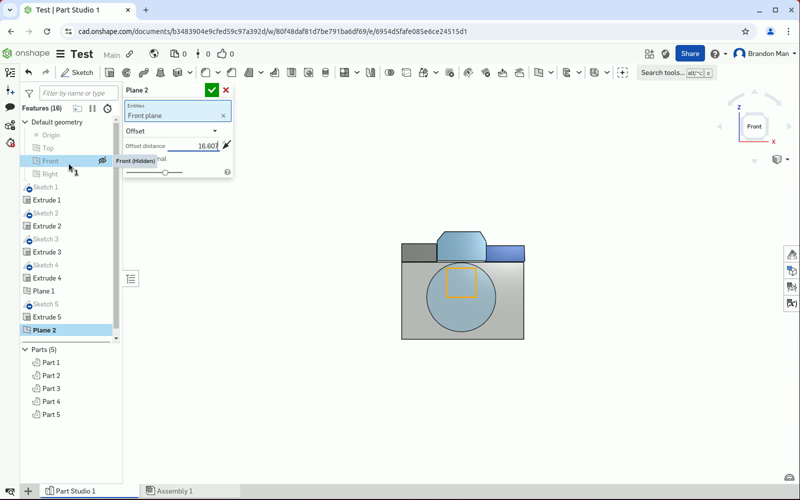
key(enter, 2)
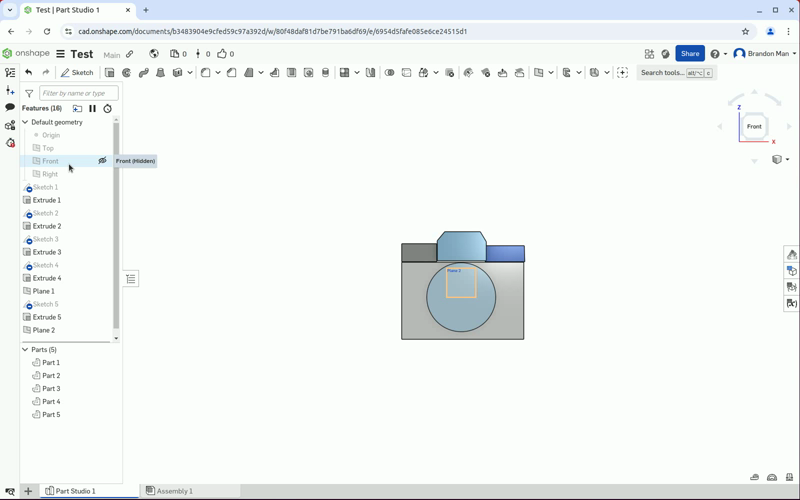
key(shift+s)
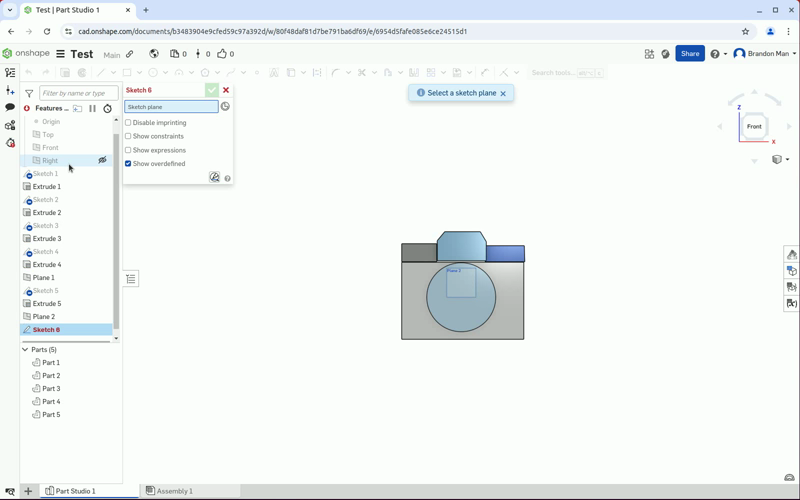
mouse_move(69, 319)
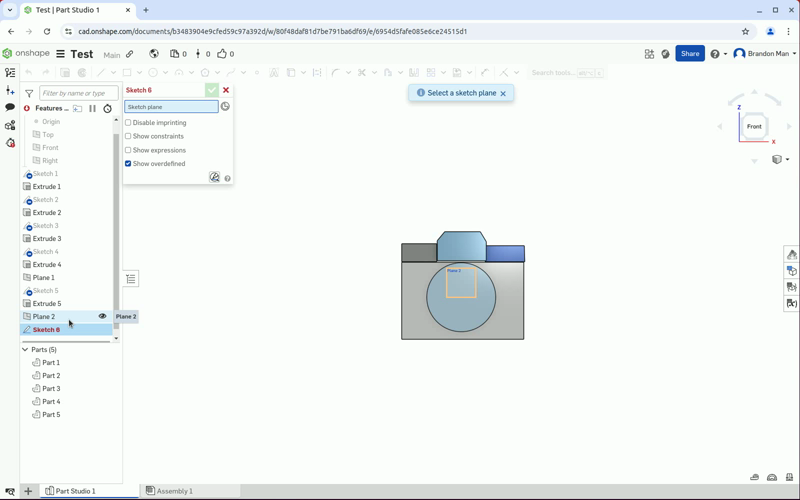
click(69, 319)
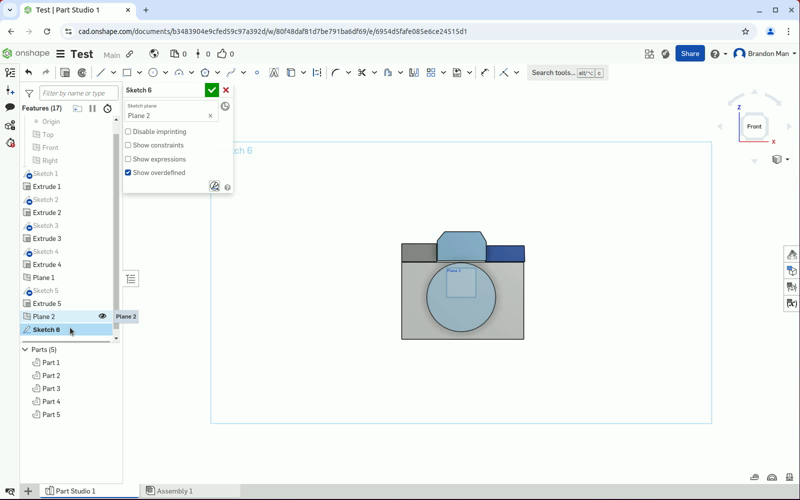
mouse_move(73, 352)
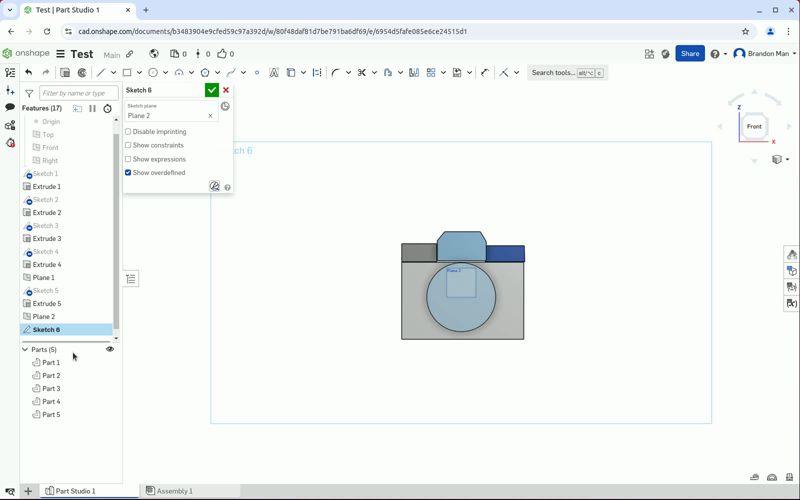
key(y)
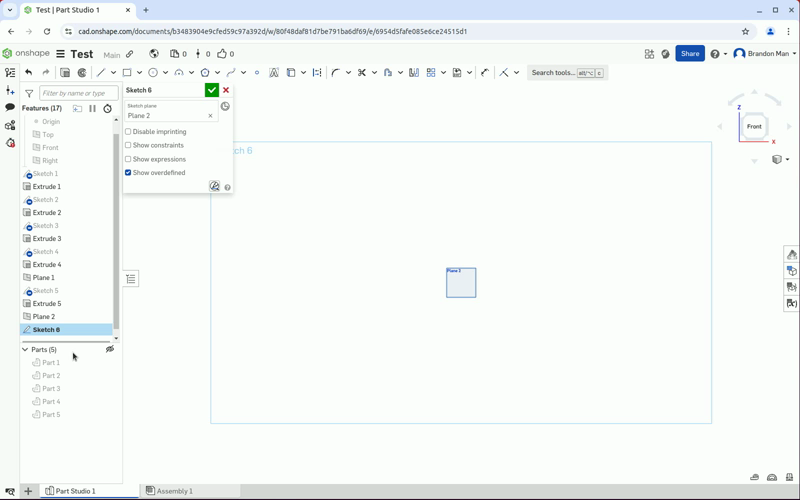
key(c)
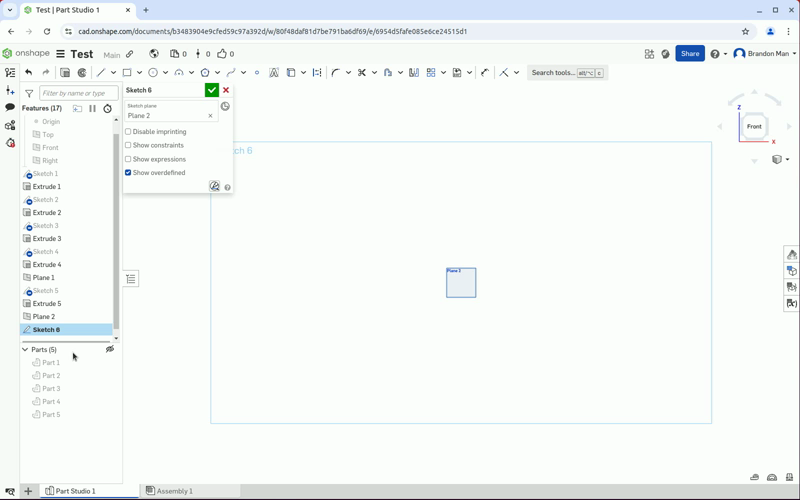
key_down(shift)
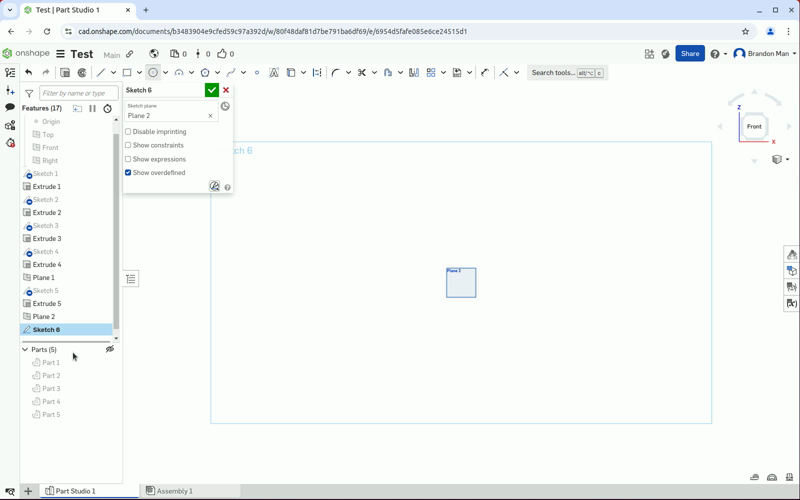
mouse_move(461, 297)
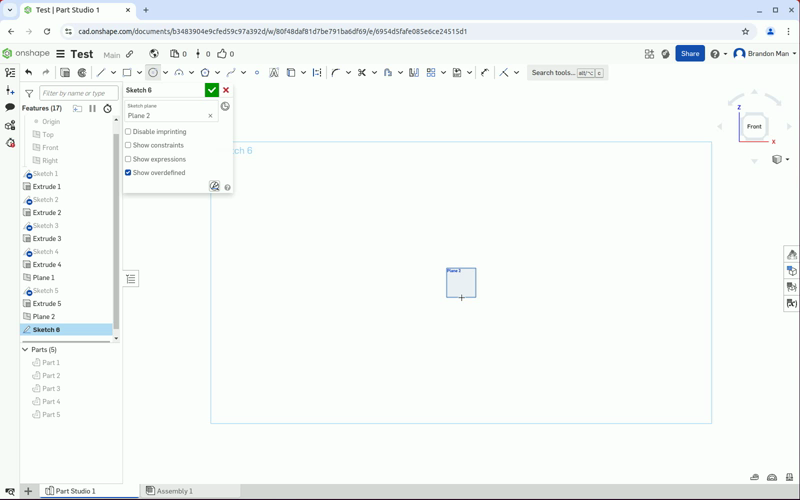
click(461, 297)
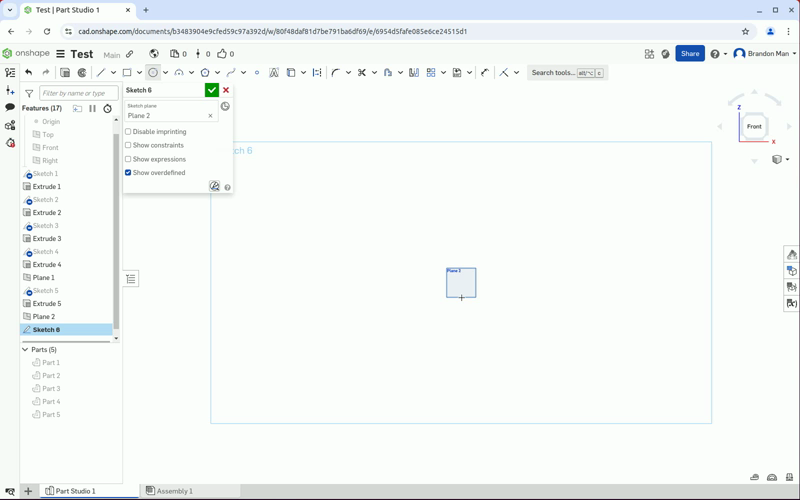
key_up(shift)
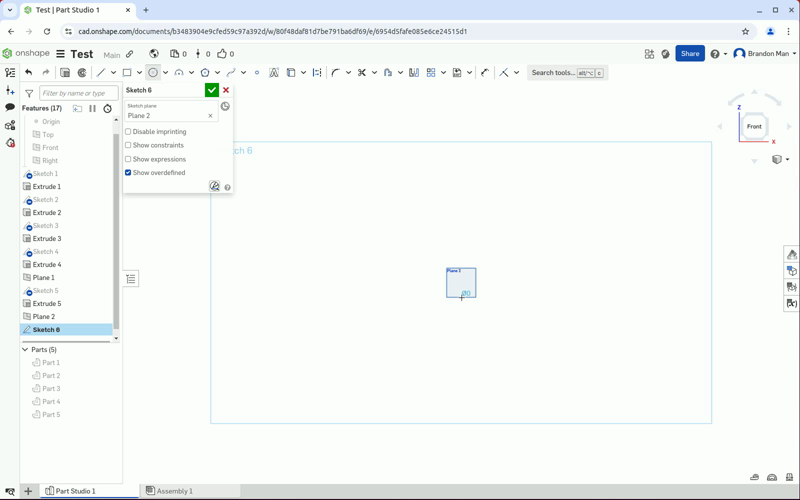
mouse_move(493, 297)
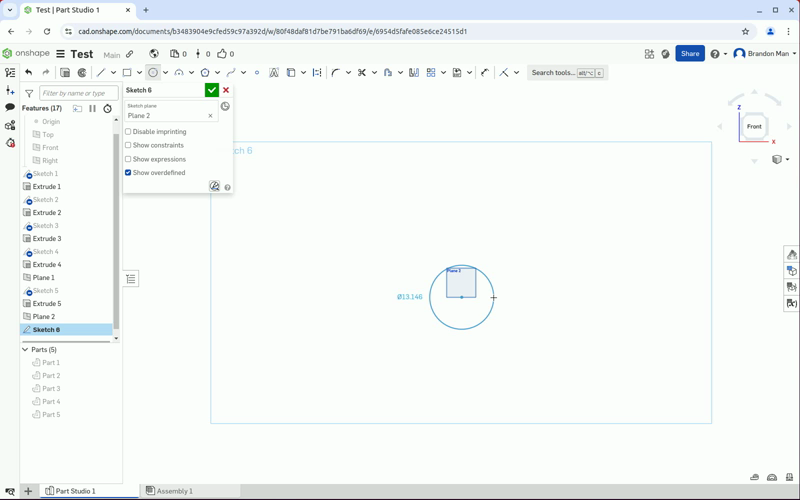
click(493, 297)
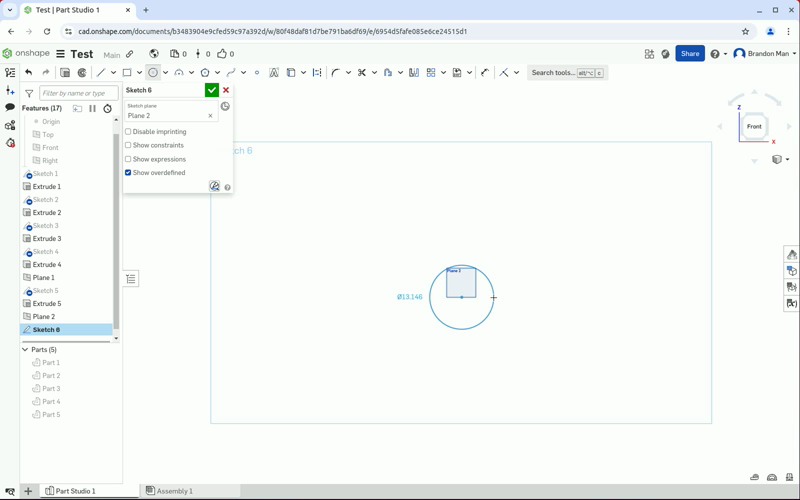
key(esc)
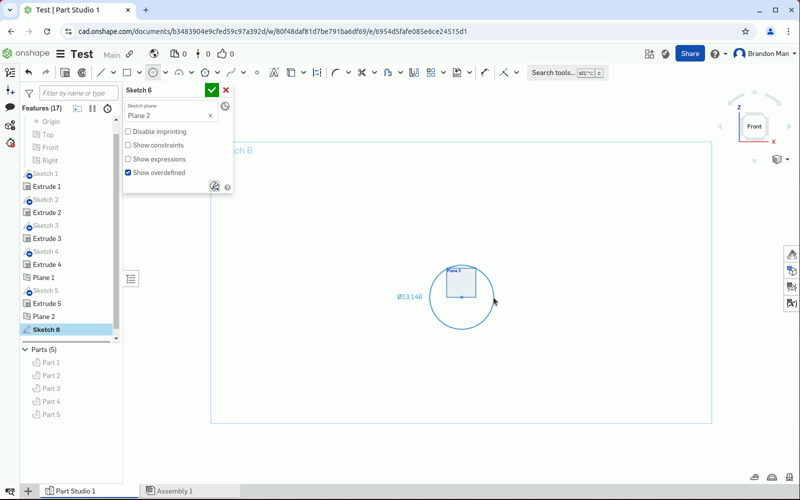
mouse_move(467, 322)
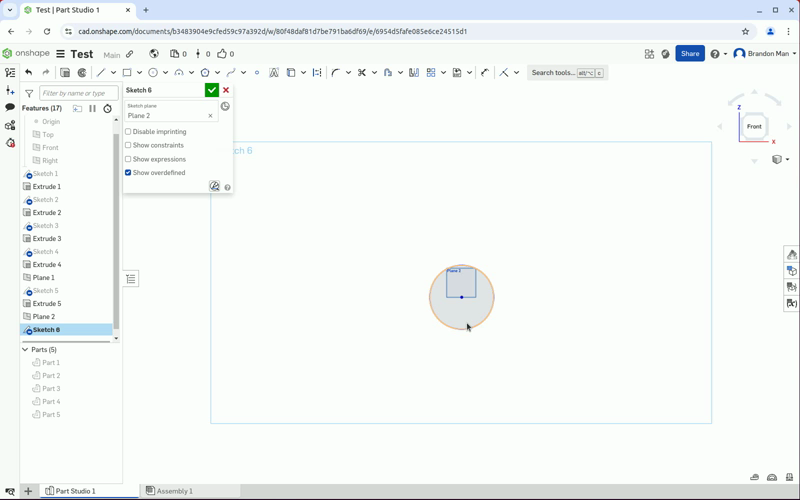
click(467, 322)
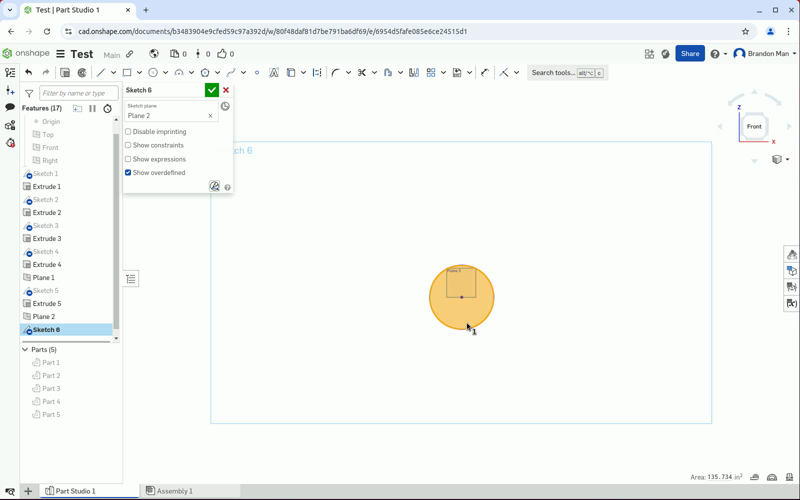
mouse_move(73, 352)
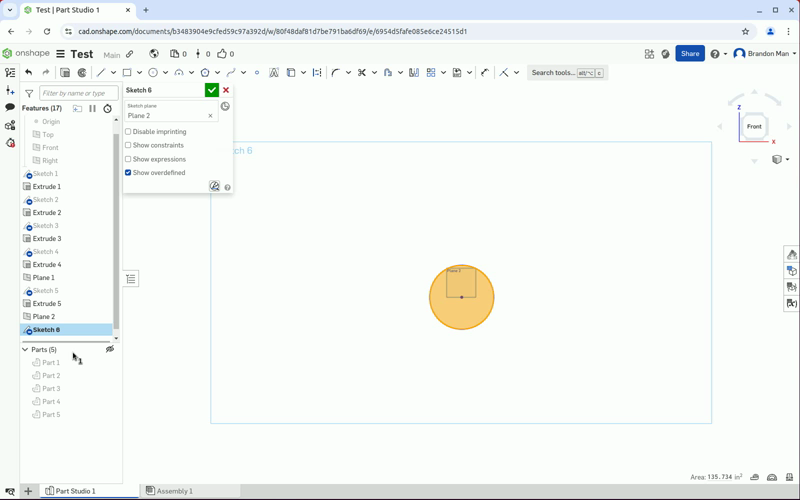
key(shift+y)
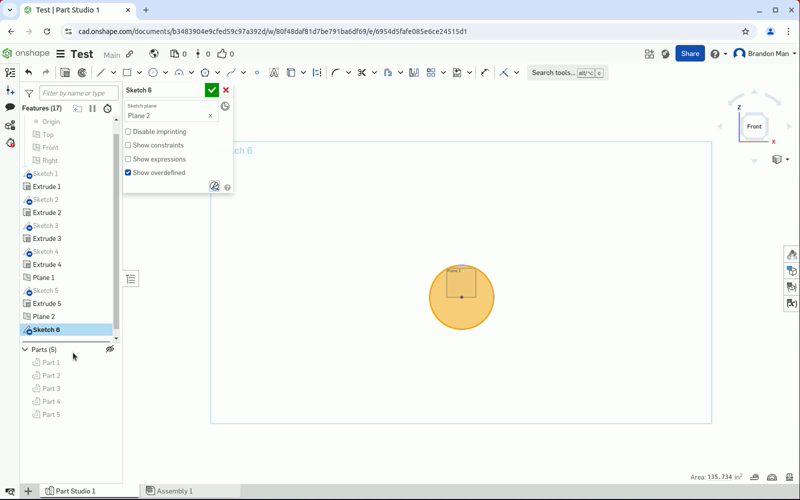
key(shift+e)
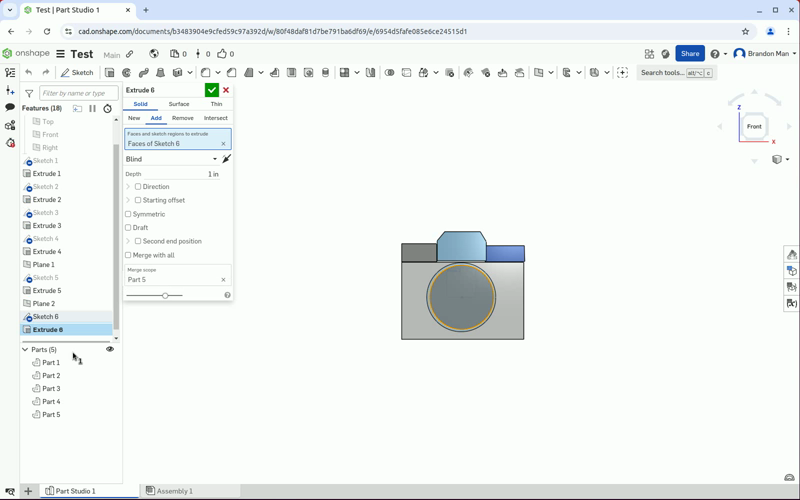
mouse_move(143, 106)
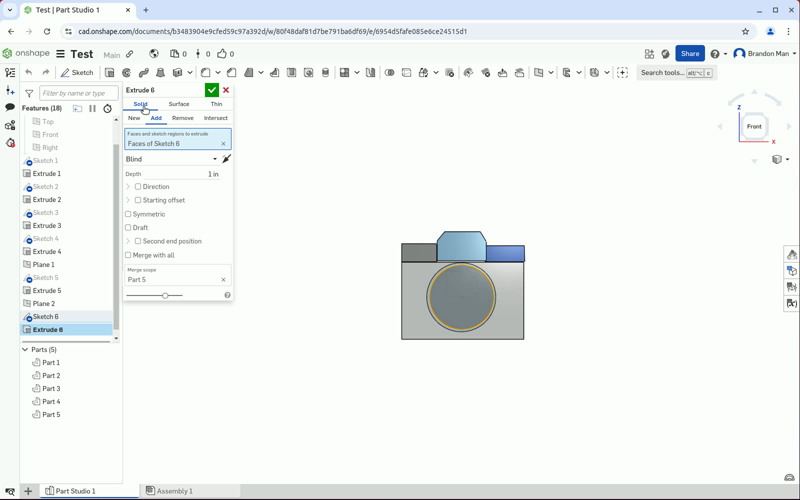
click(143, 106)
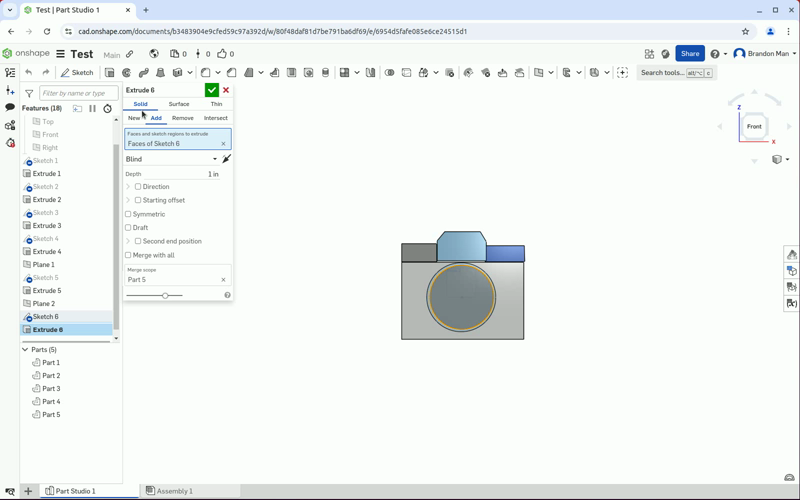
mouse_move(137, 120)
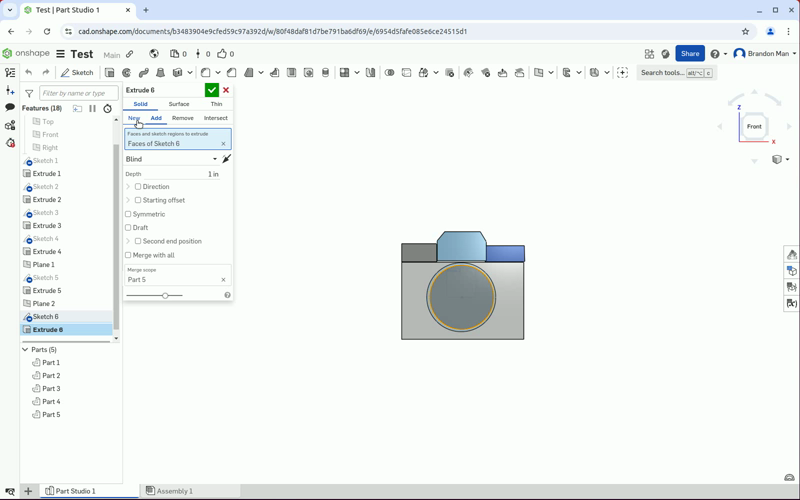
click(137, 120)
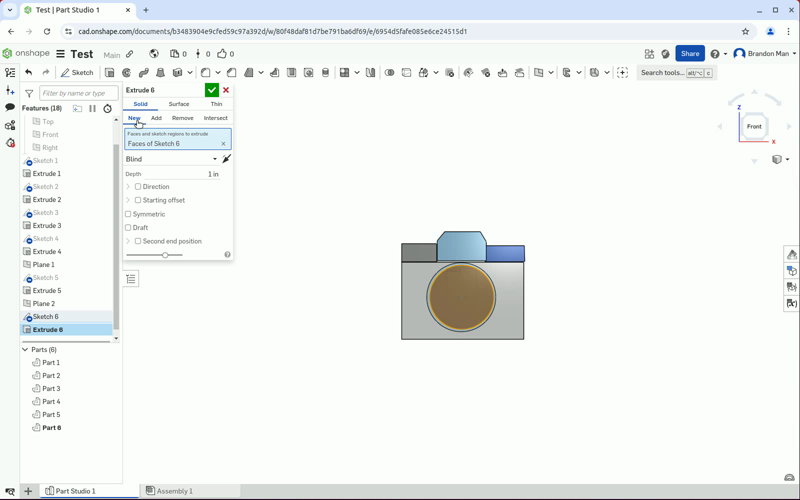
key(tab, 4)
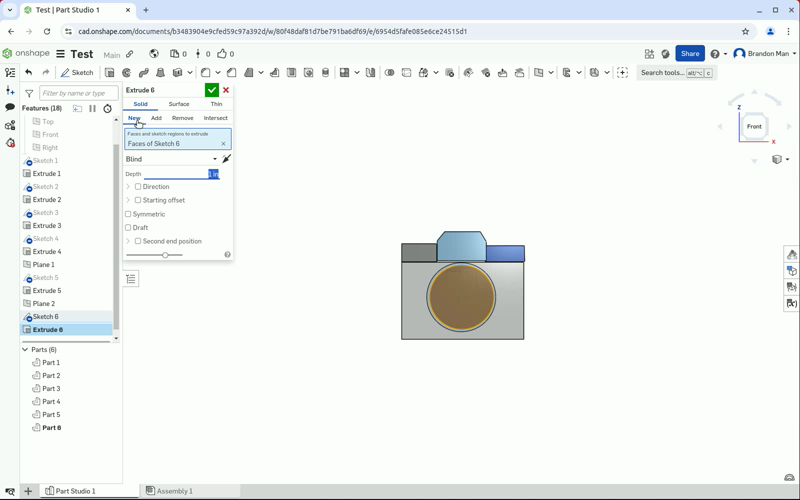
text(4.574)
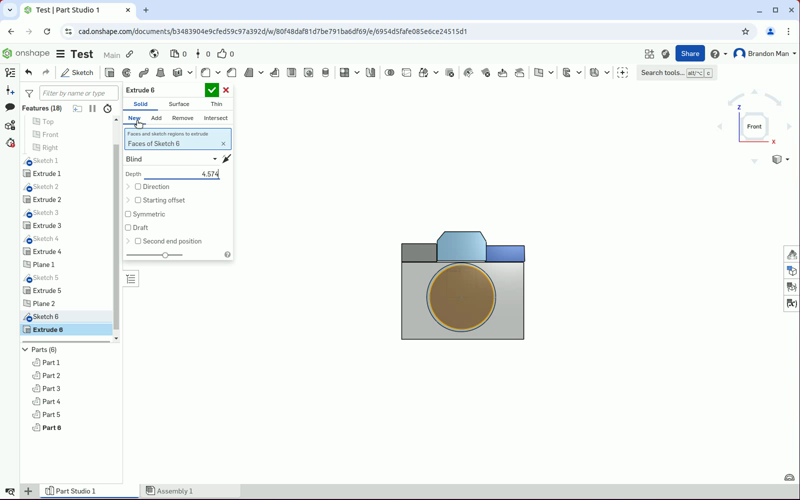
key(enter)
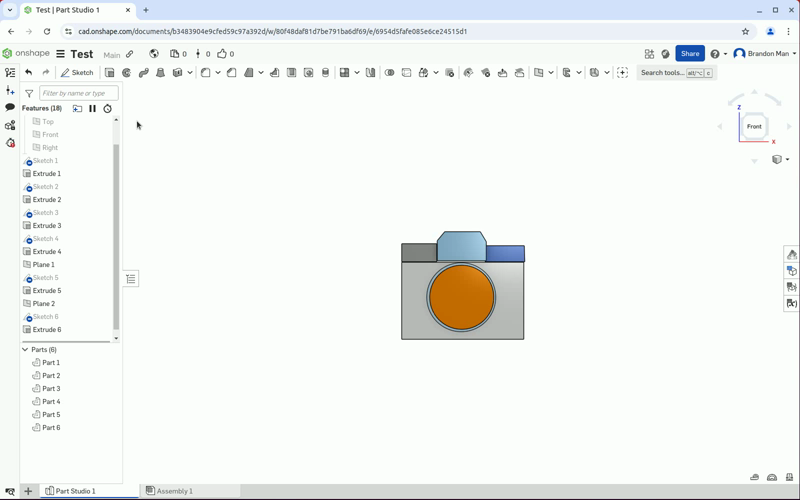
key(shift+h)
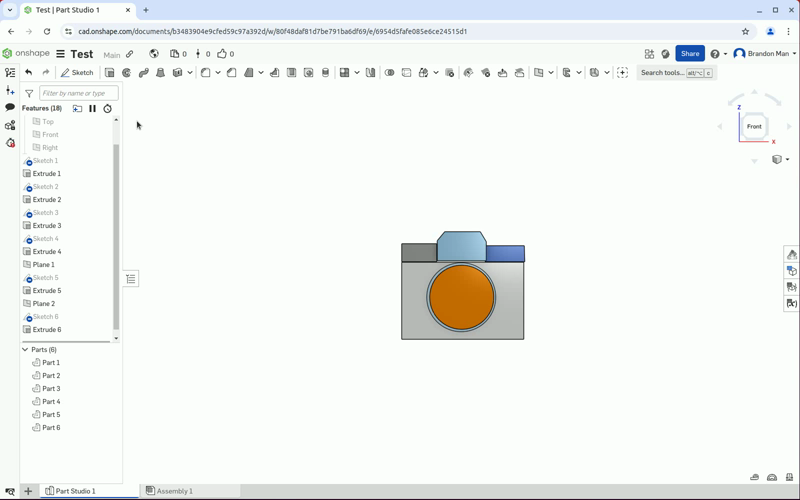
key(shift+h)
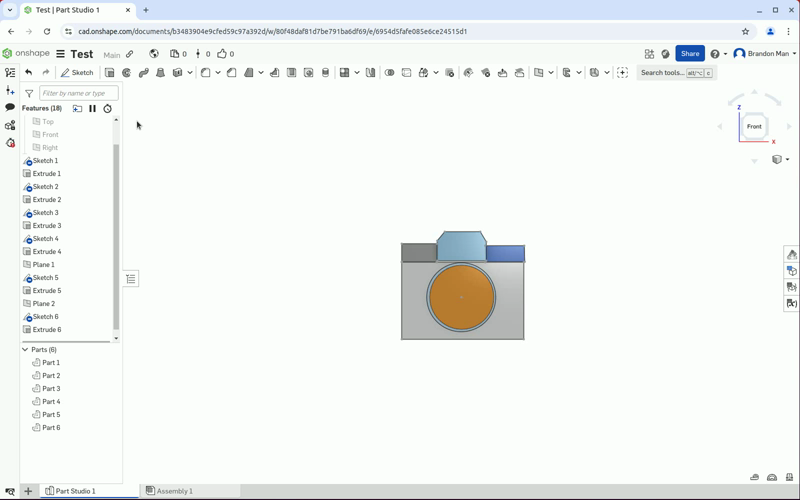
key(shift+7)
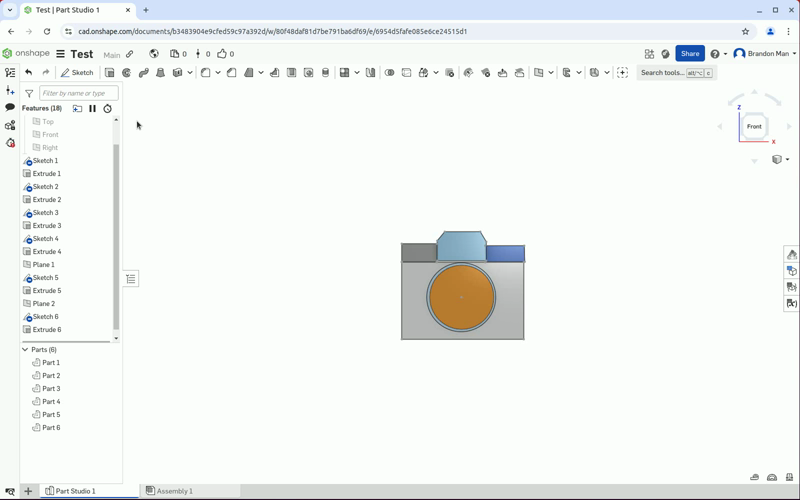
key(left, 2)
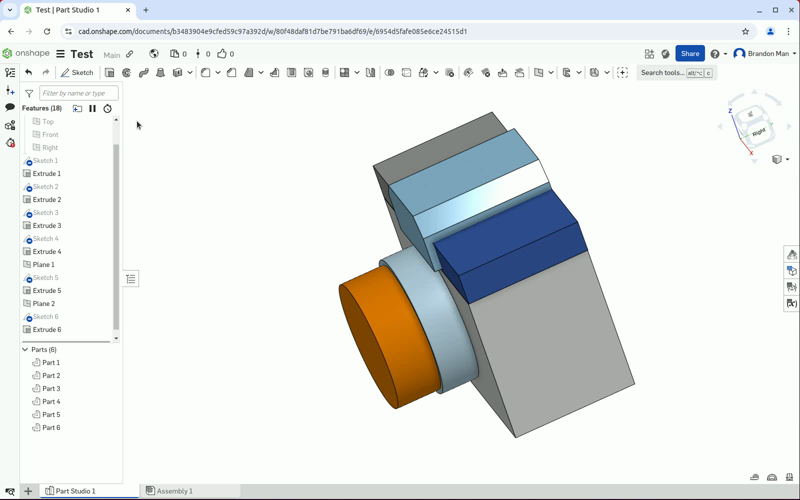
key(down, 2)
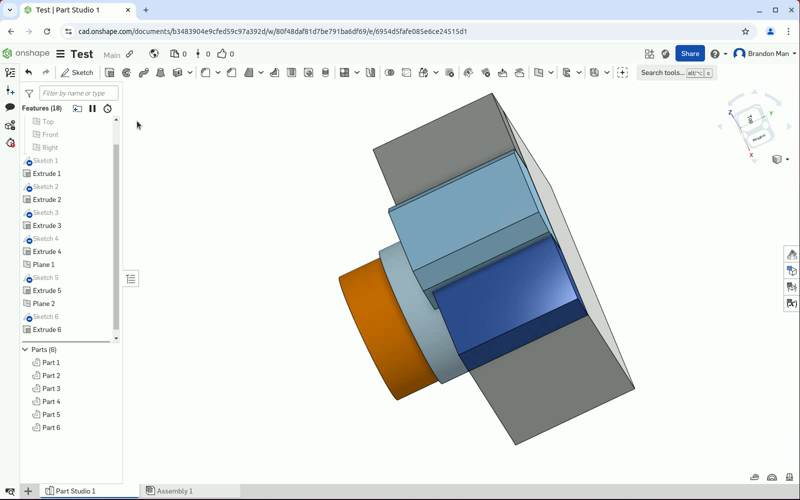
key(up, 2)
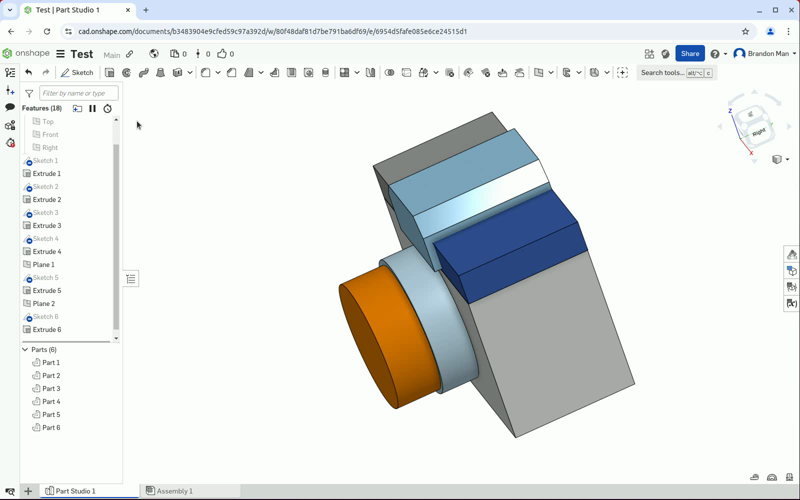
key(right, 2)
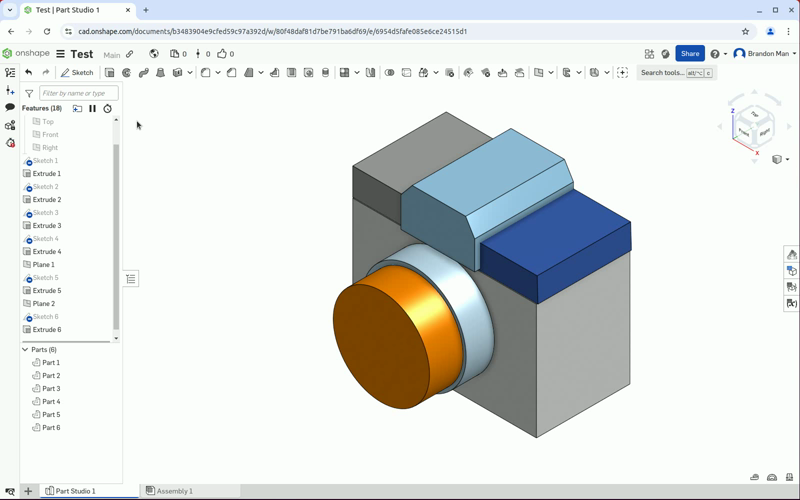
mouse_move(69, 163)
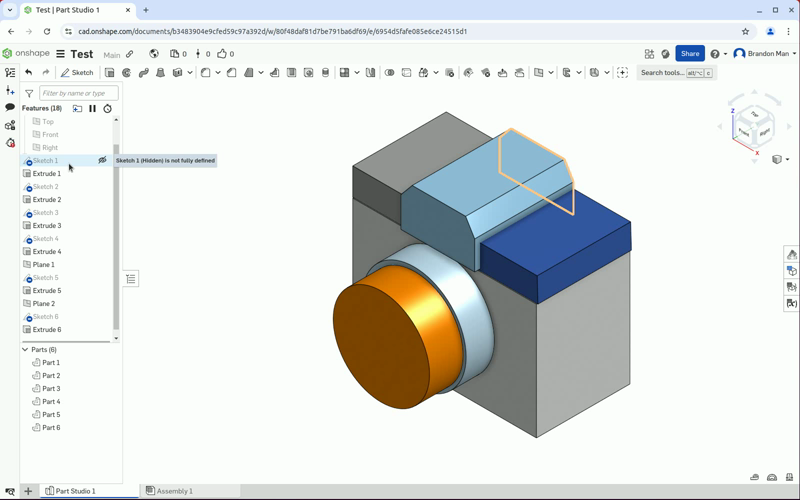
click(69, 163)